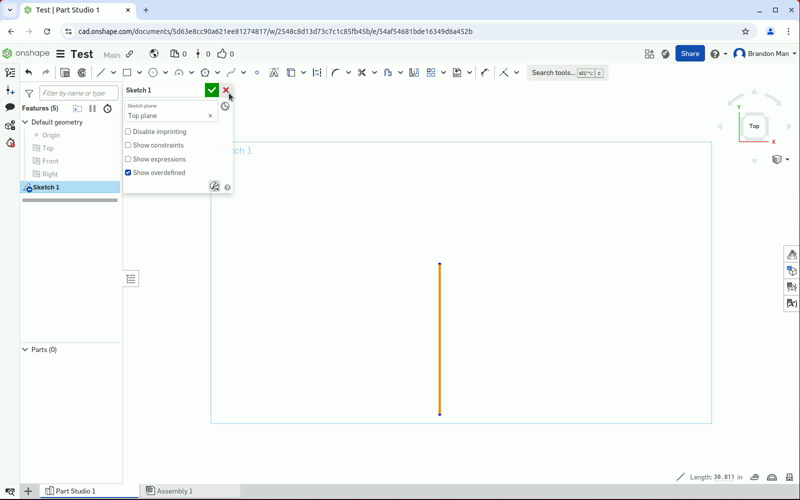
key(shift+h)
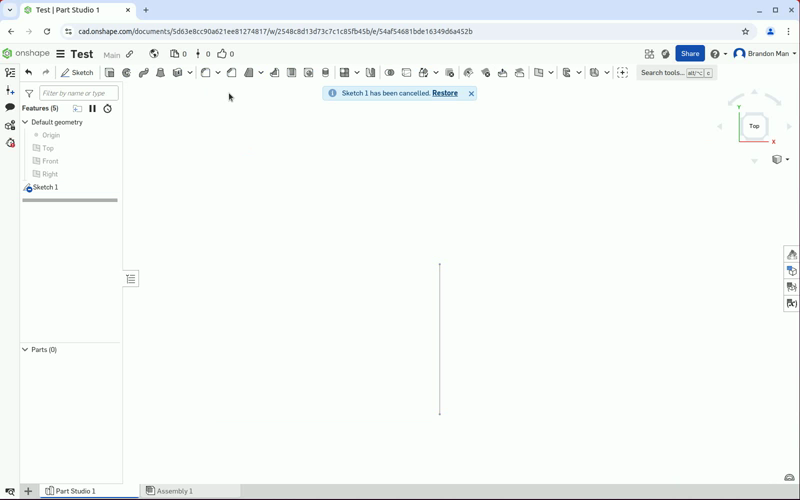
key(shift+s)
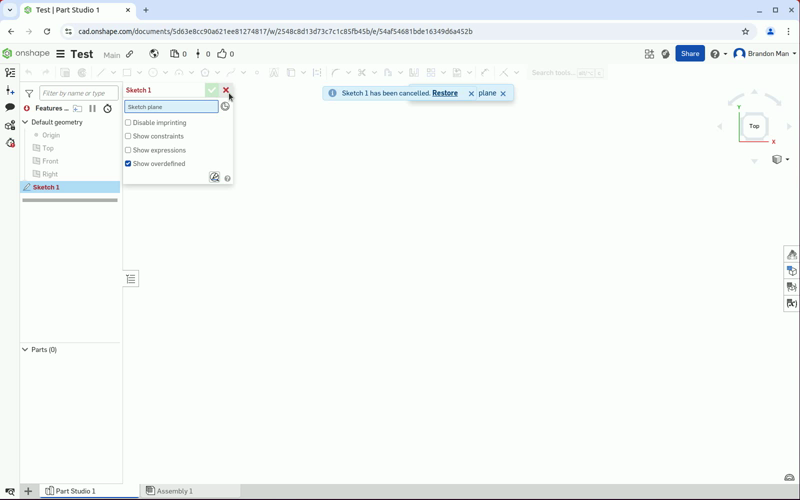
mouse_move(73, 150)
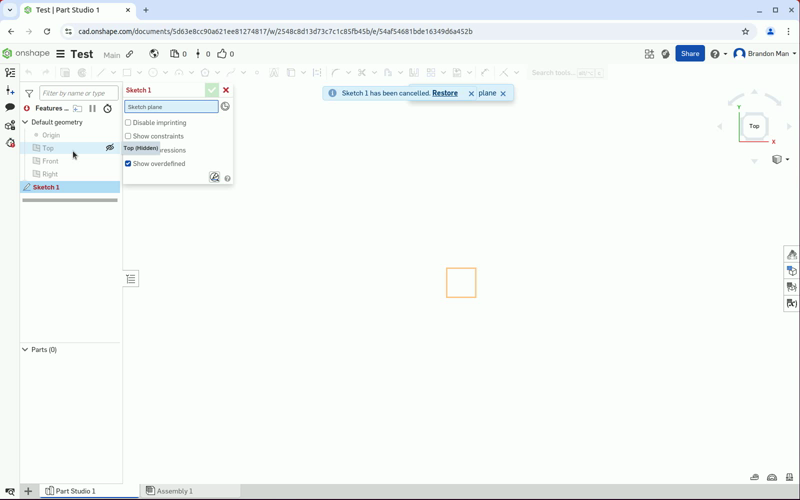
click(73, 150)
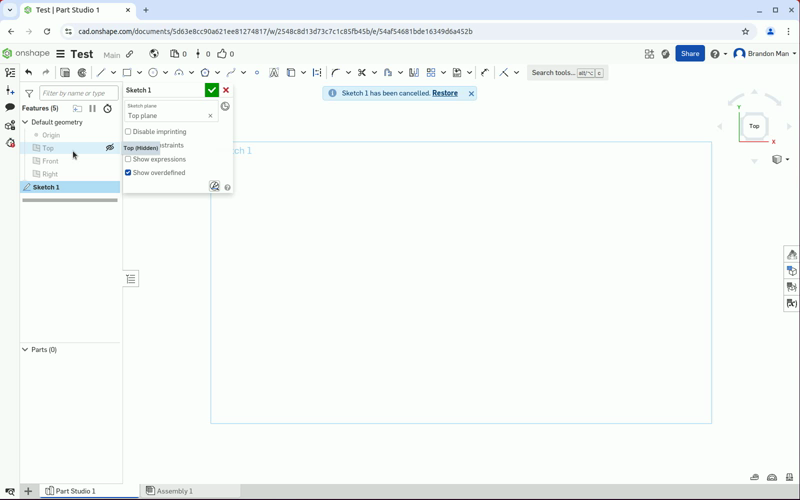
mouse_move(73, 352)
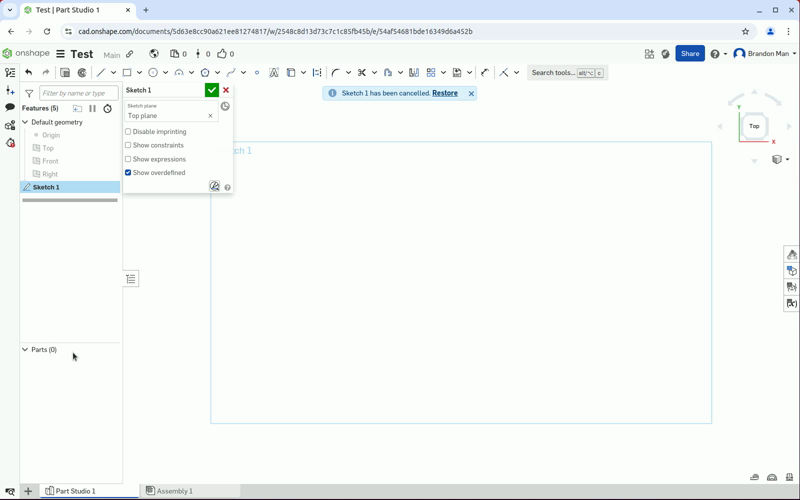
key(y)
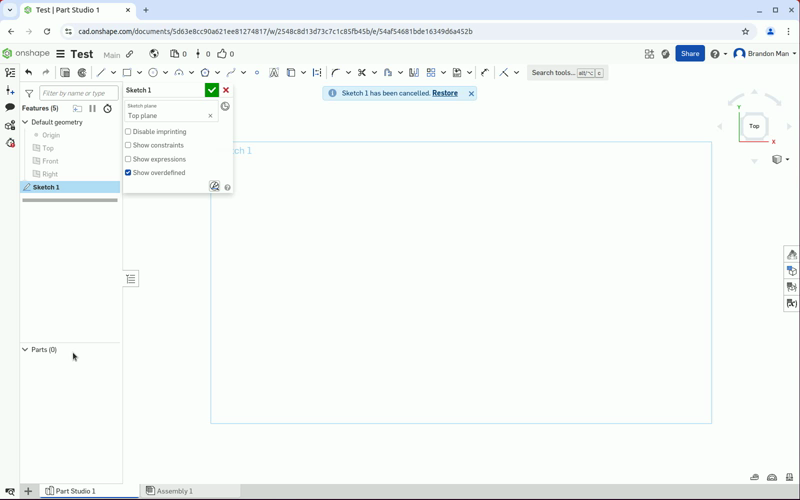
key(l)
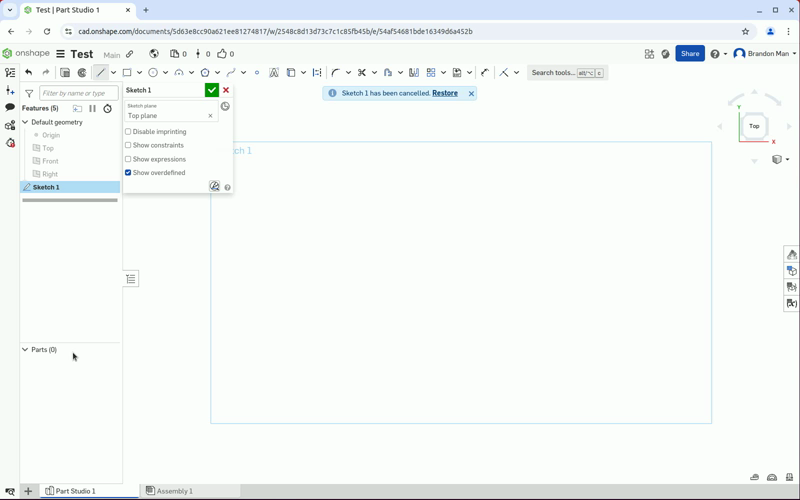
key_down(shift)
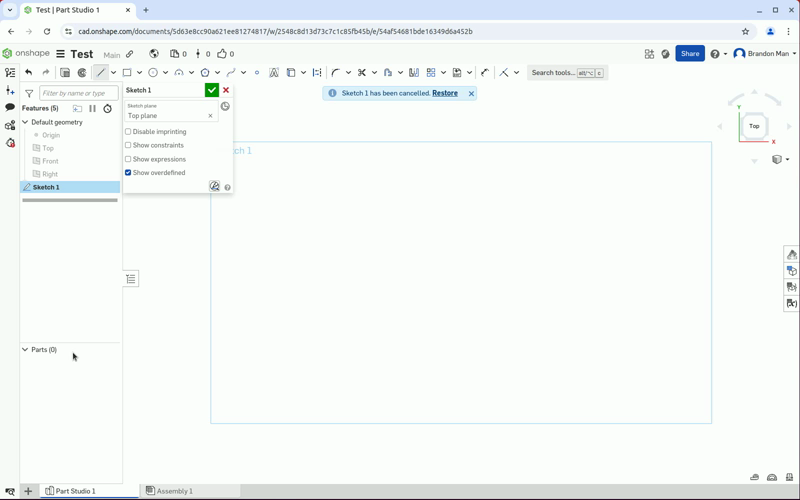
mouse_move(404, 339)
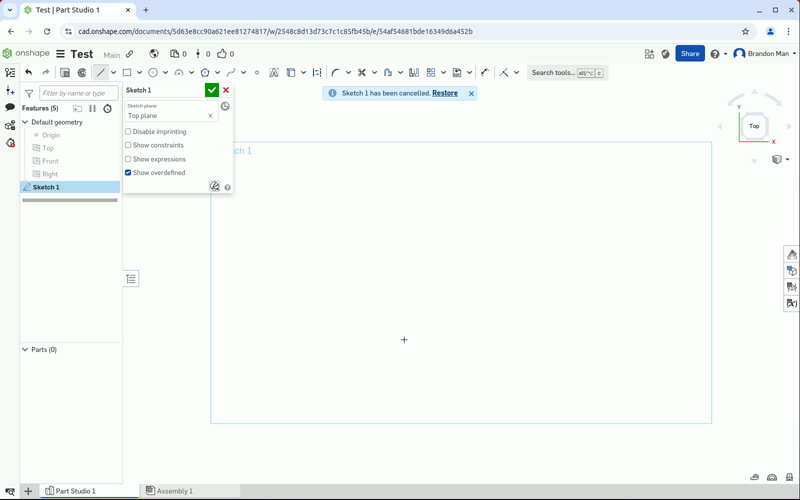
click(404, 339)
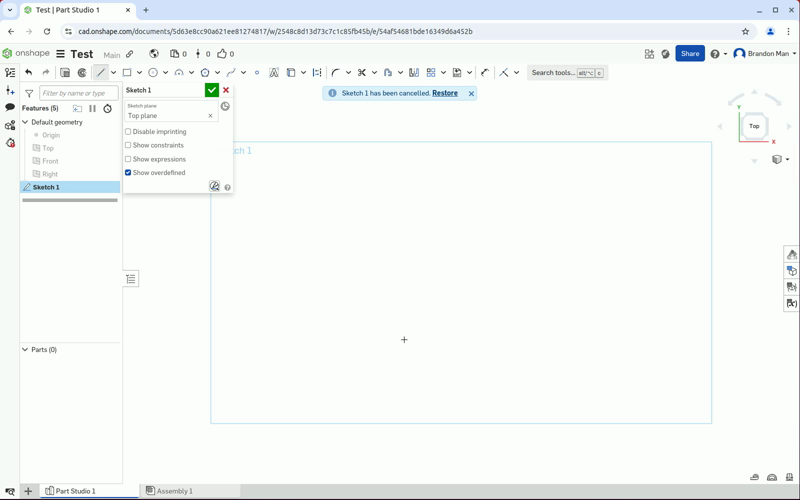
key_up(shift)
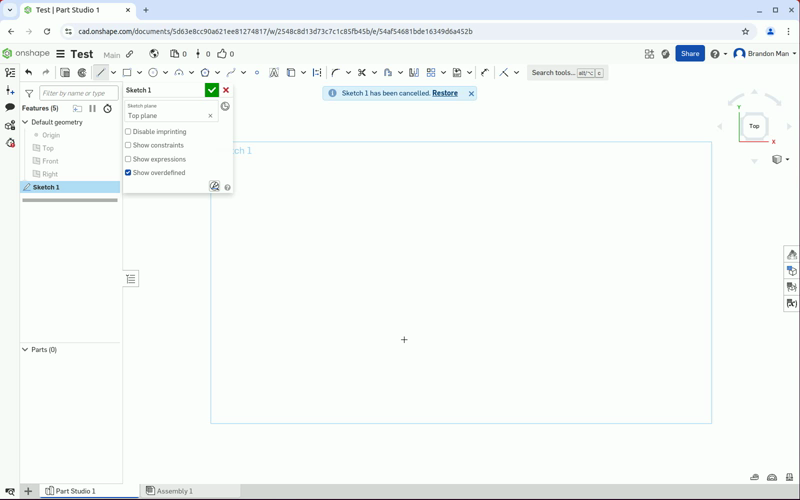
key_down(shift)
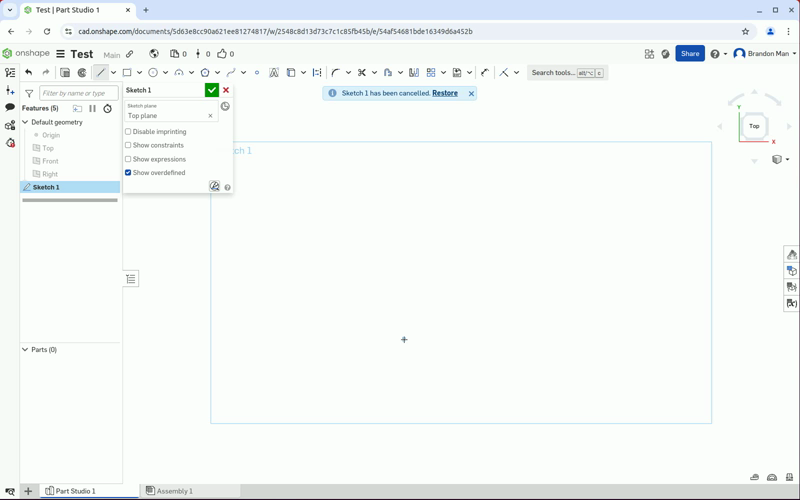
mouse_move(516, 339)
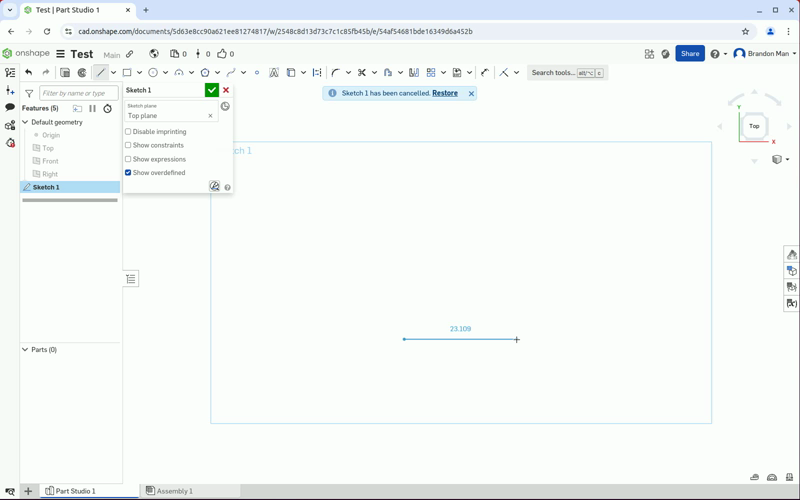
click(516, 339)
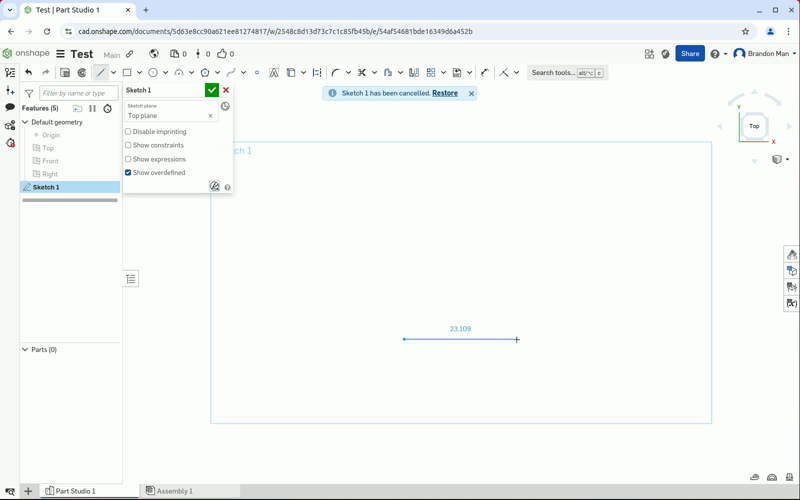
key_up(shift)
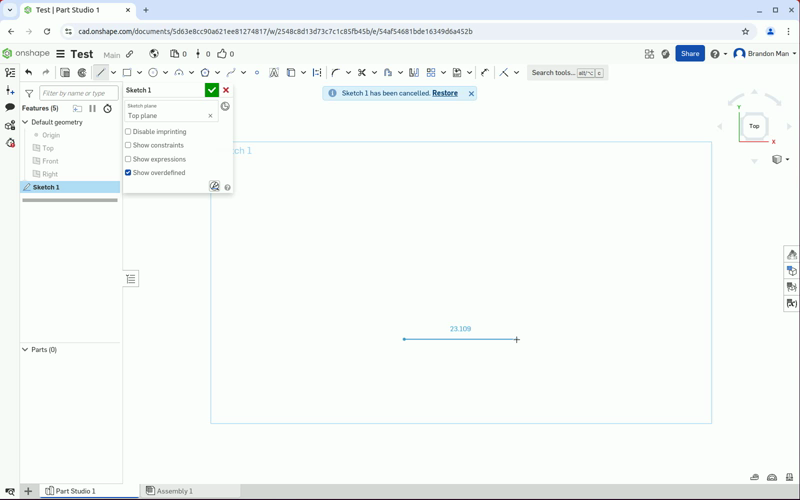
key_down(shift)
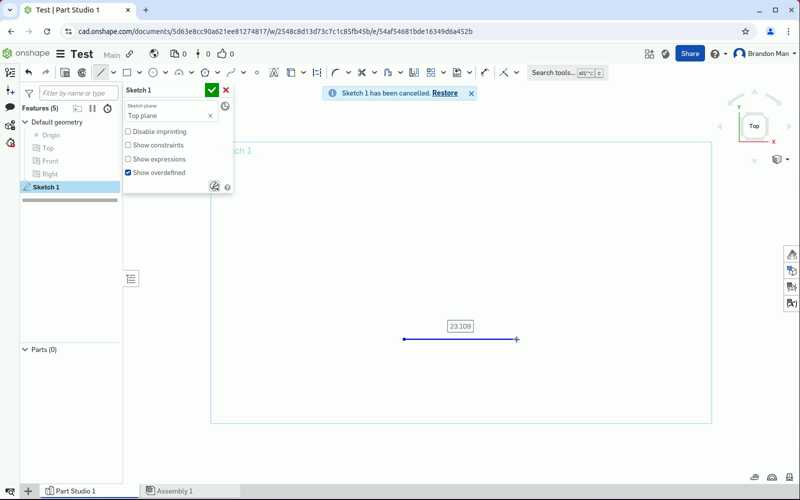
mouse_move(516, 226)
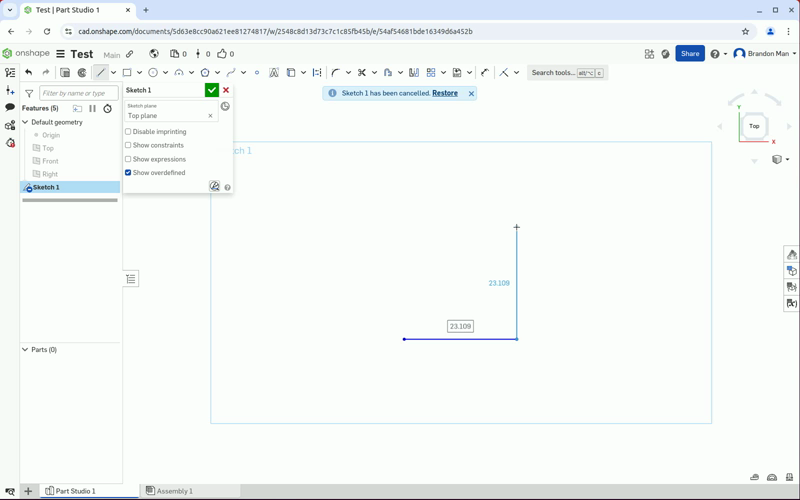
click(516, 226)
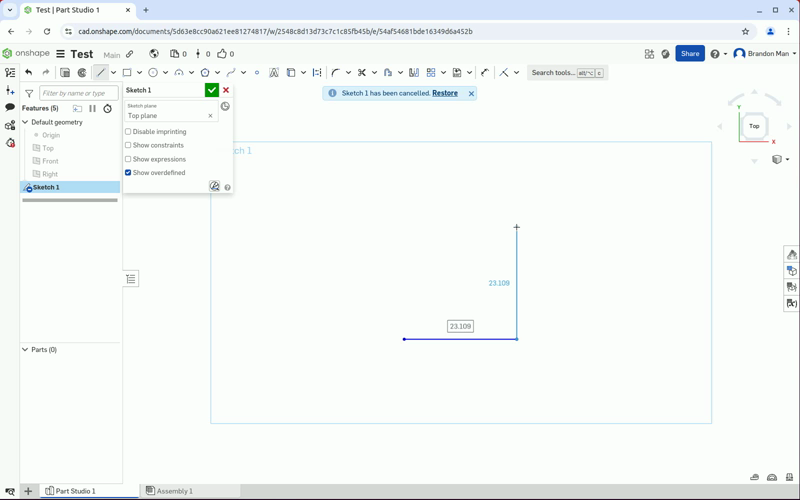
key_up(shift)
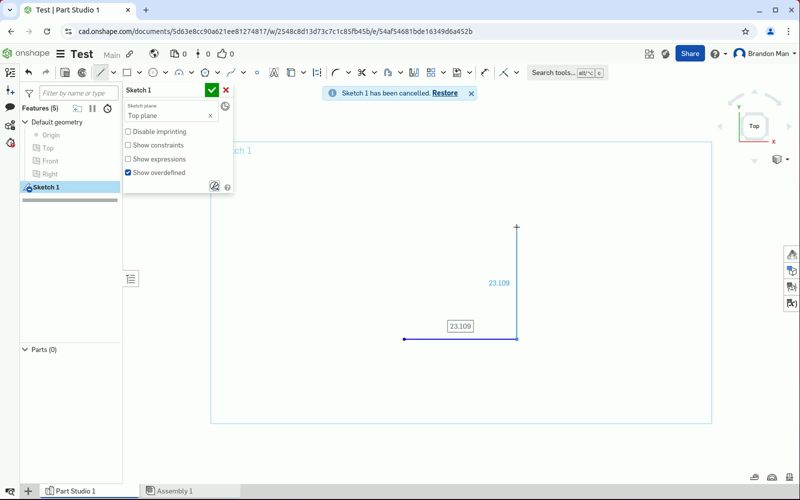
key_down(shift)
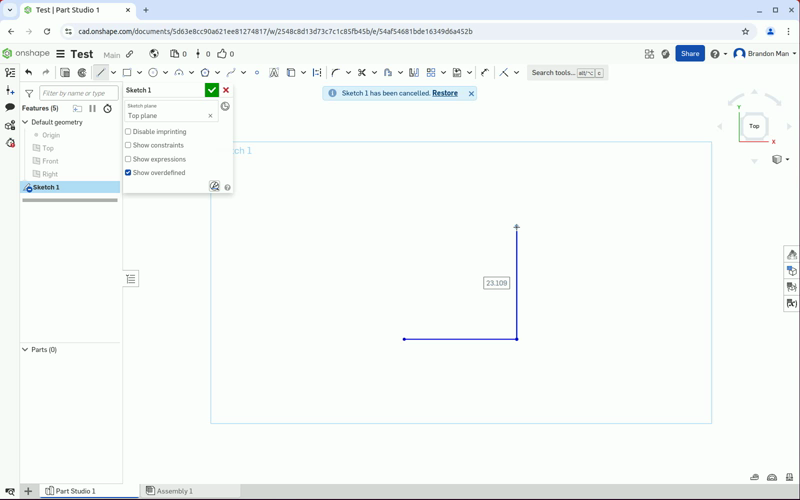
mouse_move(404, 226)
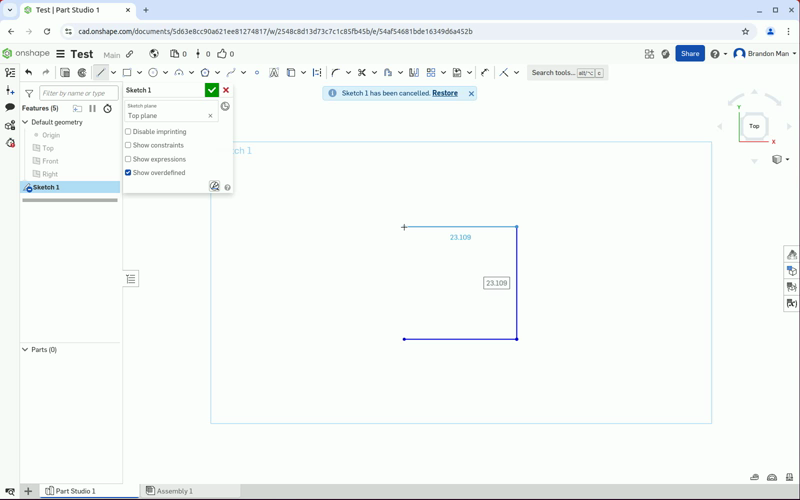
click(404, 226)
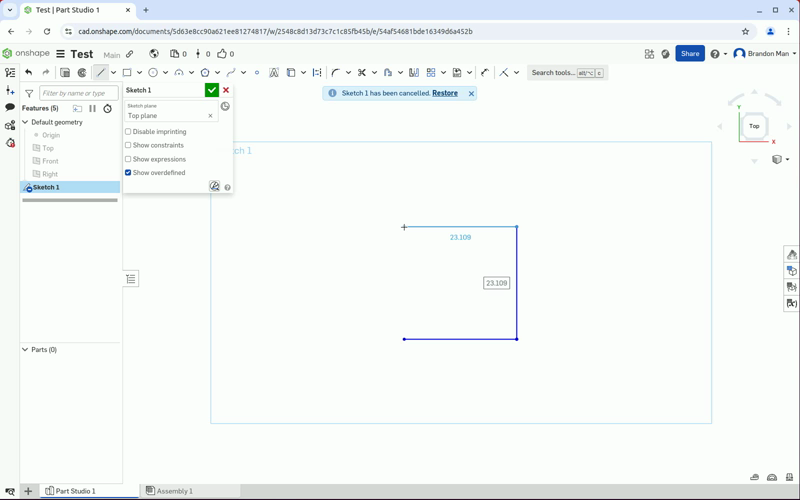
key_up(shift)
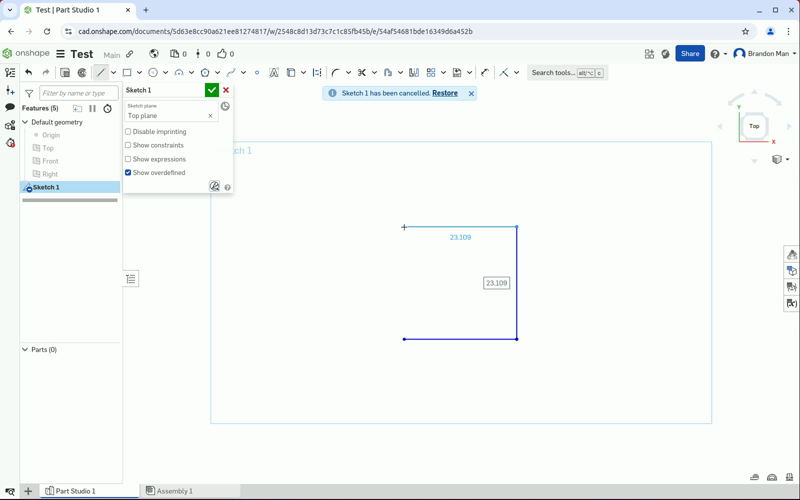
key_down(shift)
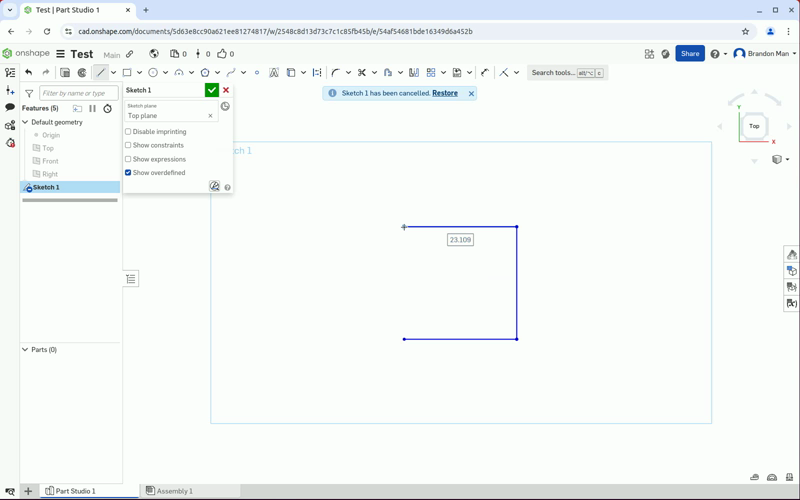
mouse_move(404, 339)
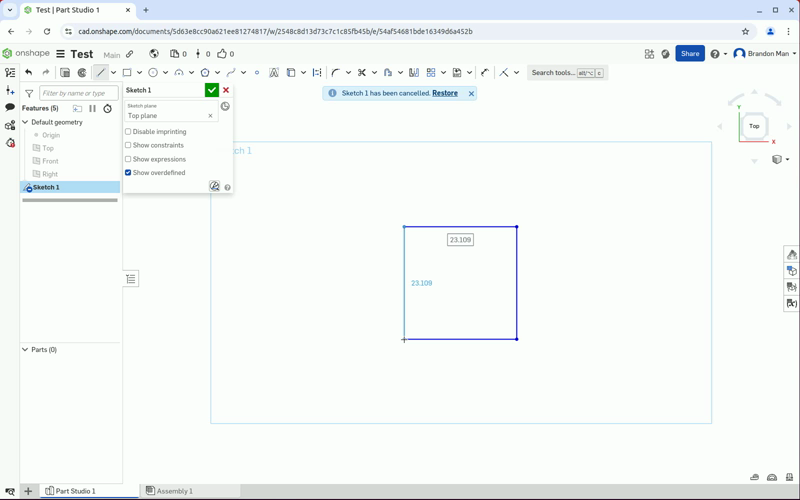
key_up(shift)
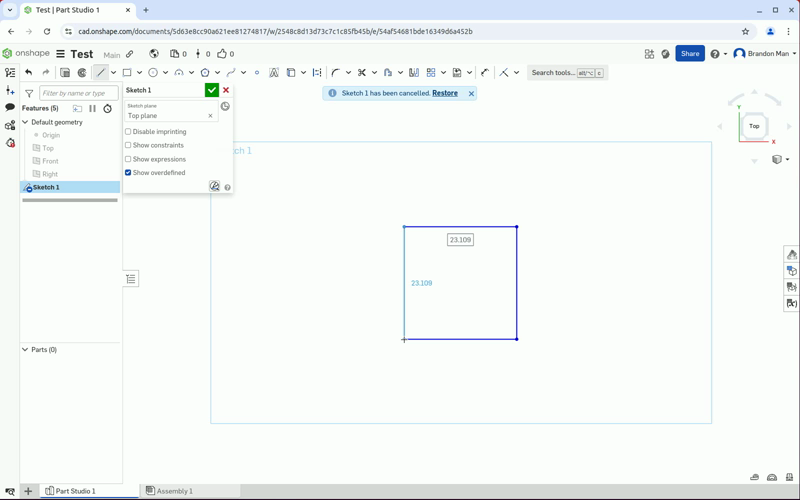
click(404, 339)
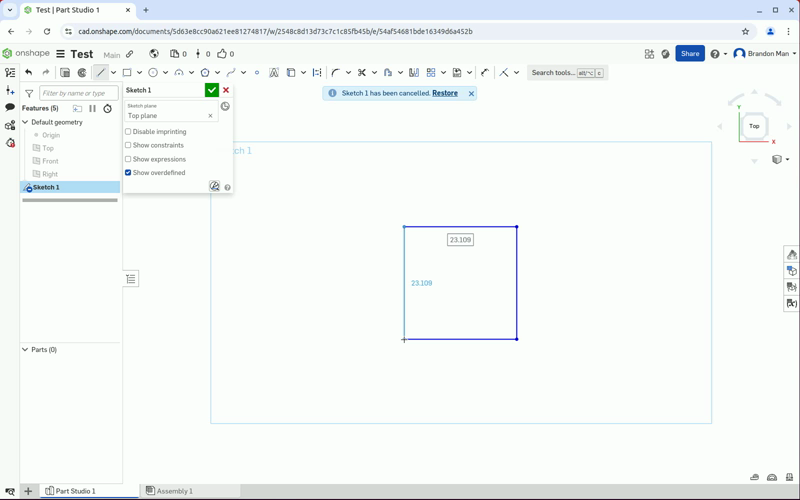
key(esc)
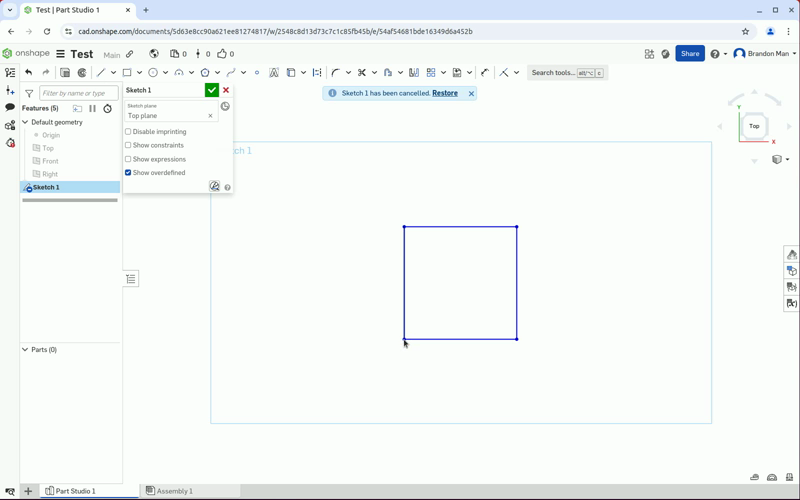
mouse_move(452, 298)
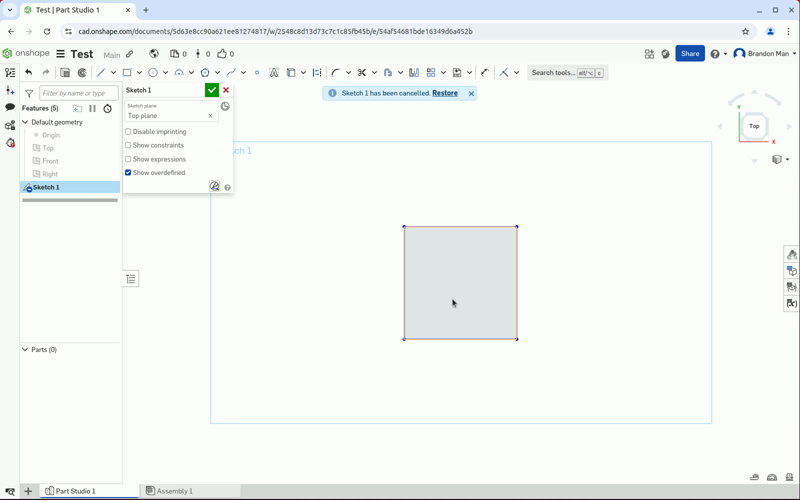
click(452, 298)
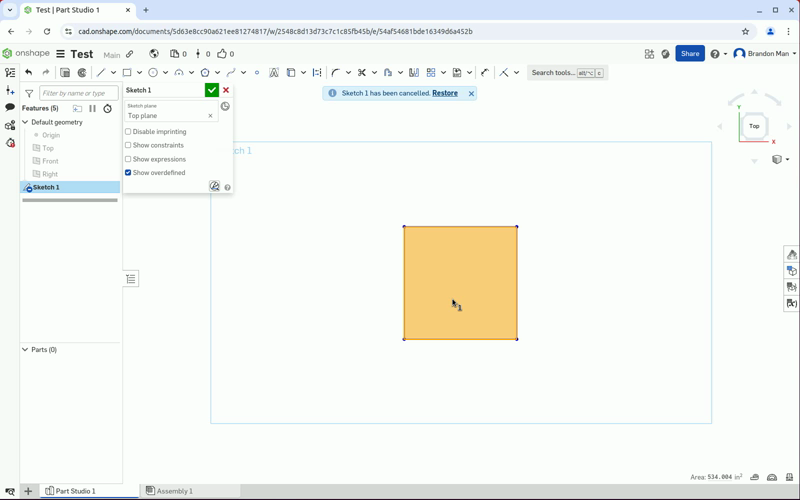
mouse_move(73, 352)
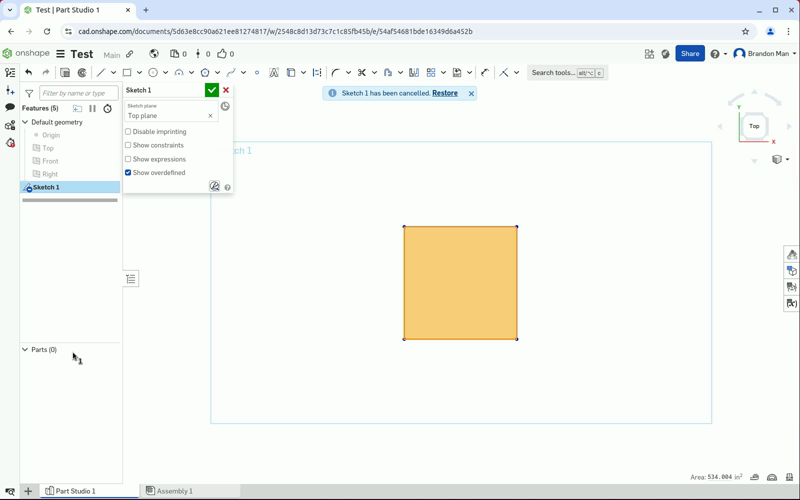
key(shift+y)
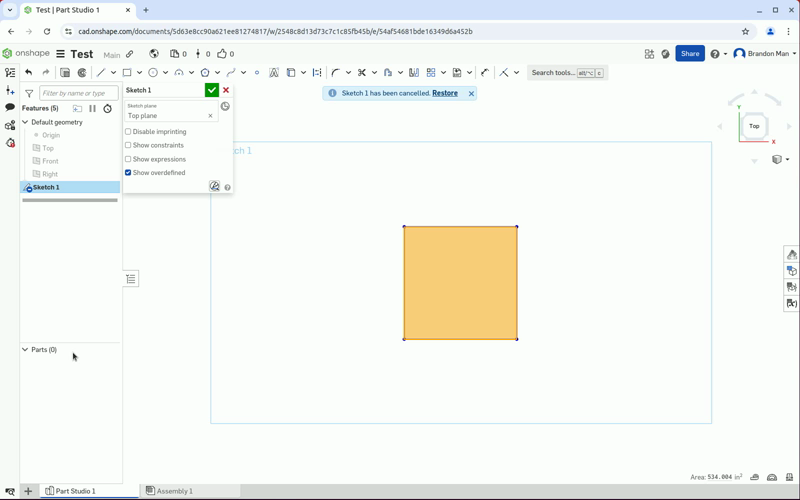
key(shift+e)
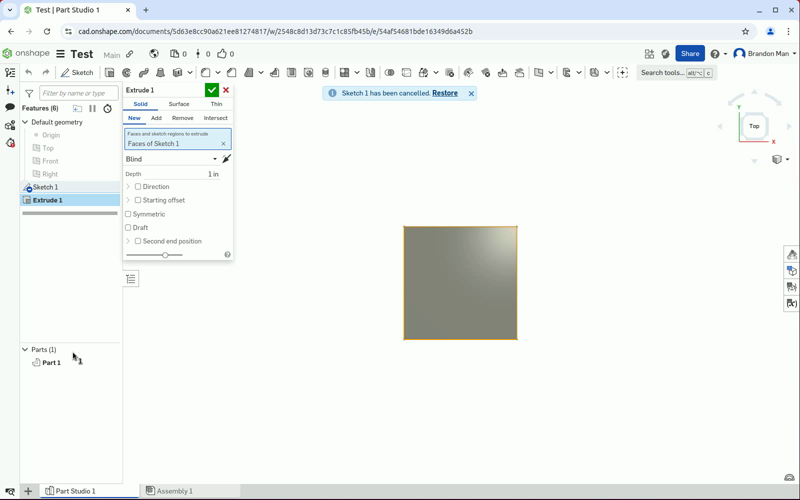
mouse_move(143, 106)
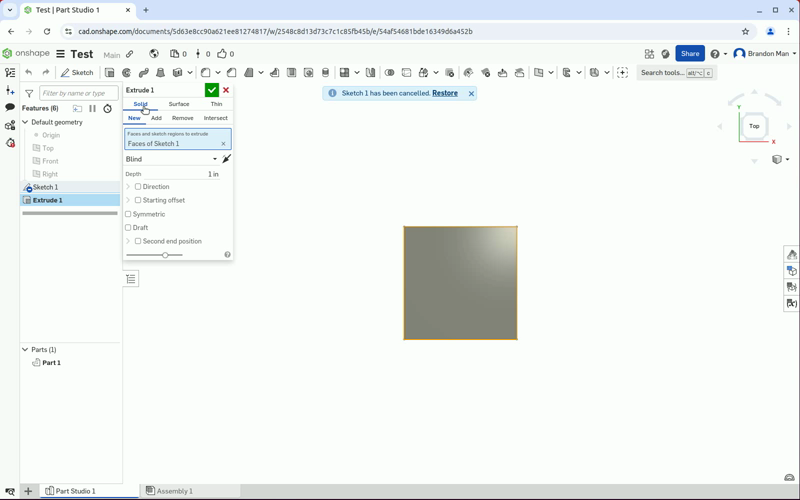
click(143, 106)
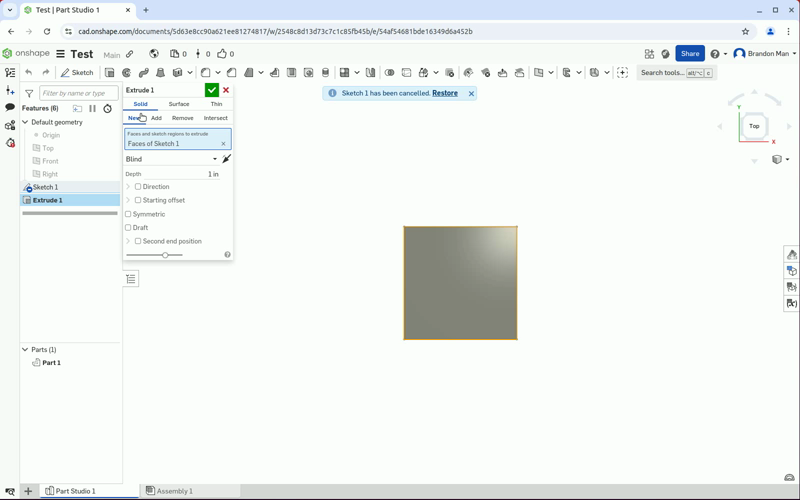
mouse_move(137, 120)
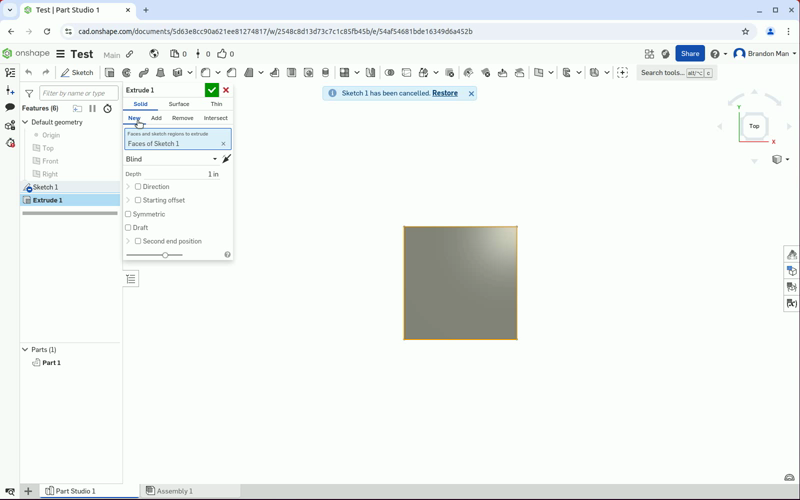
click(137, 120)
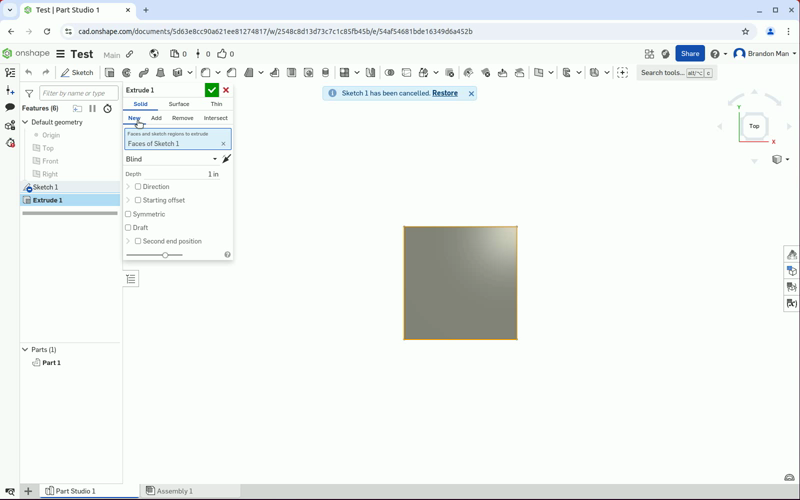
key(tab, 4)
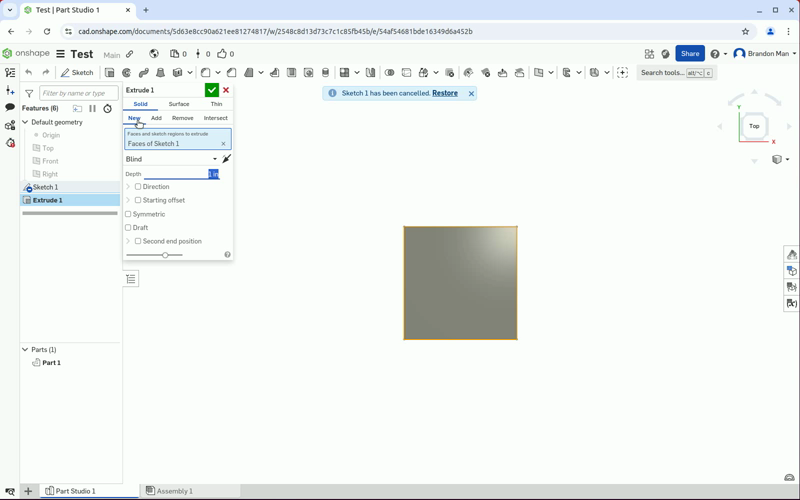
text(23.108)
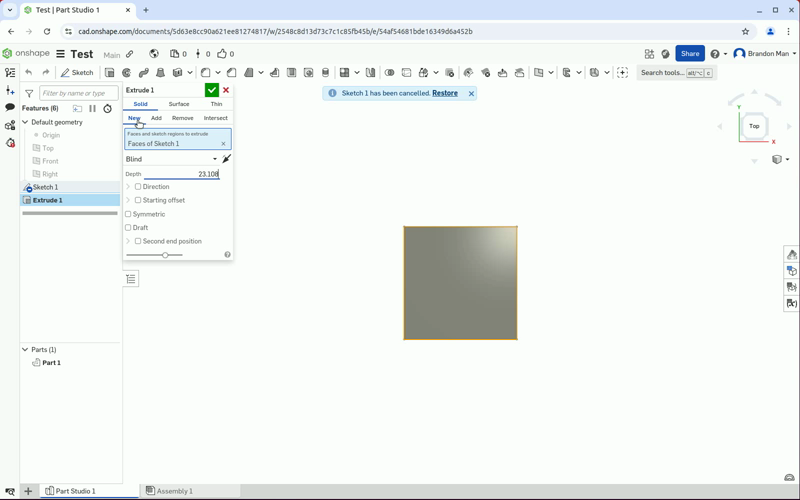
key(enter)
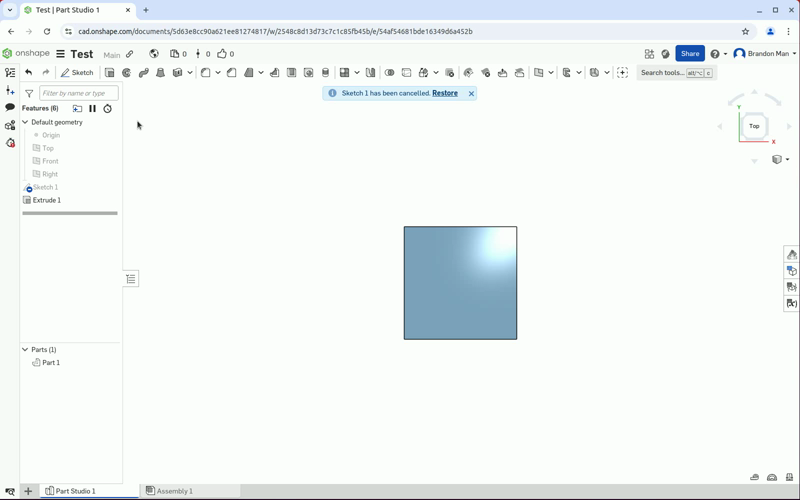
key(shift+h)
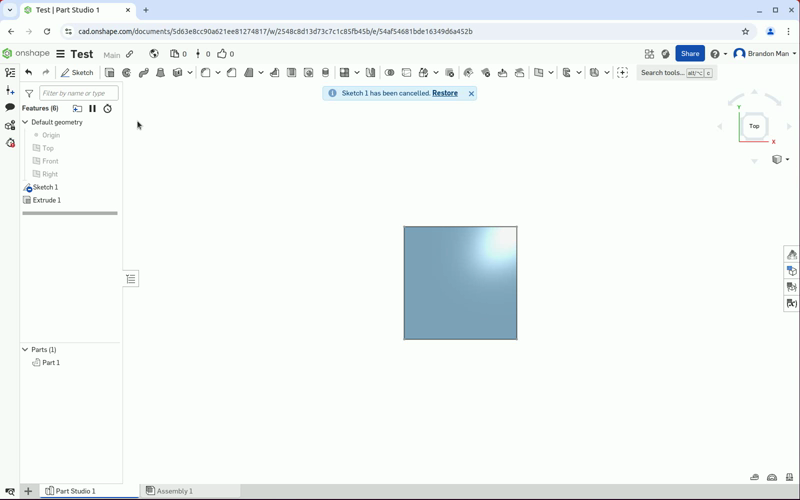
key(shift+h)
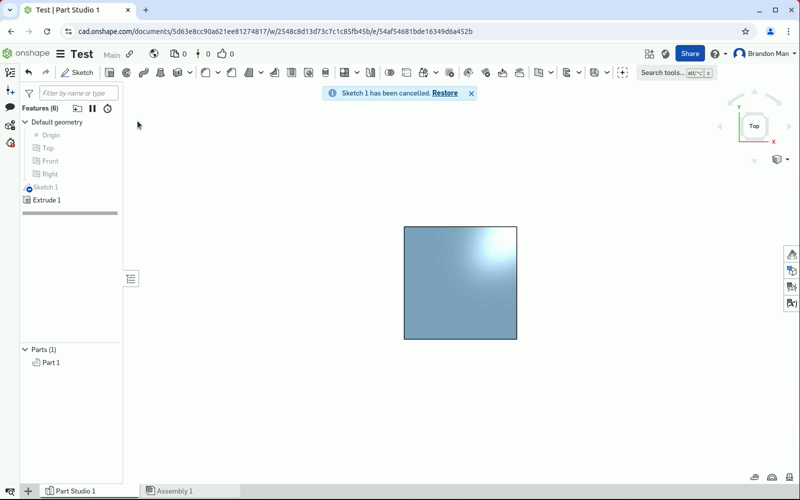
mouse_move(73, 189)
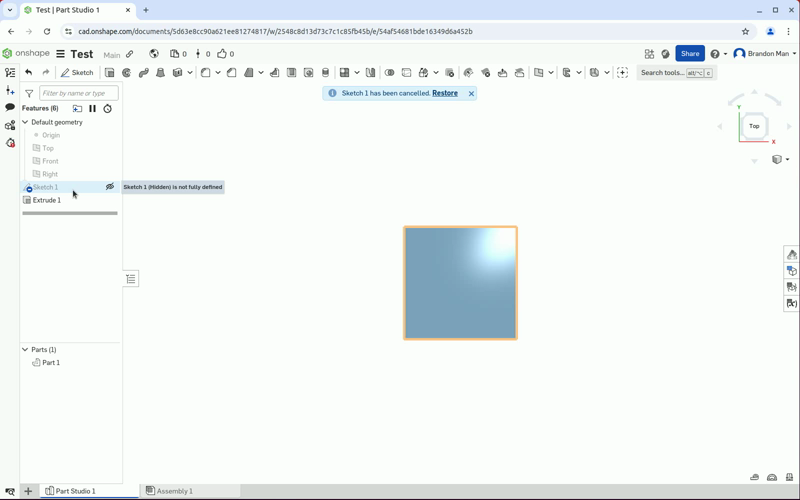
click(73, 189)
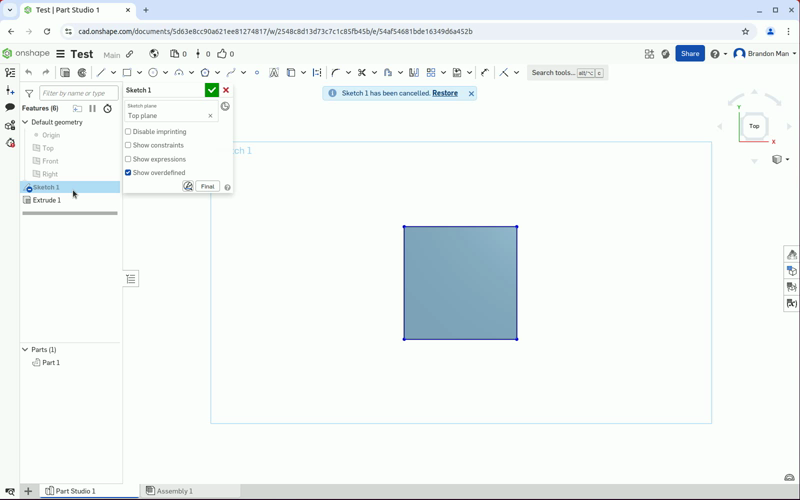
mouse_move(229, 92)
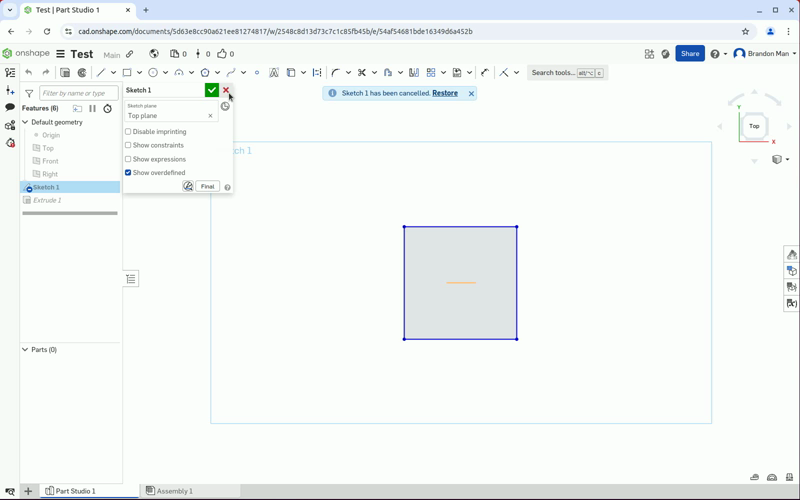
click(229, 92)
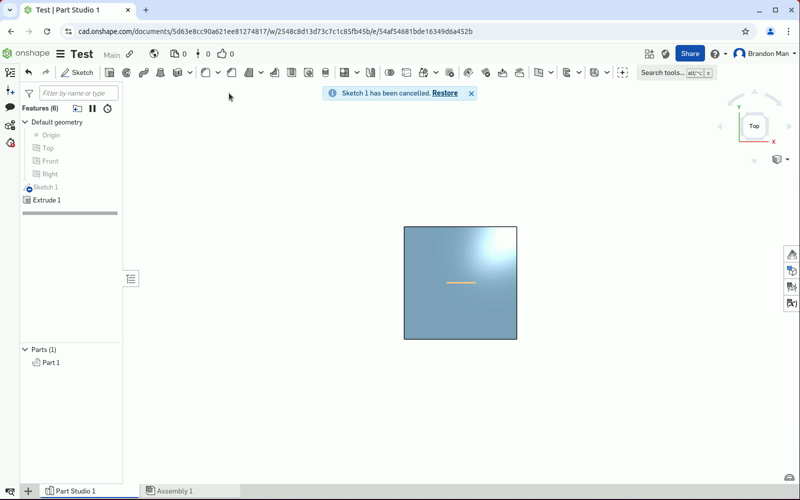
mouse_move(541, 75)
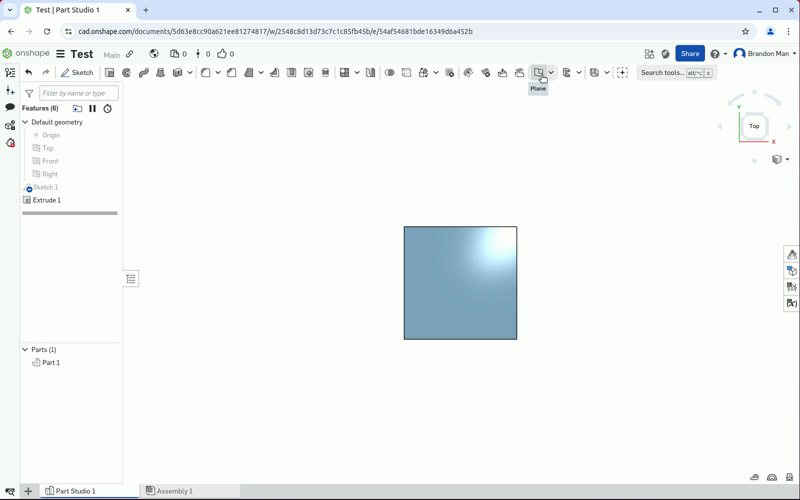
click(541, 75)
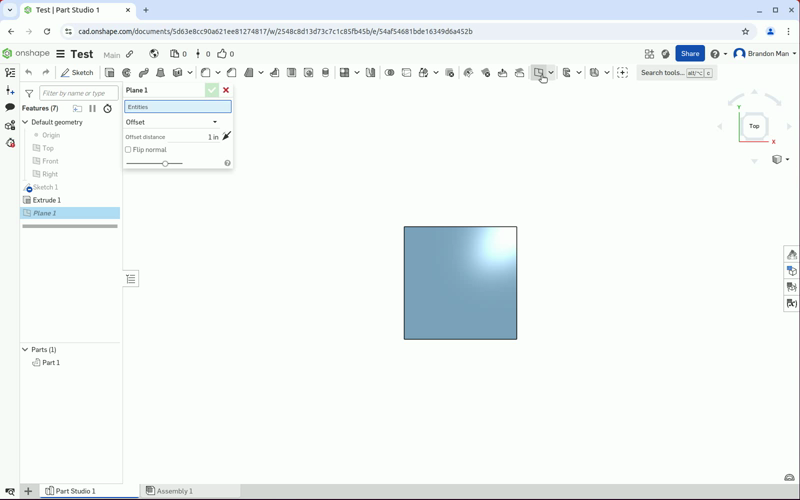
mouse_move(73, 150)
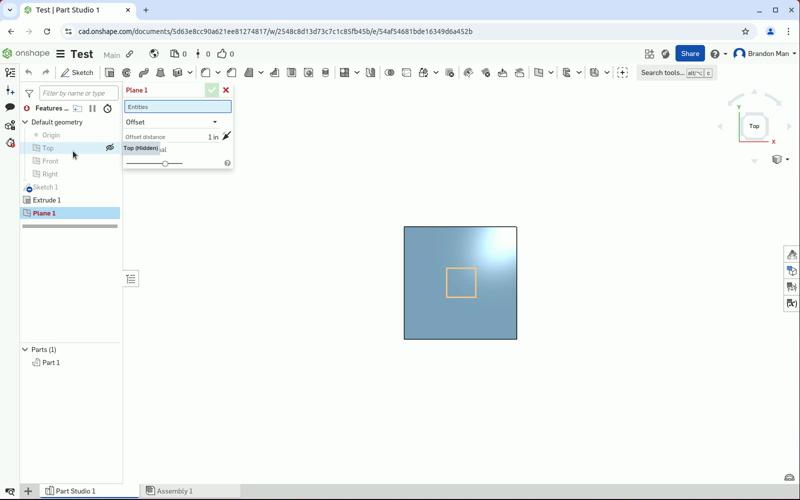
click(73, 150)
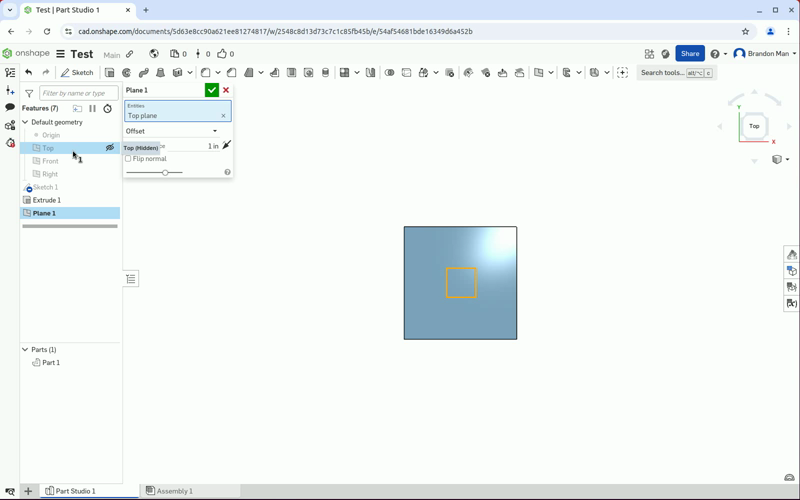
key(tab, 2)
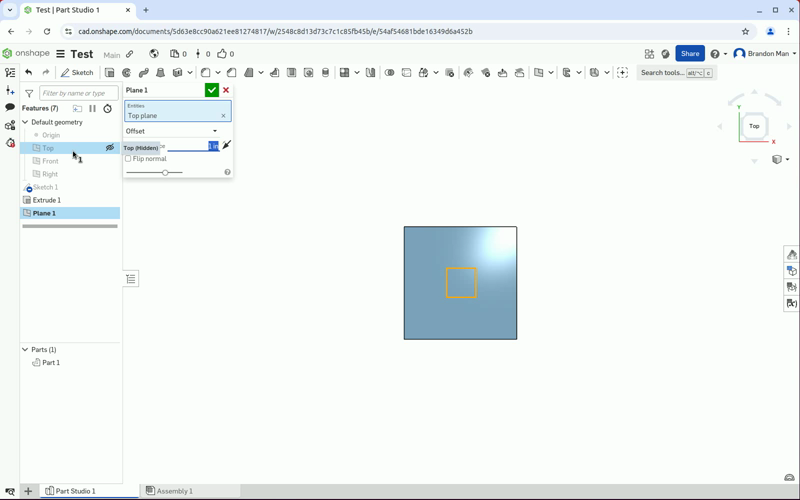
text(23.108)
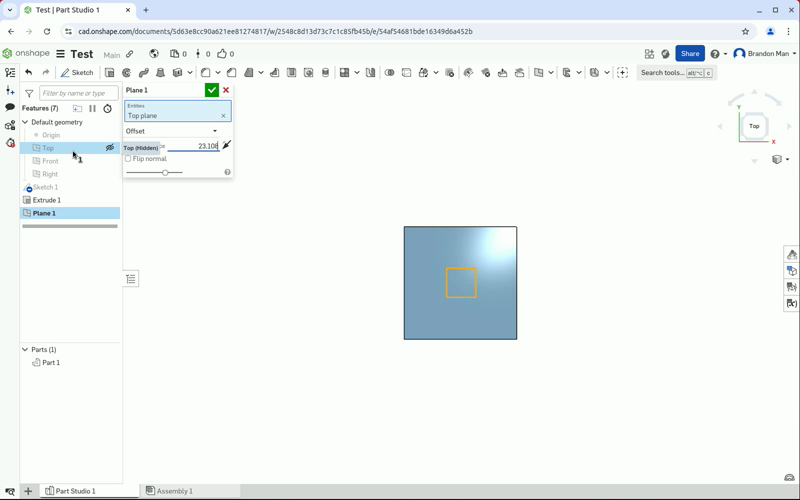
key(enter, 2)
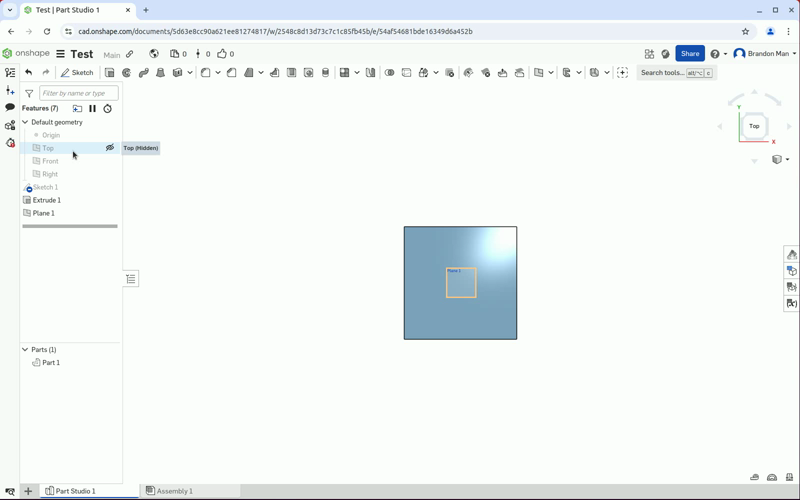
key(shift+s)
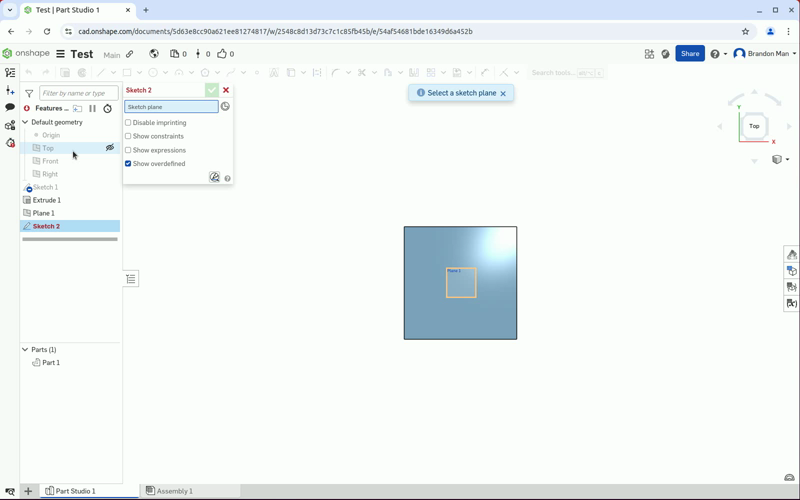
mouse_move(73, 215)
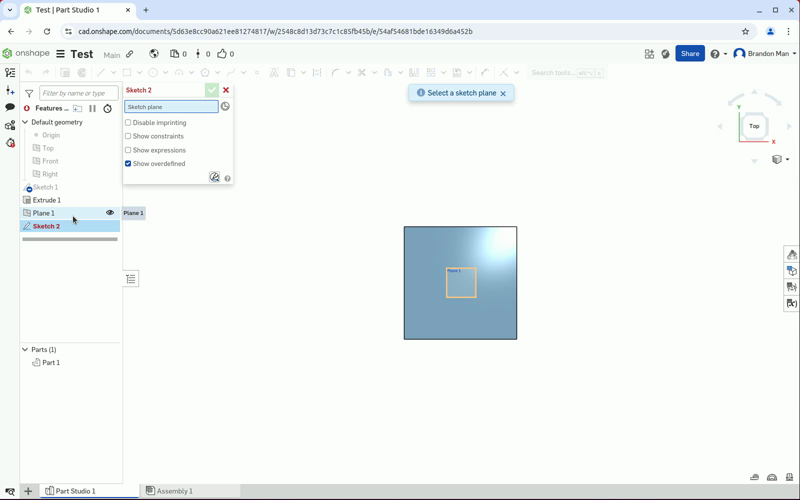
click(73, 215)
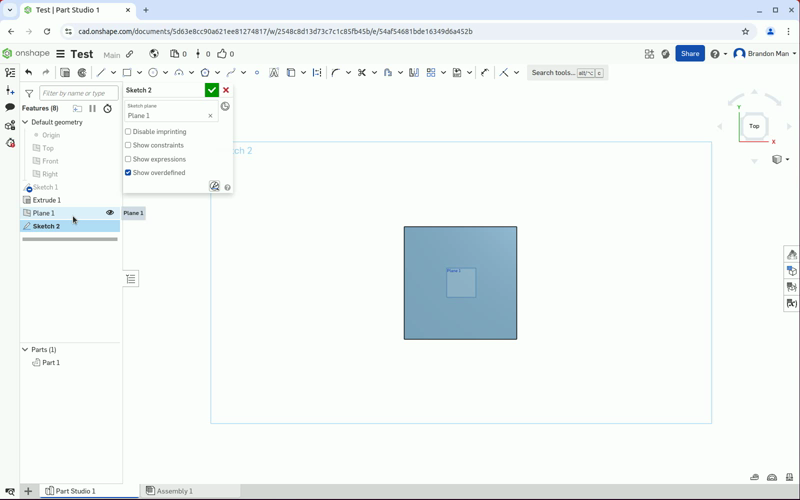
mouse_move(73, 352)
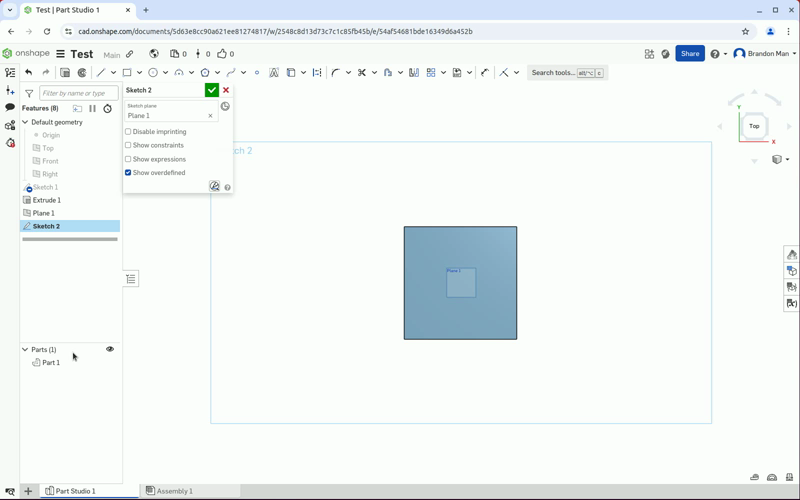
key(y)
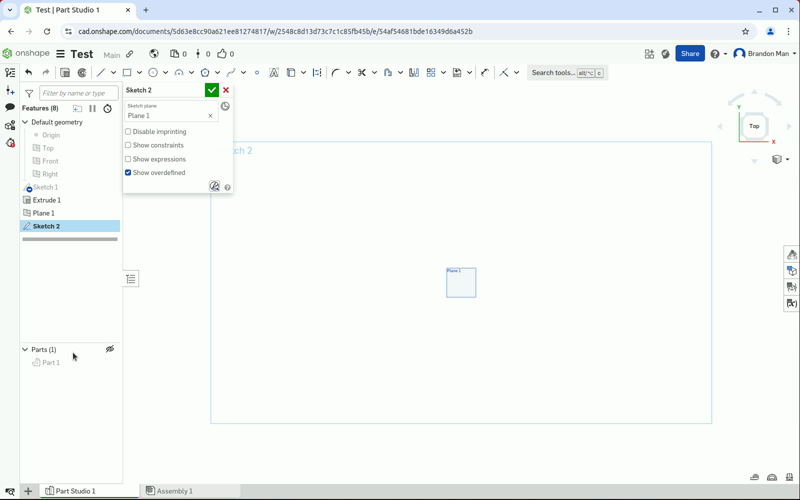
key(c)
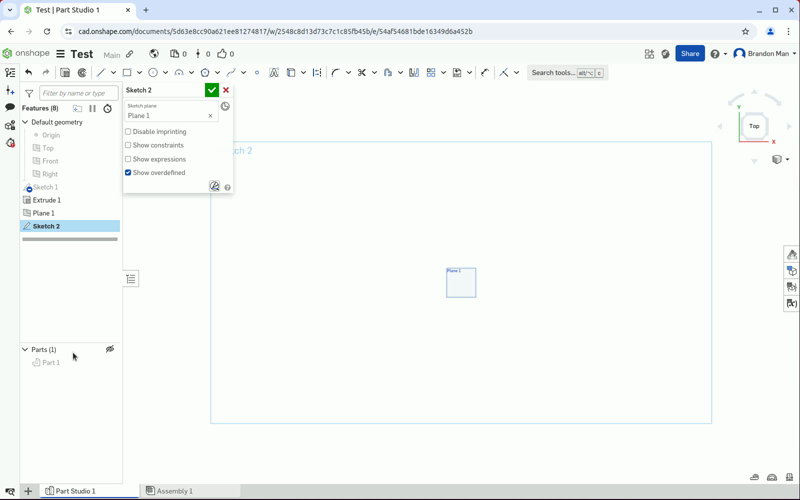
key_down(shift)
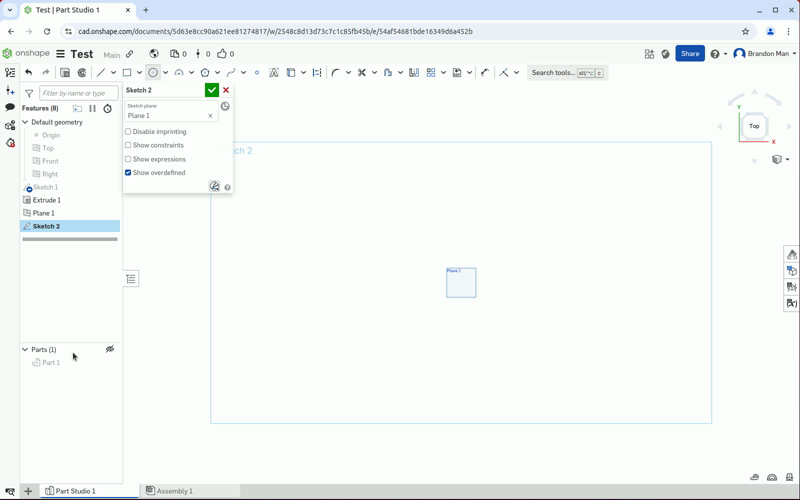
mouse_move(460, 282)
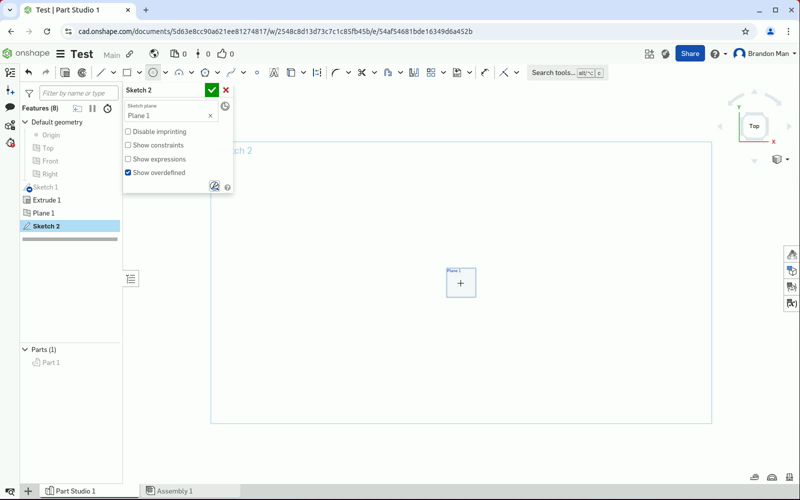
click(460, 282)
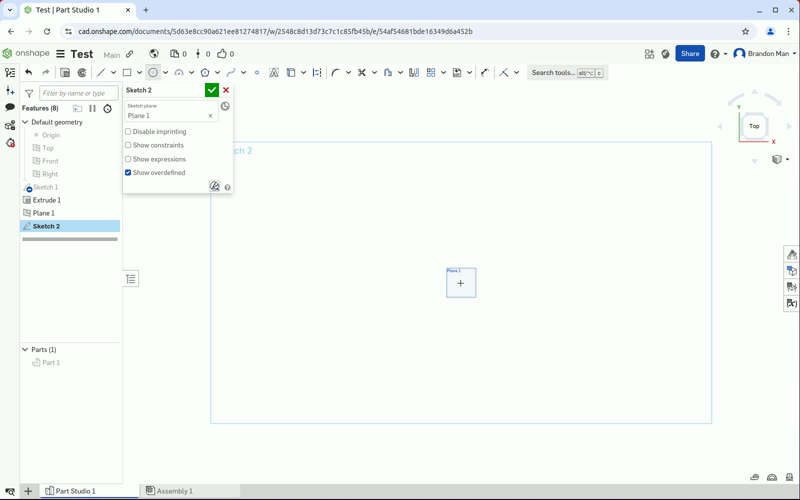
key_up(shift)
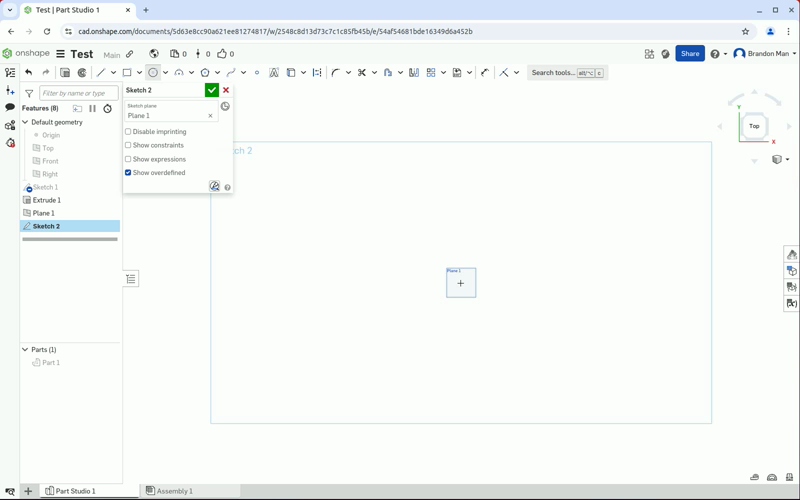
mouse_move(479, 282)
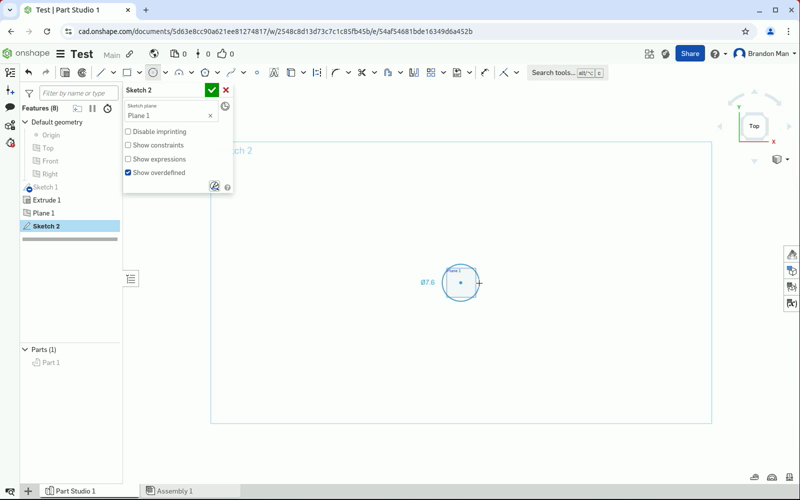
click(479, 282)
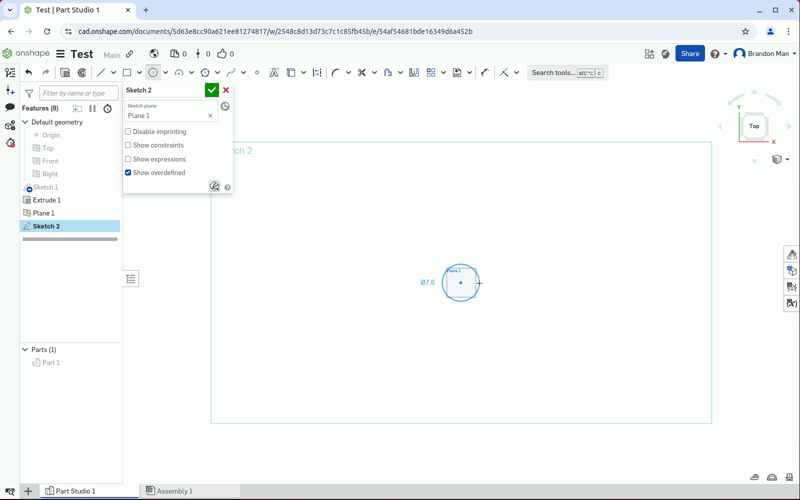
key(esc)
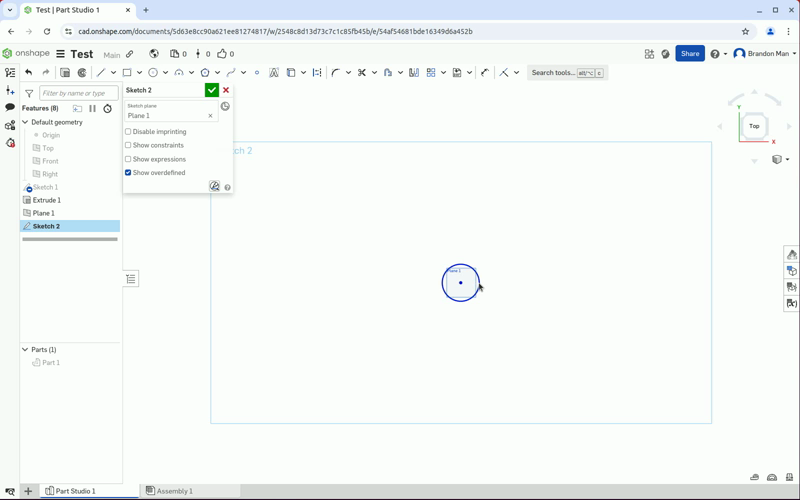
mouse_move(449, 272)
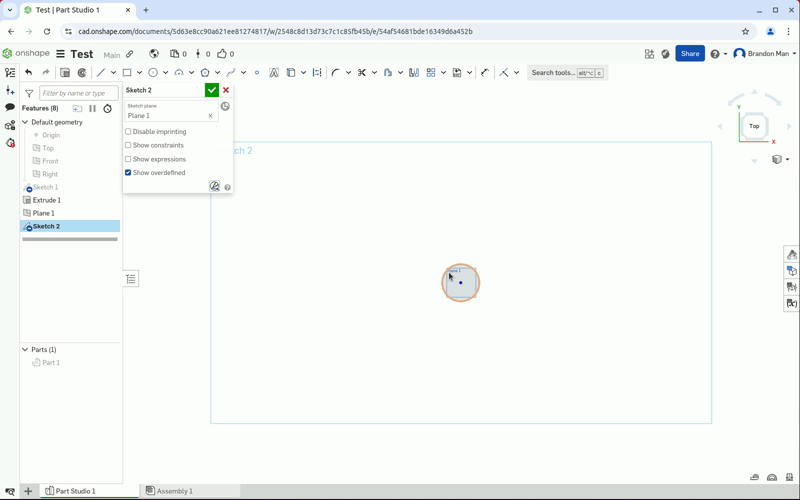
scroll(6)
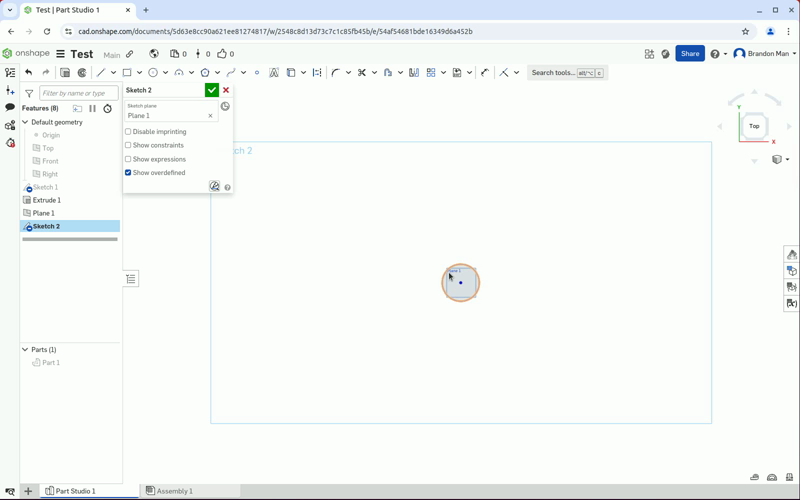
scroll(6)
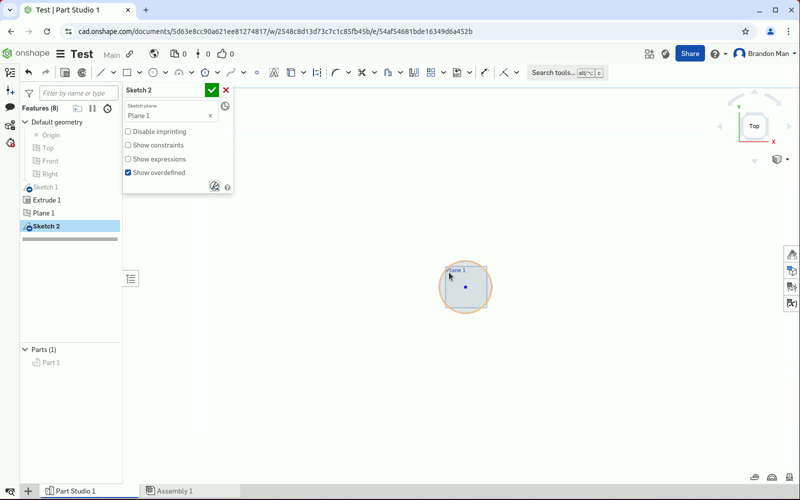
scroll(6)
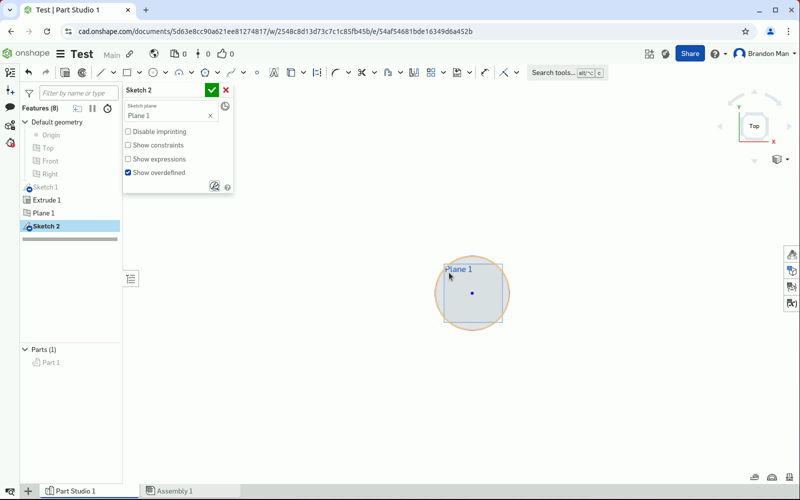
scroll(6)
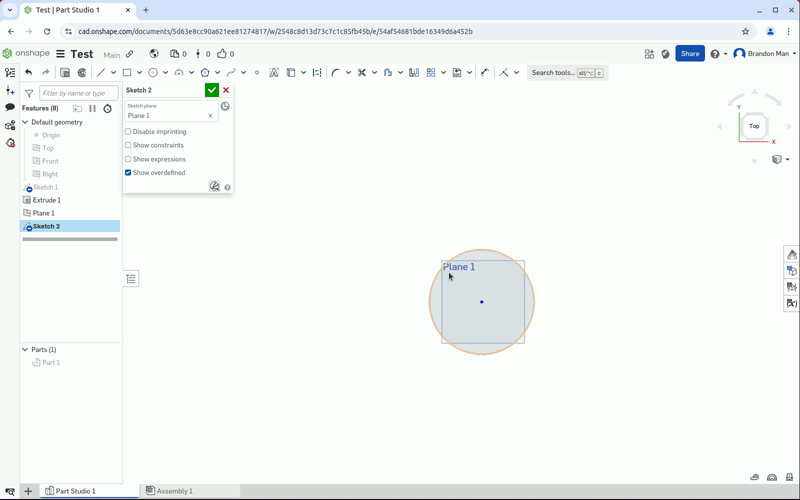
scroll(6)
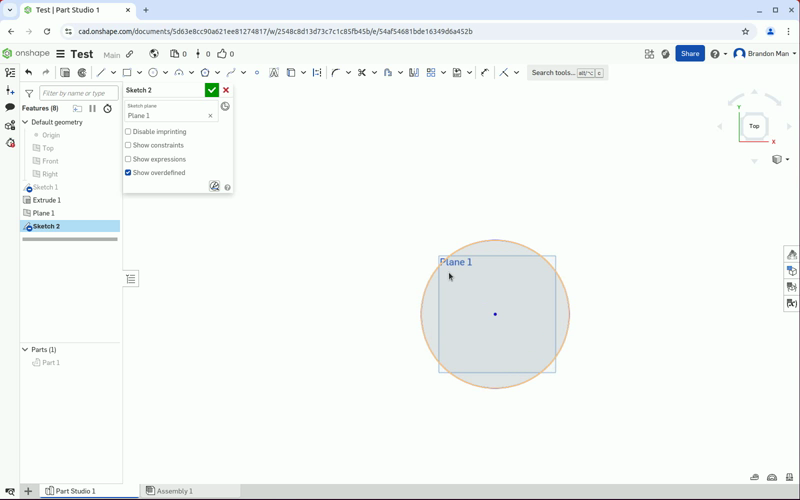
scroll(6)
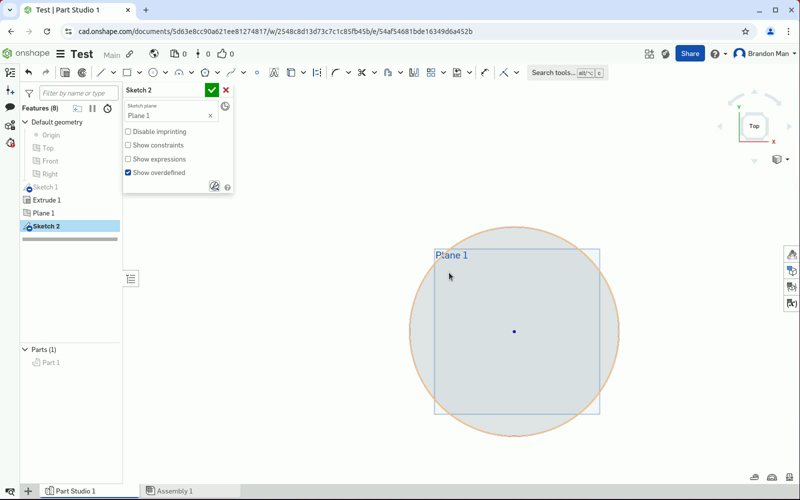
scroll(6)
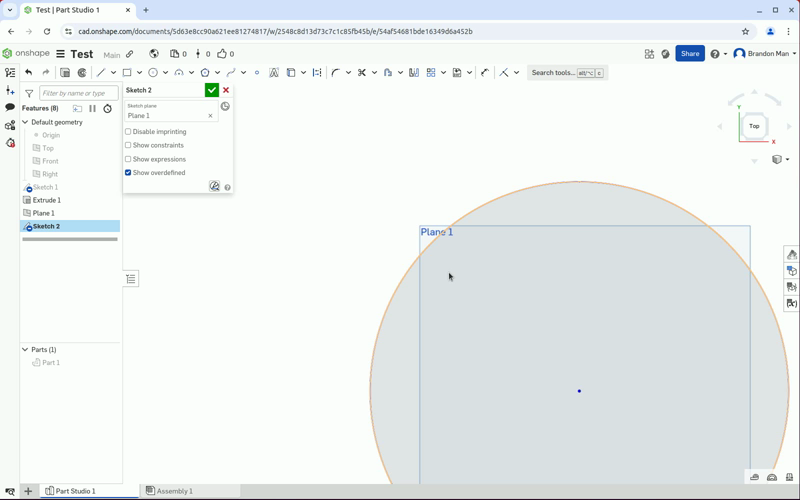
click(449, 272)
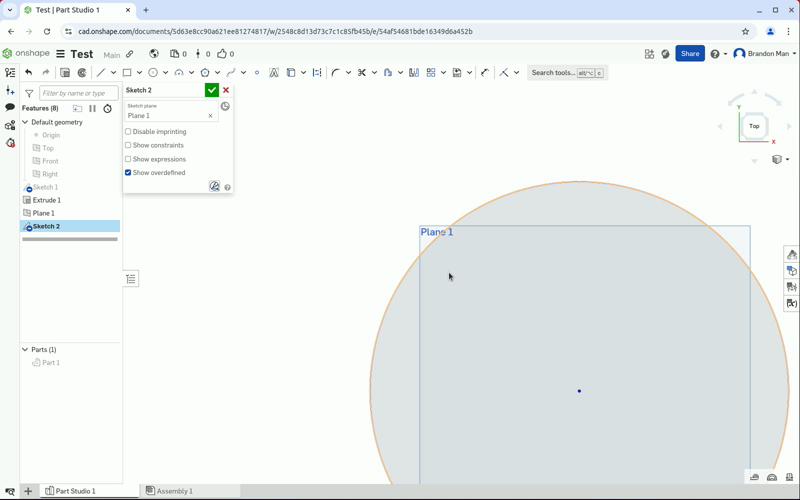
scroll(-6)
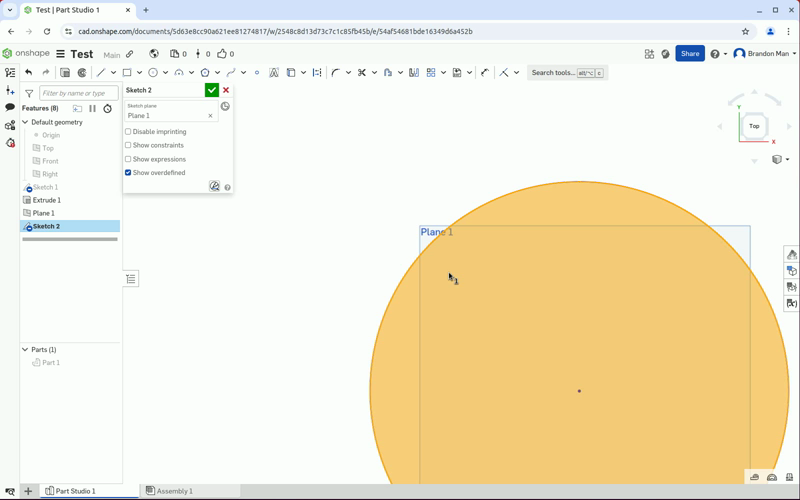
scroll(-6)
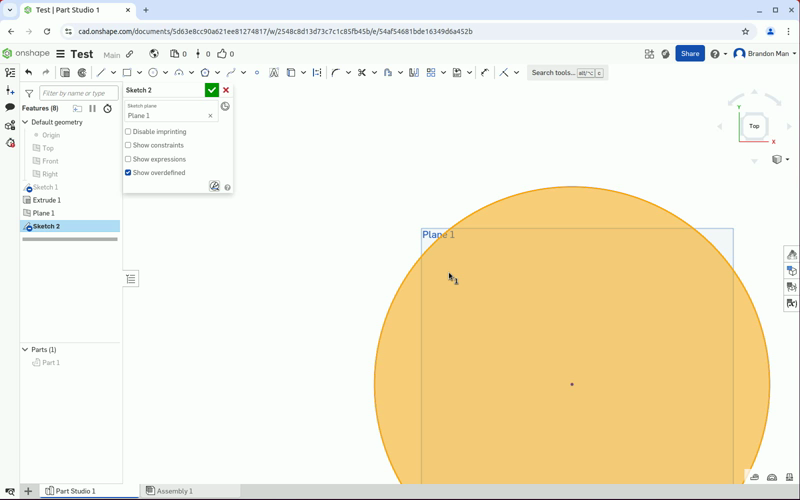
scroll(-6)
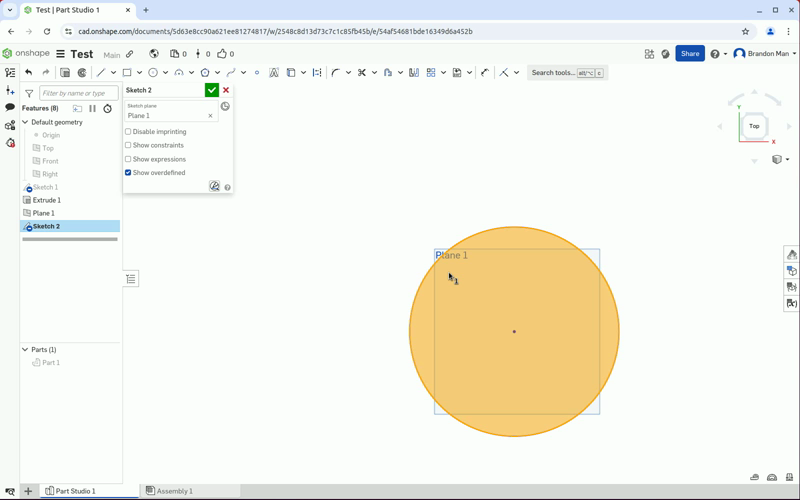
scroll(-6)
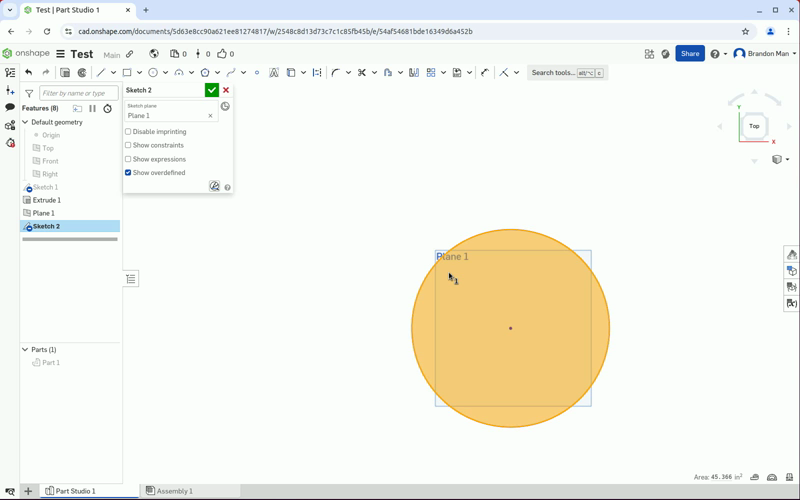
scroll(-6)
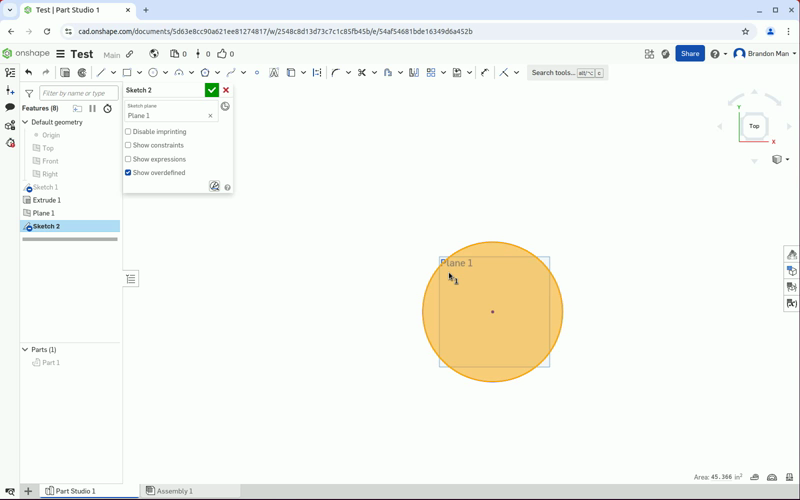
scroll(-6)
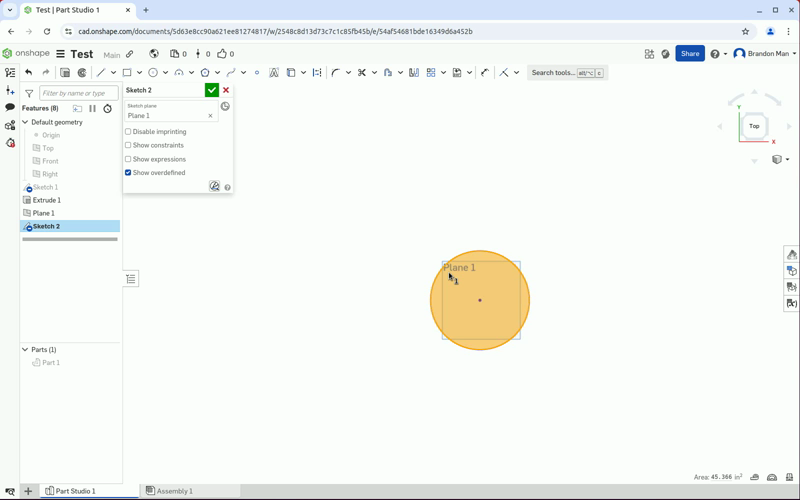
scroll(-6)
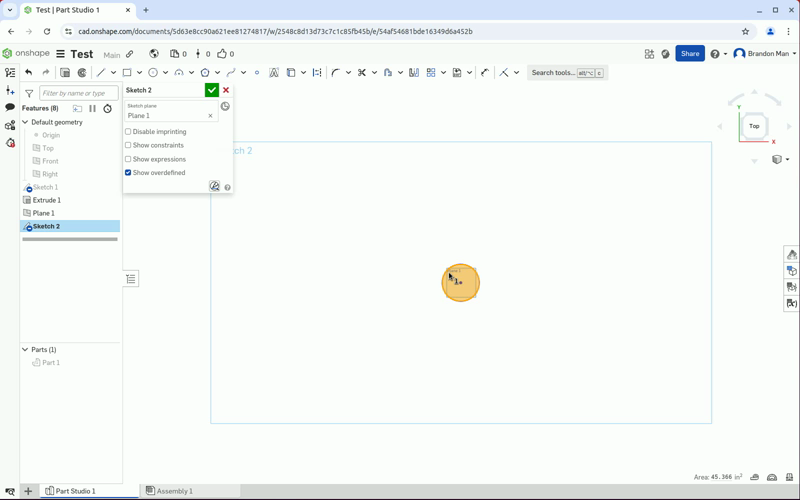
mouse_move(73, 352)
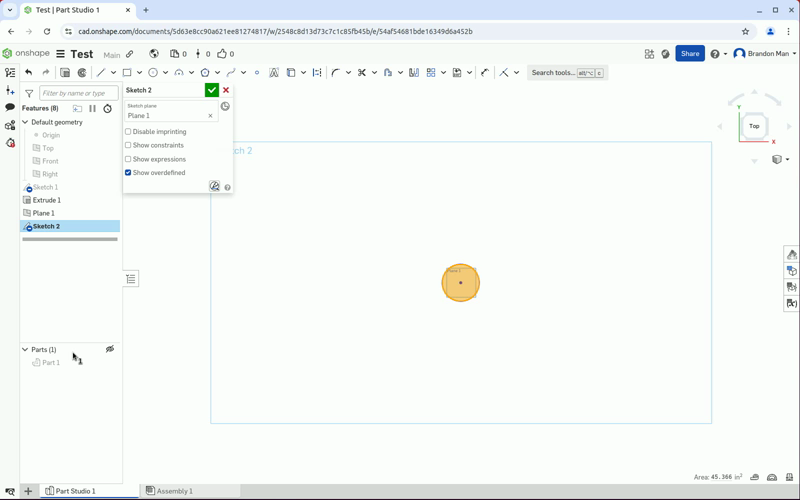
key(shift+y)
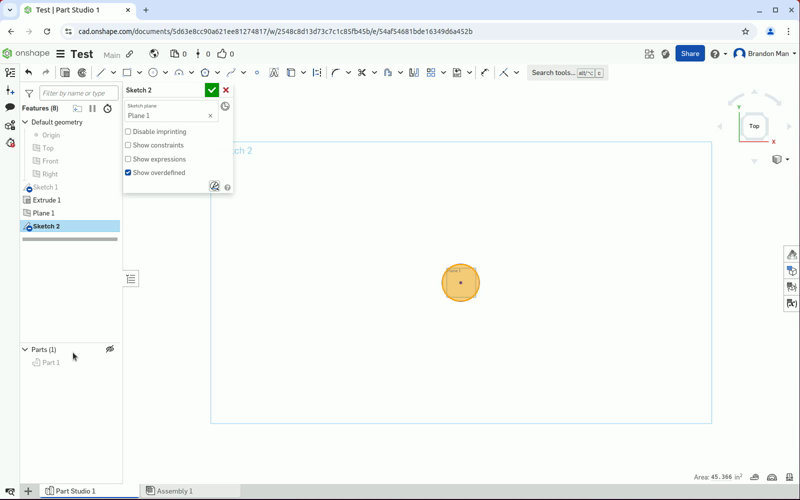
key(shift+e)
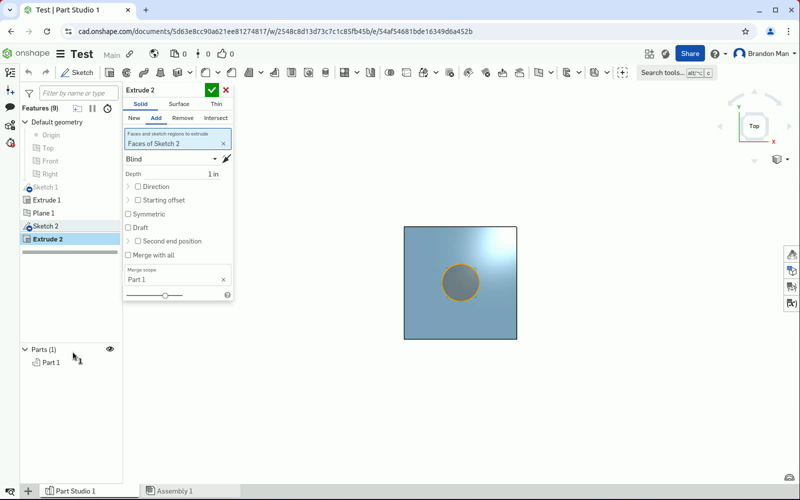
mouse_move(143, 106)
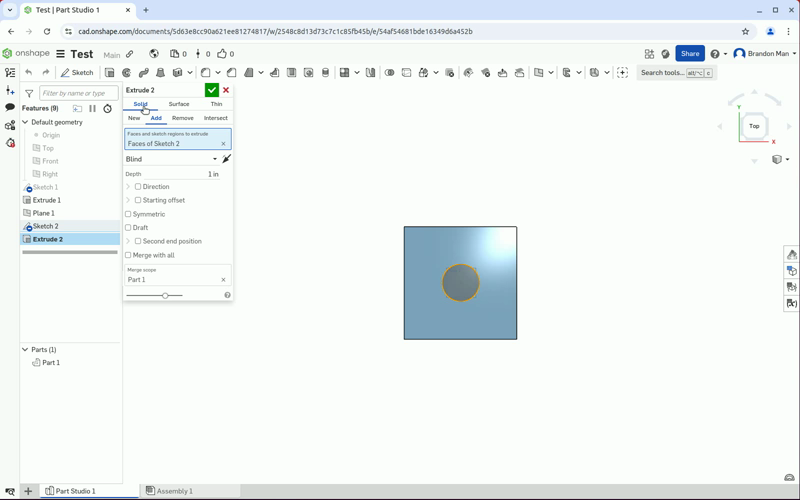
click(143, 106)
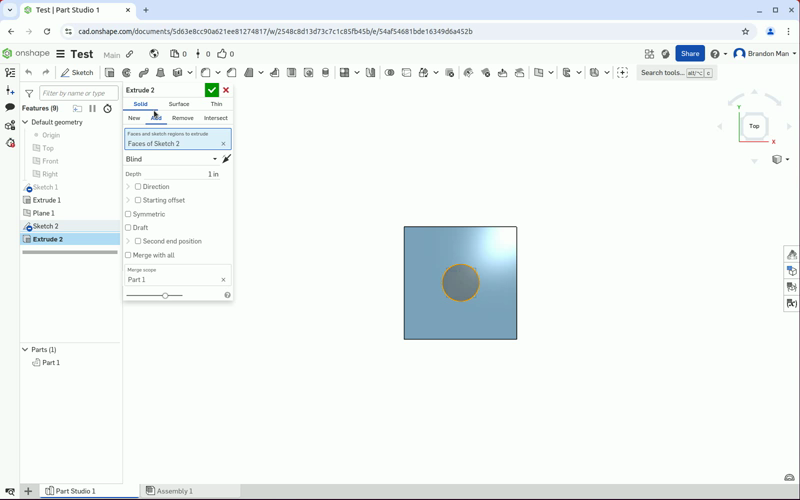
mouse_move(186, 120)
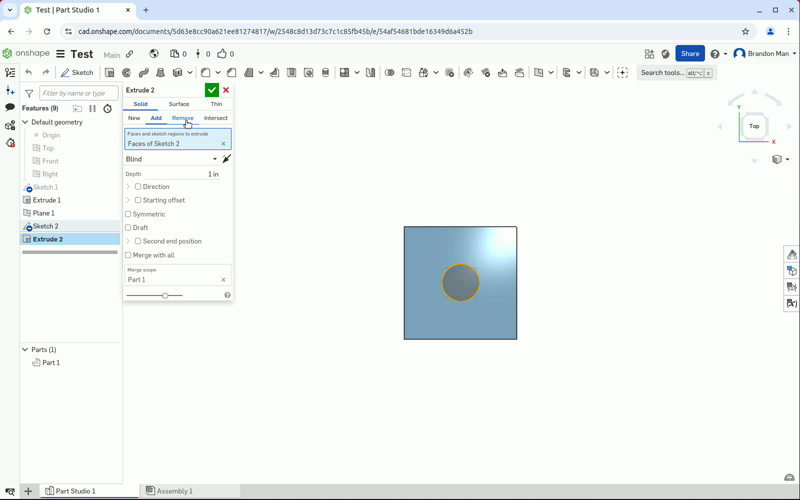
click(186, 120)
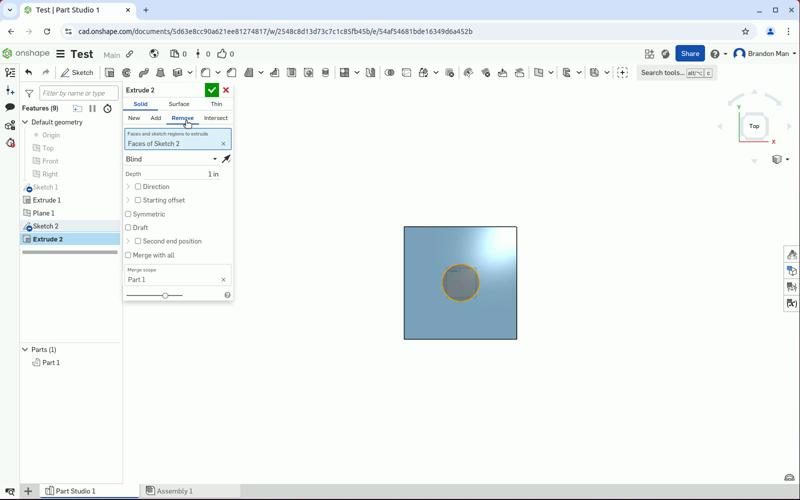
key(tab, 4)
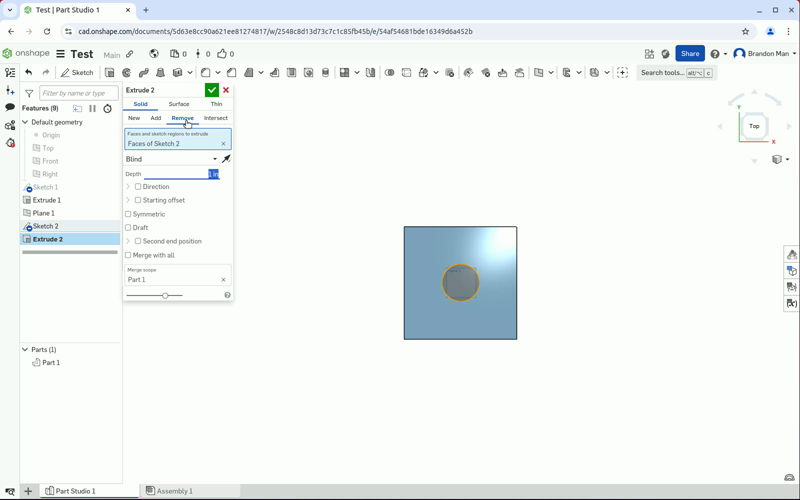
text(17.331)
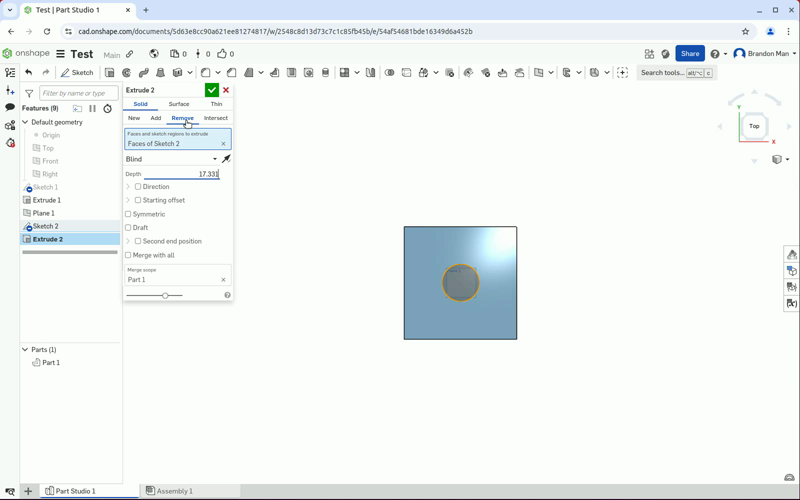
key(tab, 6)
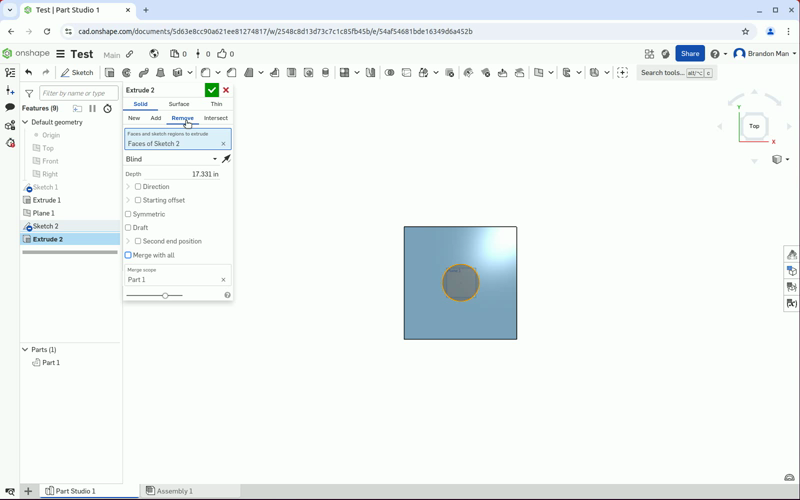
key(space)
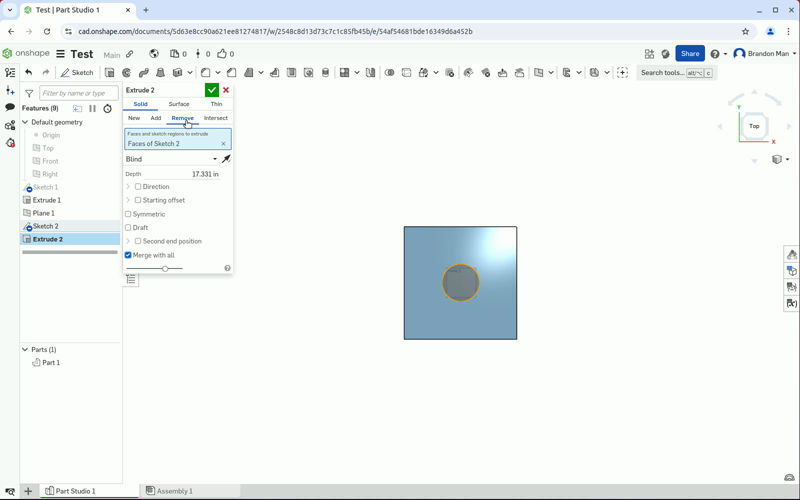
key(enter)
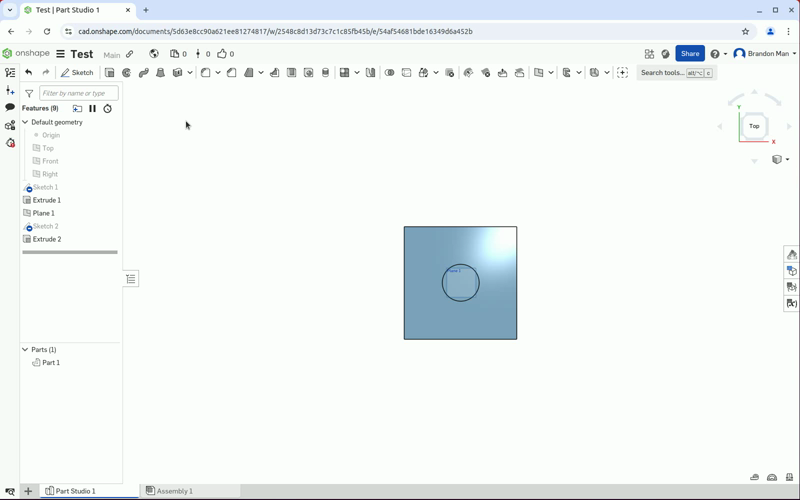
key(shift+h)
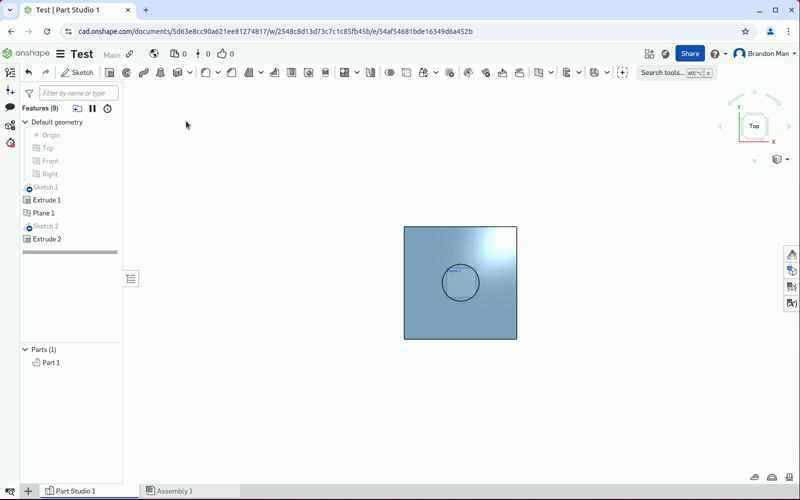
key(shift+h)
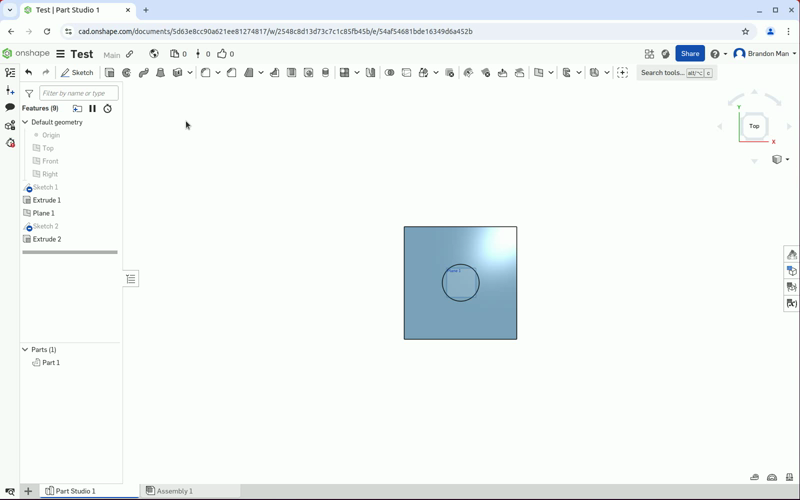
mouse_move(73, 189)
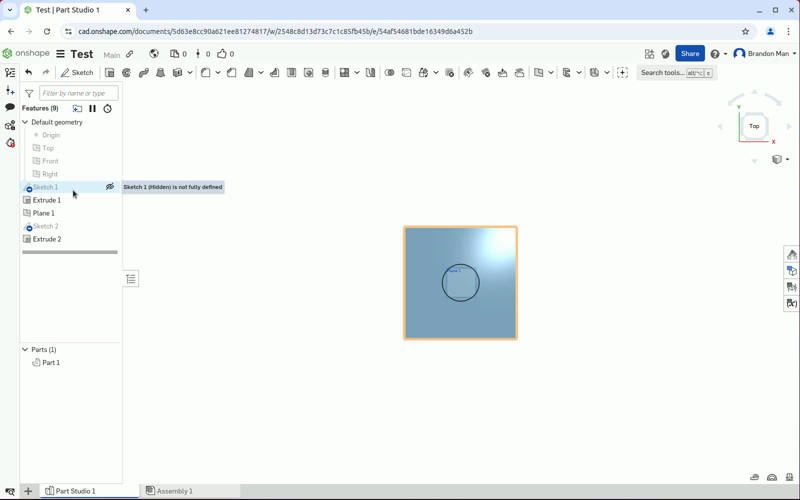
click(73, 189)
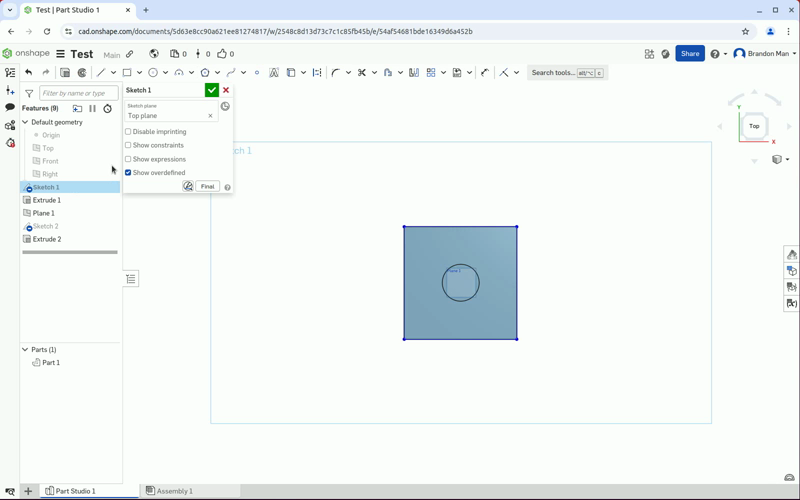
mouse_move(229, 92)
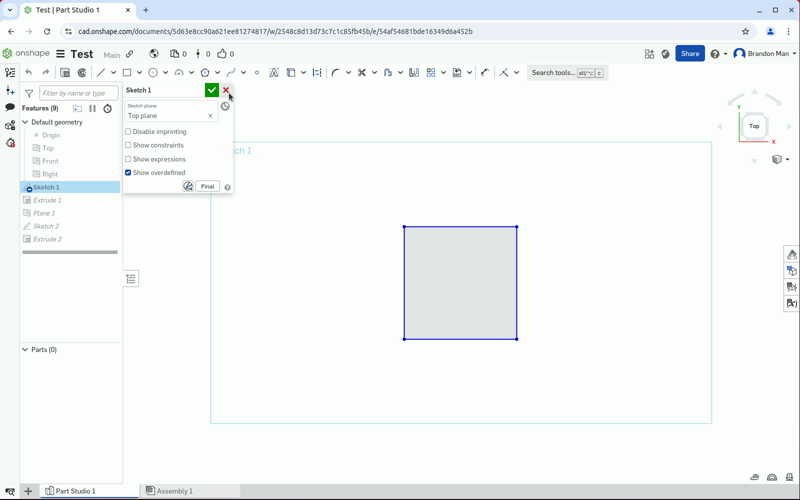
click(229, 92)
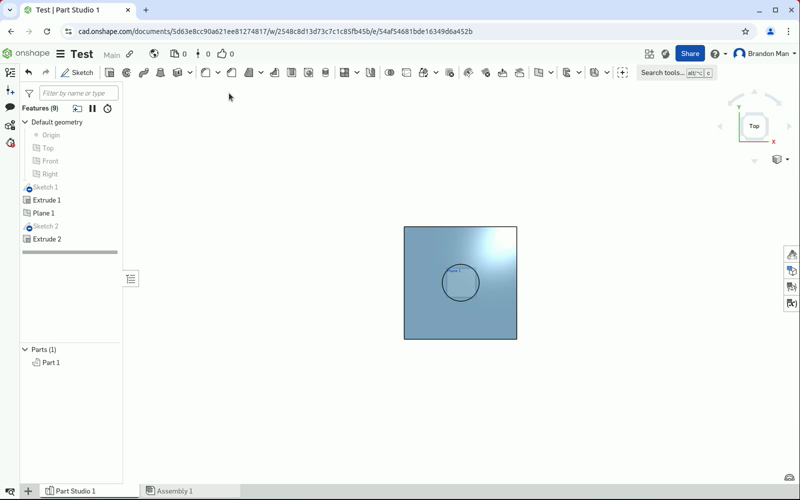
mouse_move(73, 352)
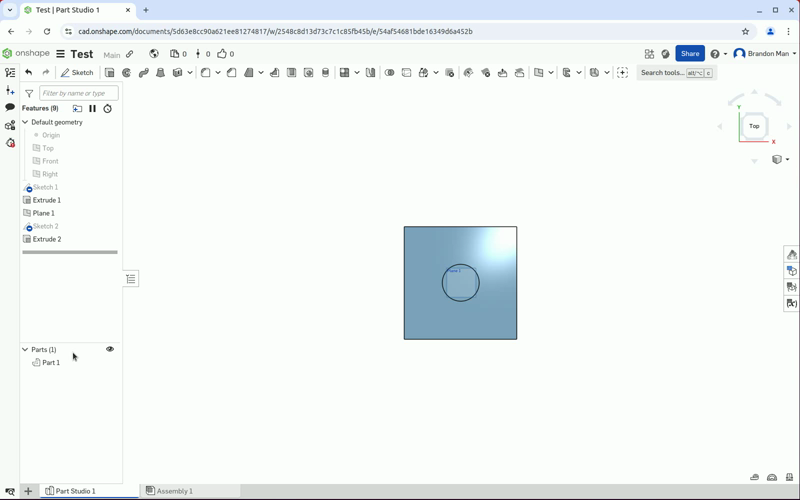
key(y)
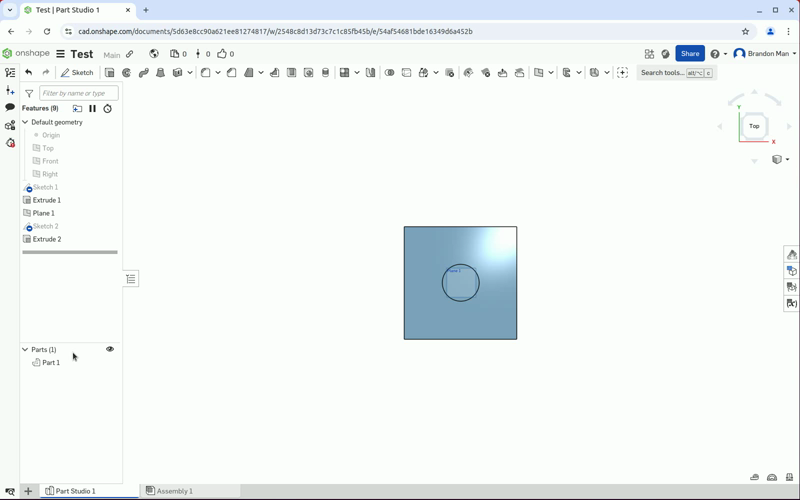
key(shift+p)
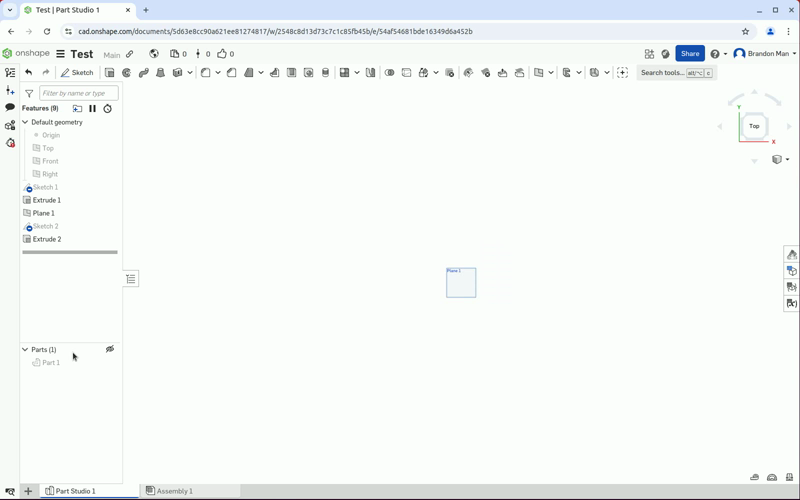
key(space)
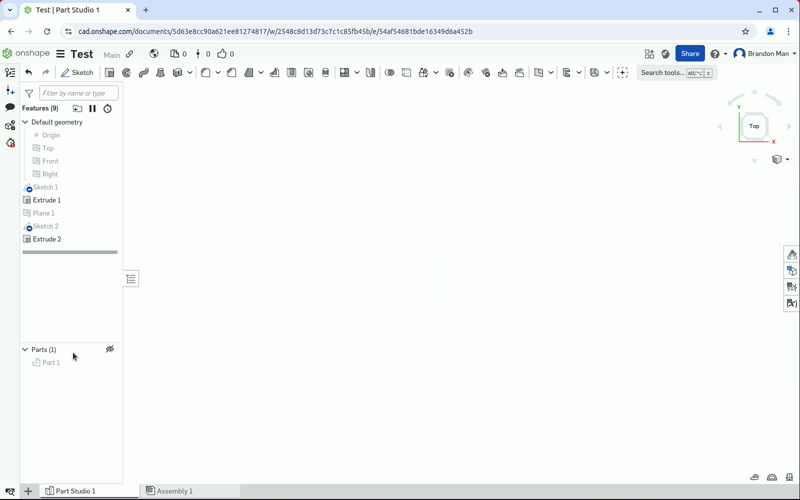
key_down(shift)
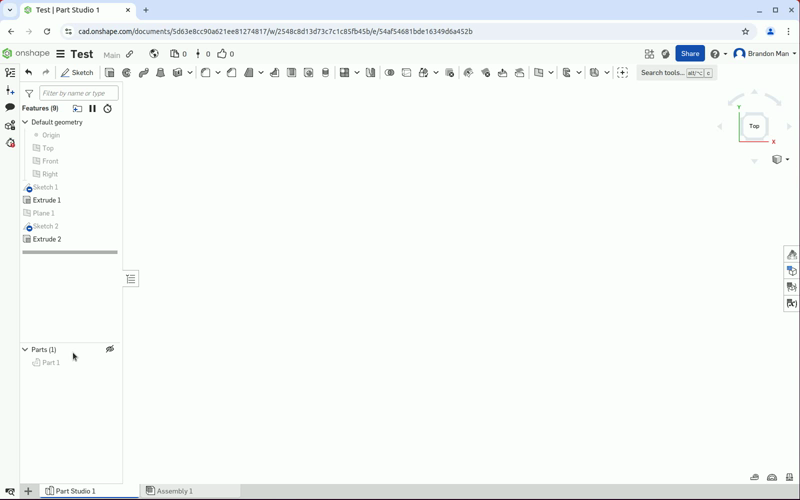
key(up)
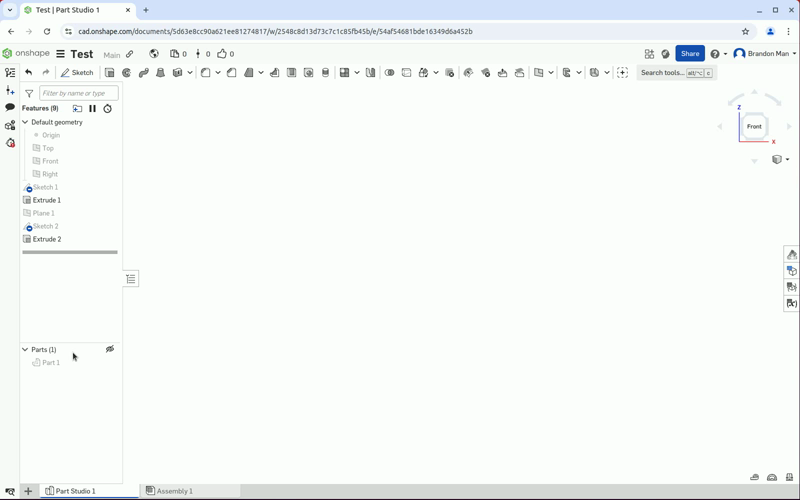
key_up(shift)
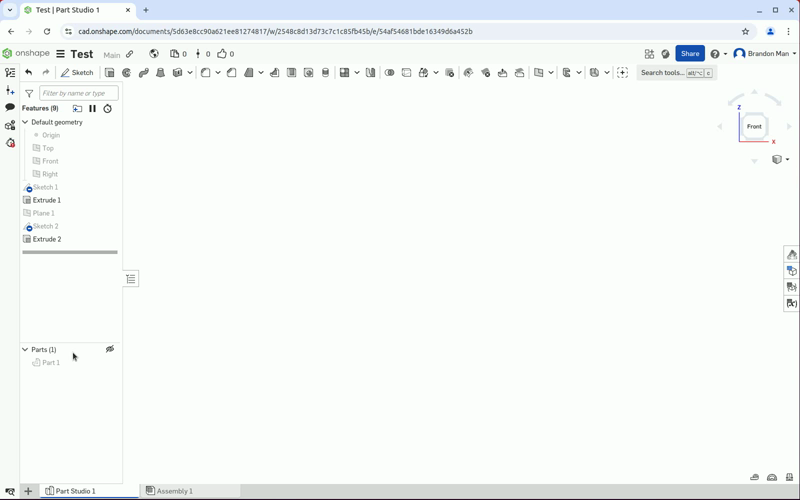
mouse_move(73, 352)
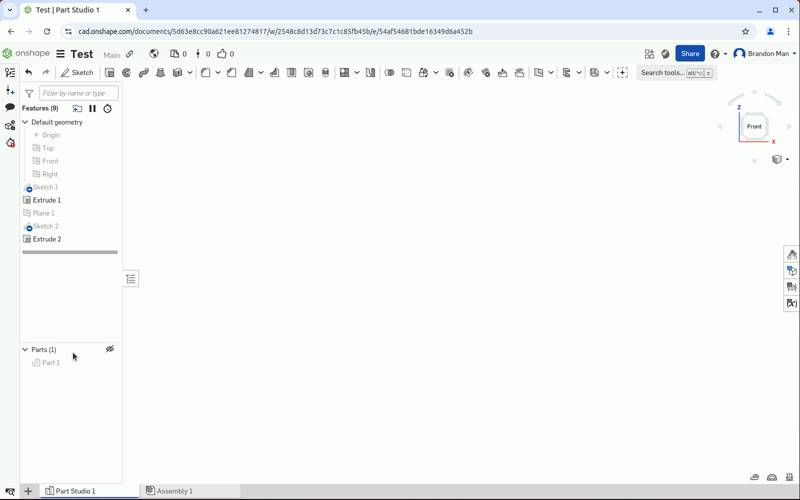
key(shift+y)
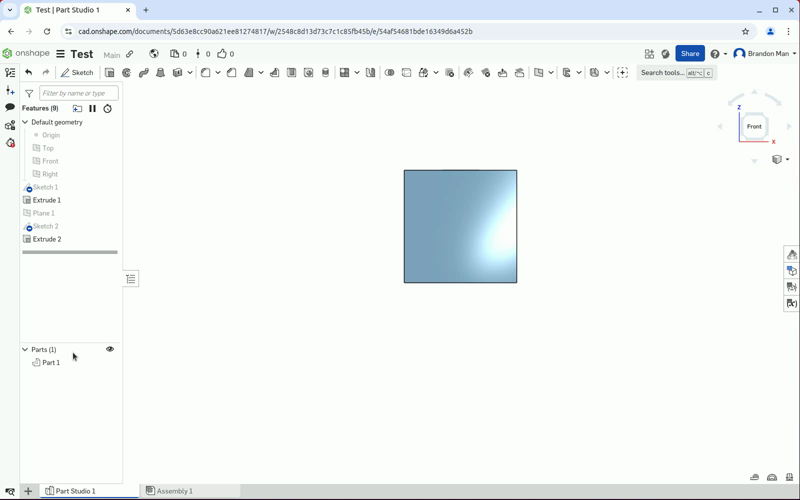
mouse_move(541, 75)
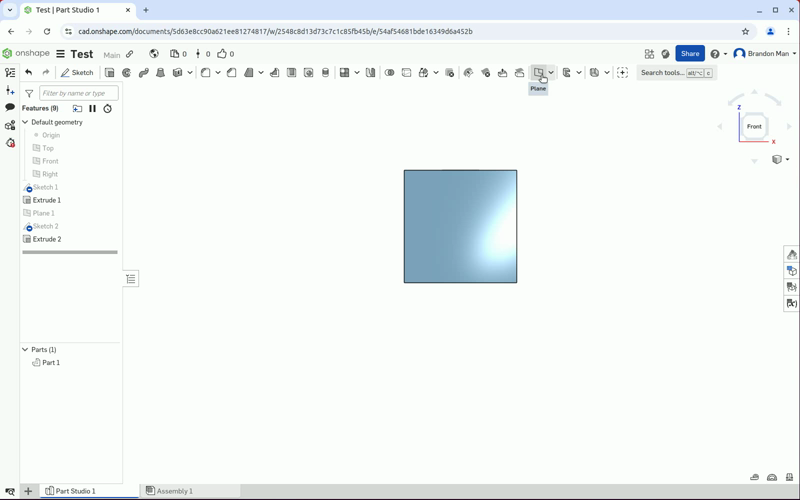
click(541, 75)
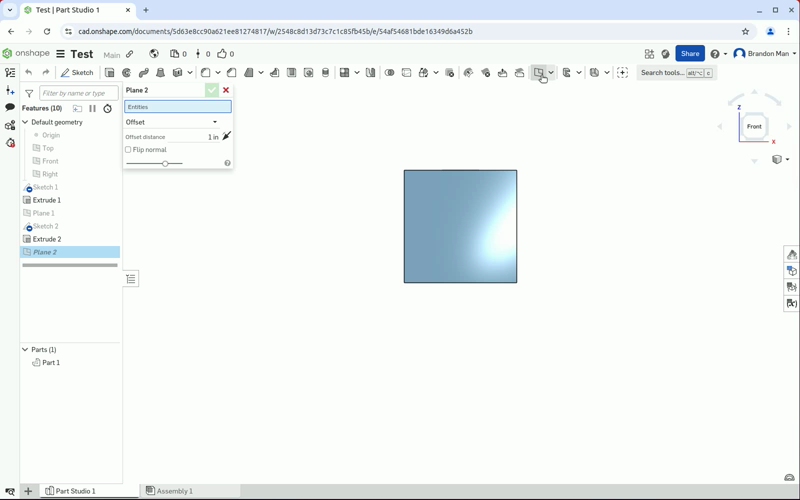
mouse_move(73, 163)
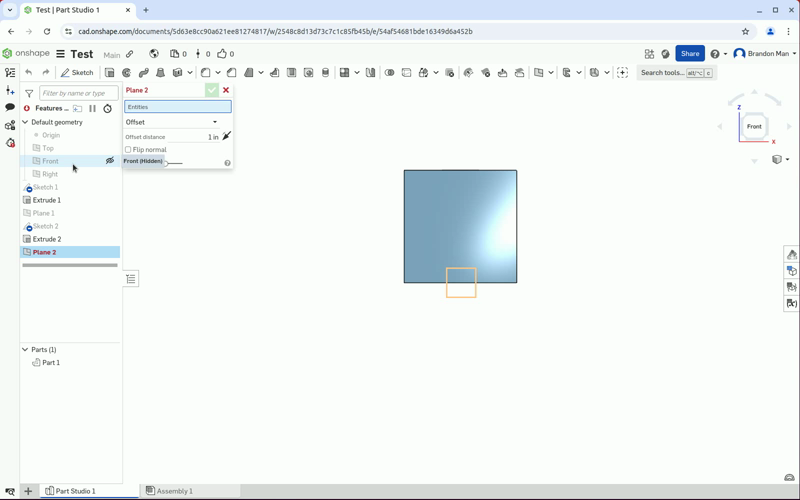
click(73, 163)
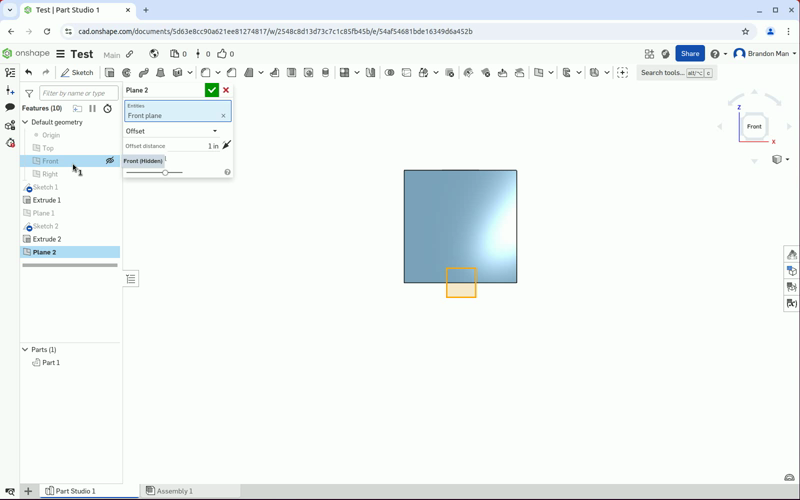
key(tab, 2)
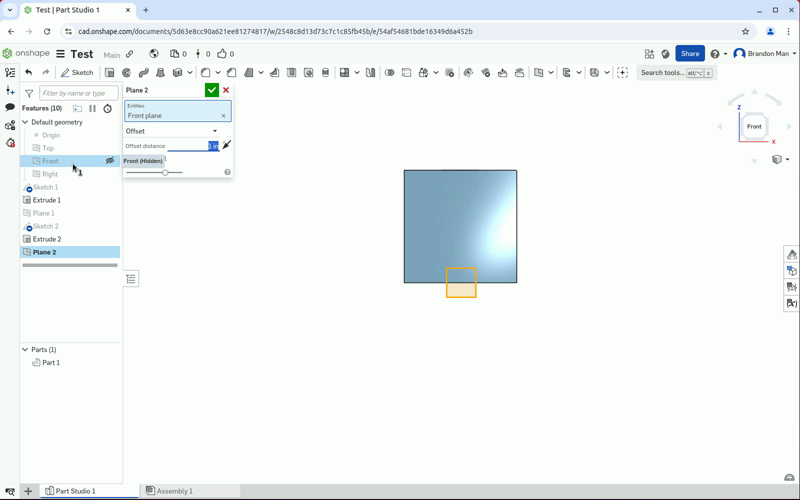
text(11.554)
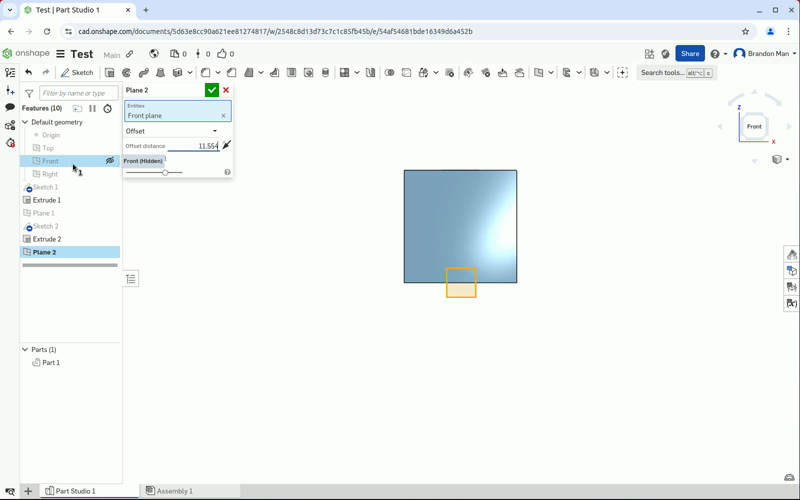
key(enter, 2)
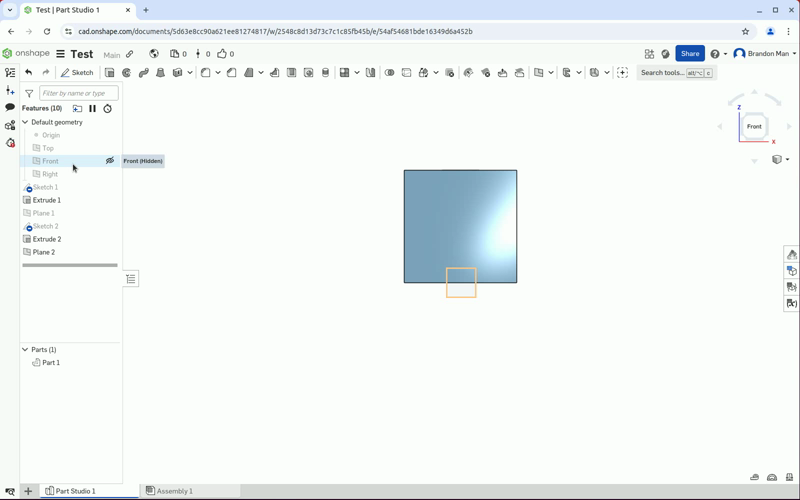
key(shift+s)
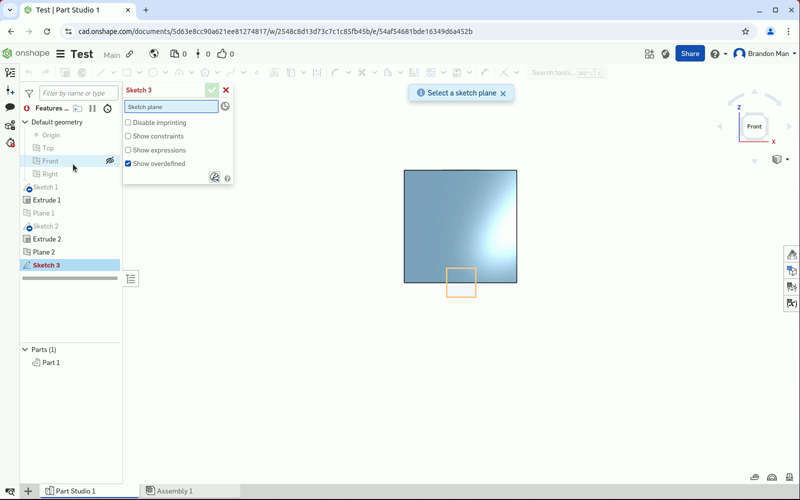
mouse_move(73, 254)
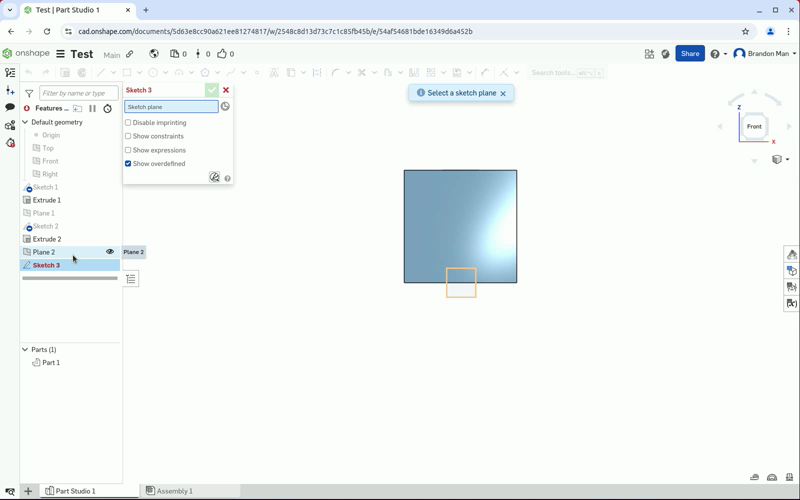
click(73, 254)
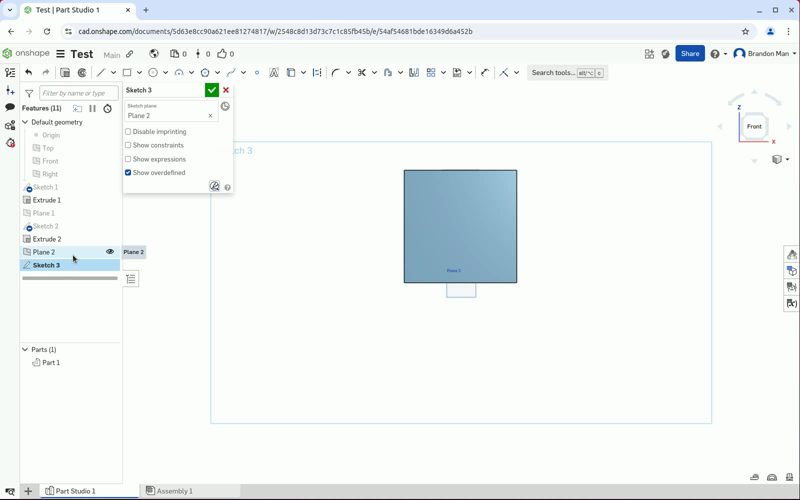
mouse_move(73, 352)
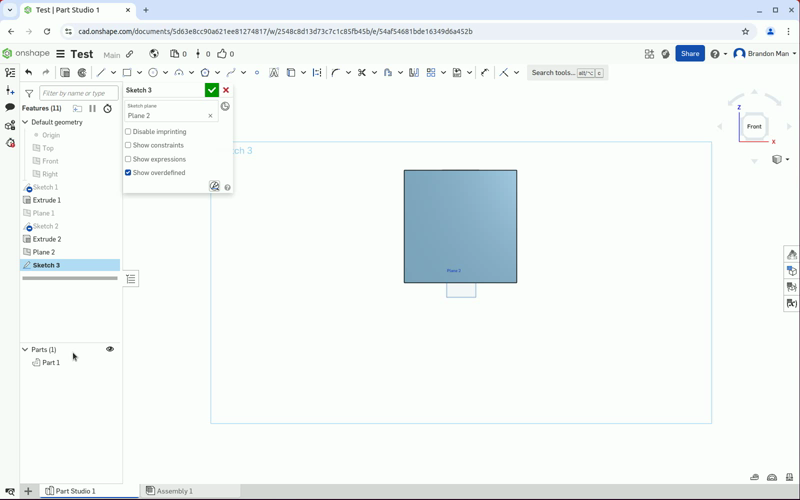
key(y)
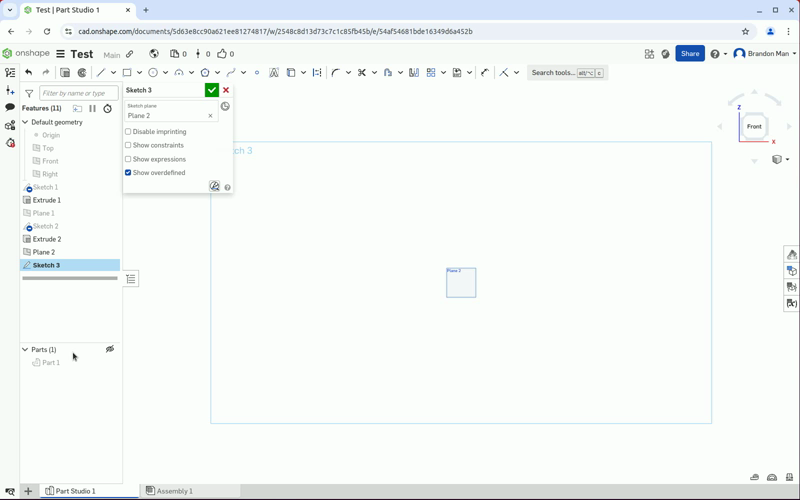
key(c)
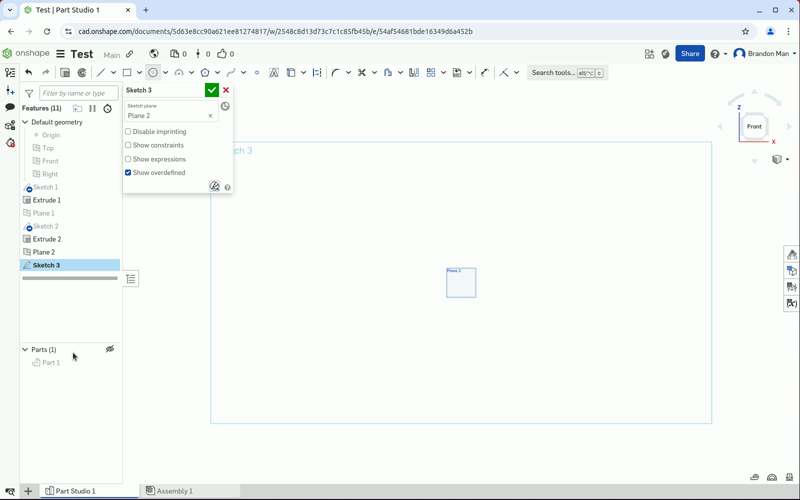
key_down(shift)
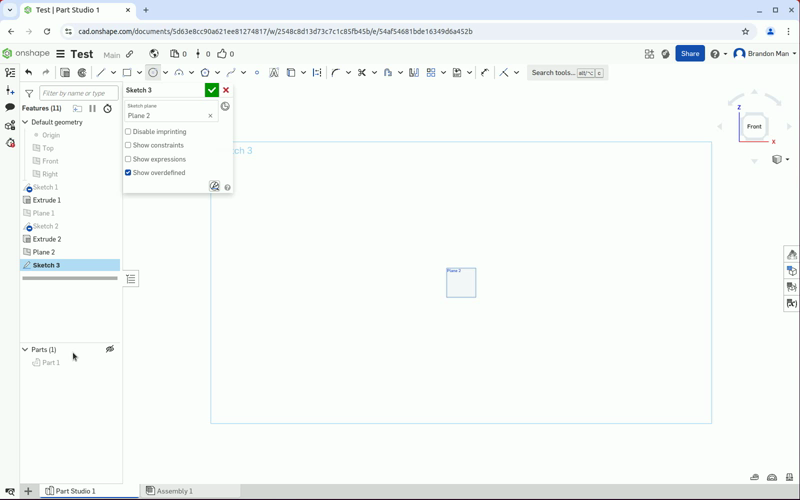
mouse_move(460, 226)
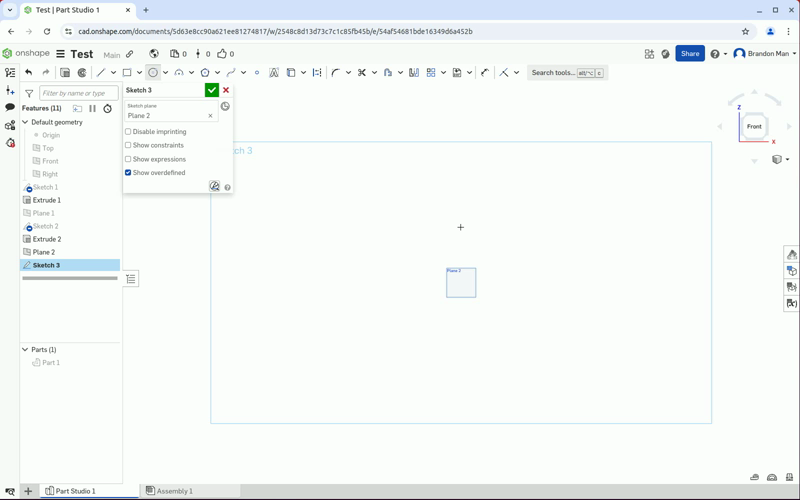
click(460, 226)
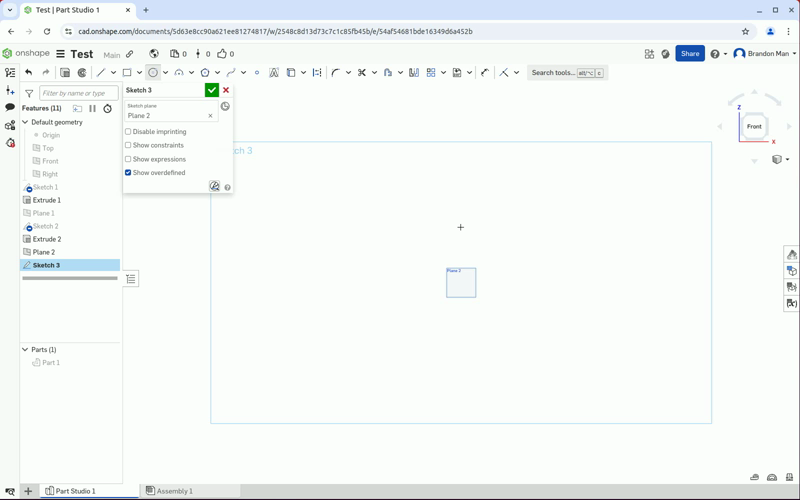
key_up(shift)
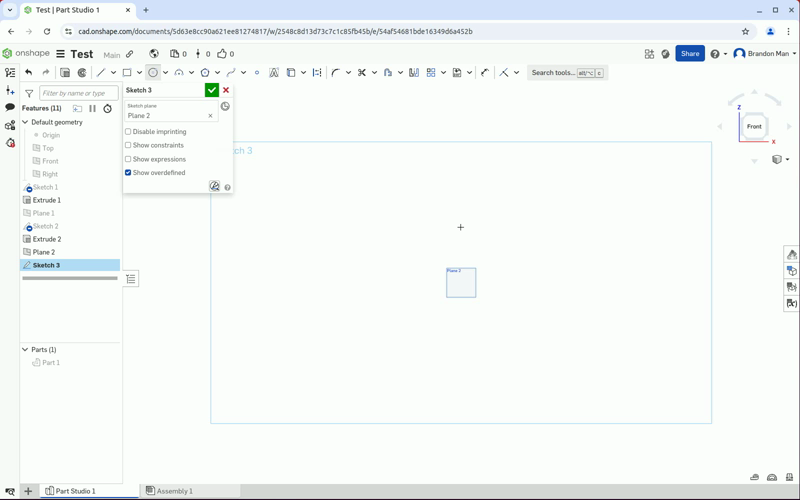
mouse_move(479, 226)
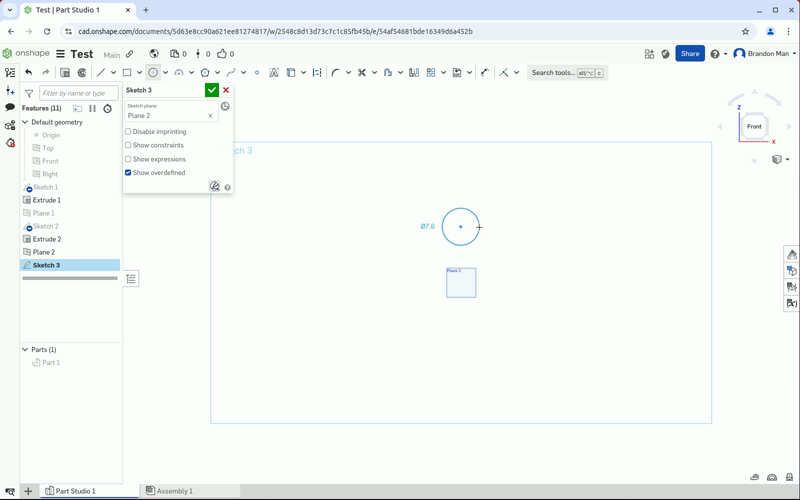
click(479, 226)
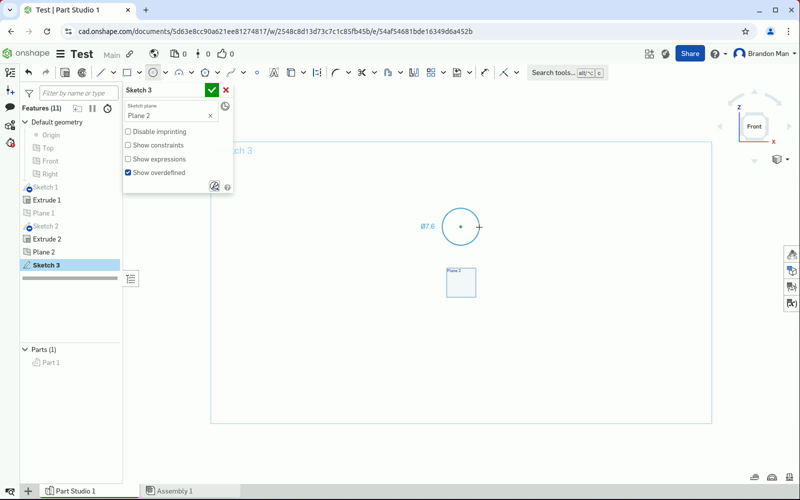
key(esc)
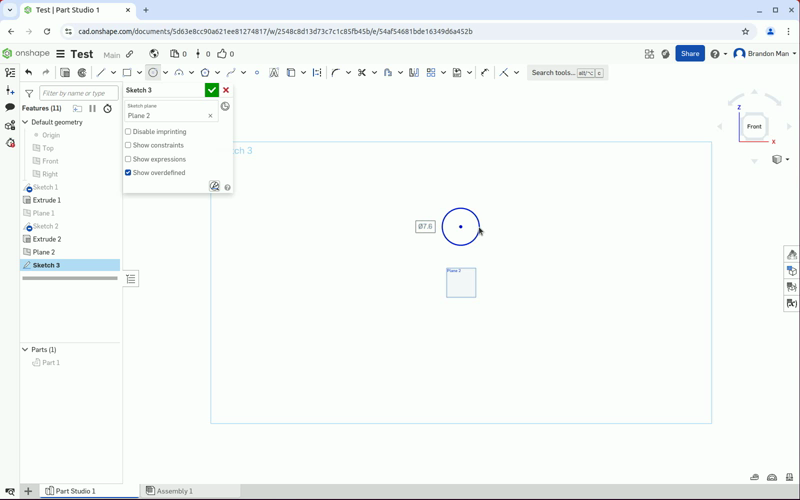
mouse_move(460, 243)
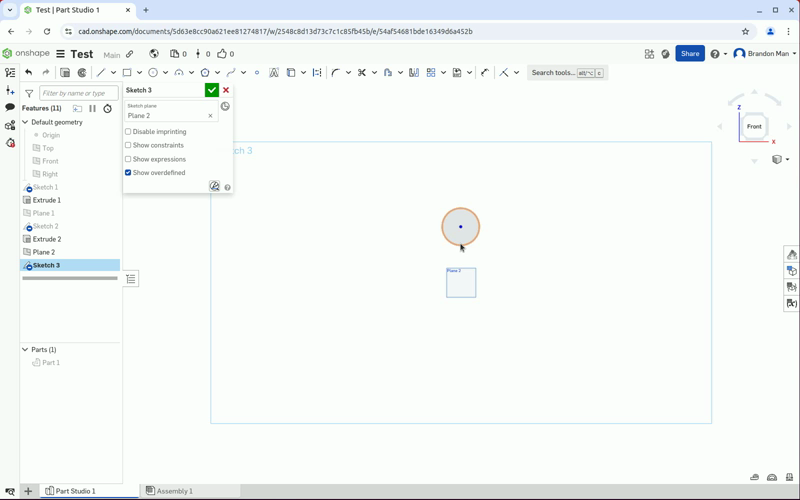
scroll(6)
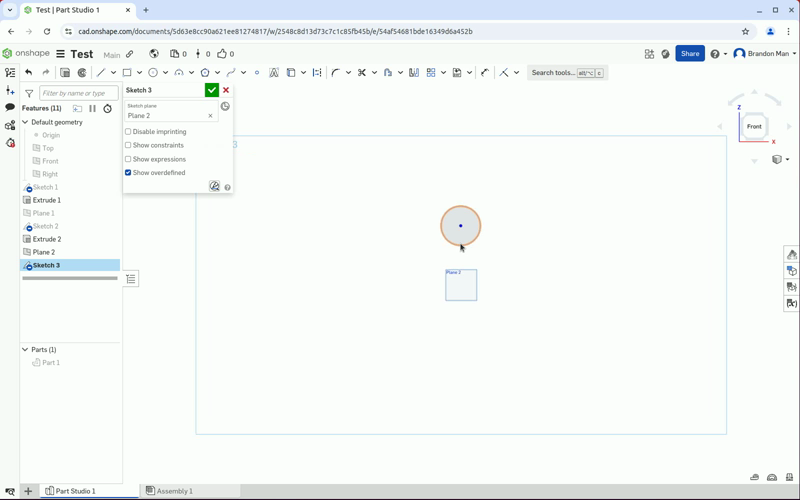
scroll(6)
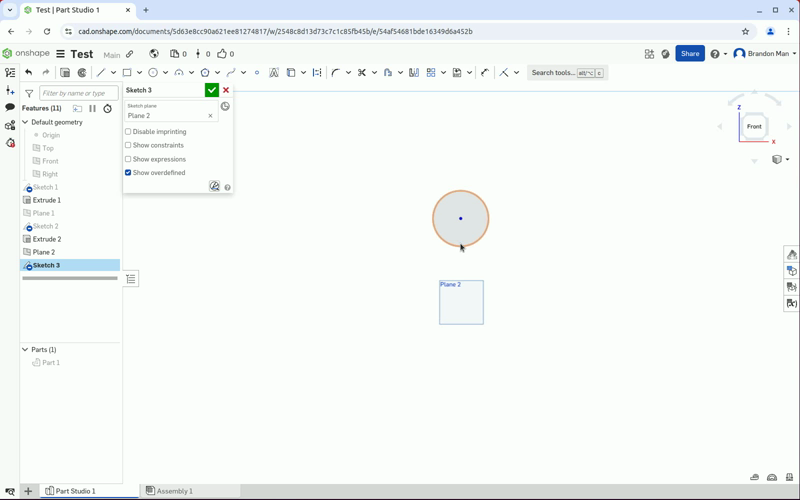
scroll(6)
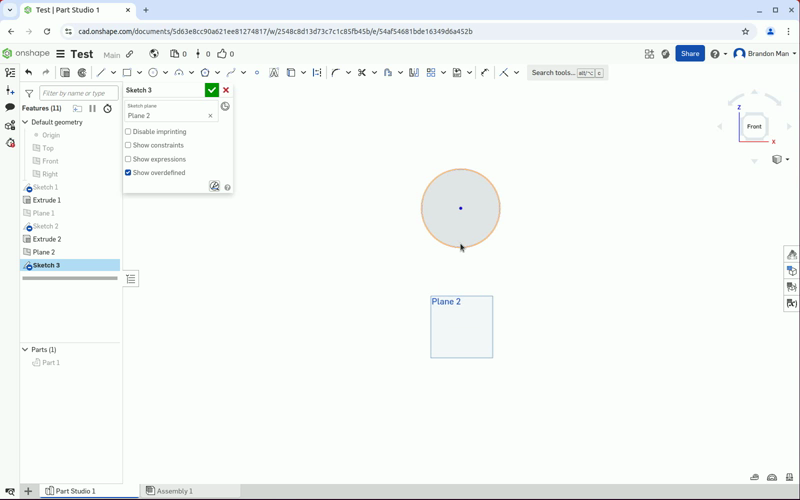
scroll(6)
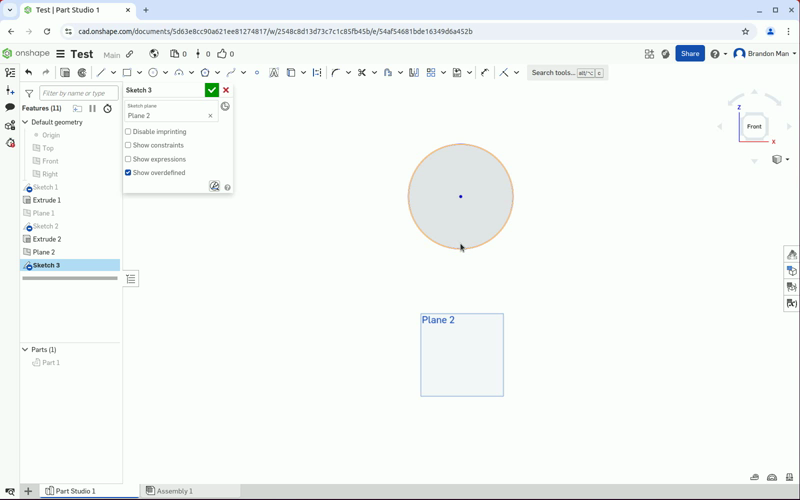
scroll(6)
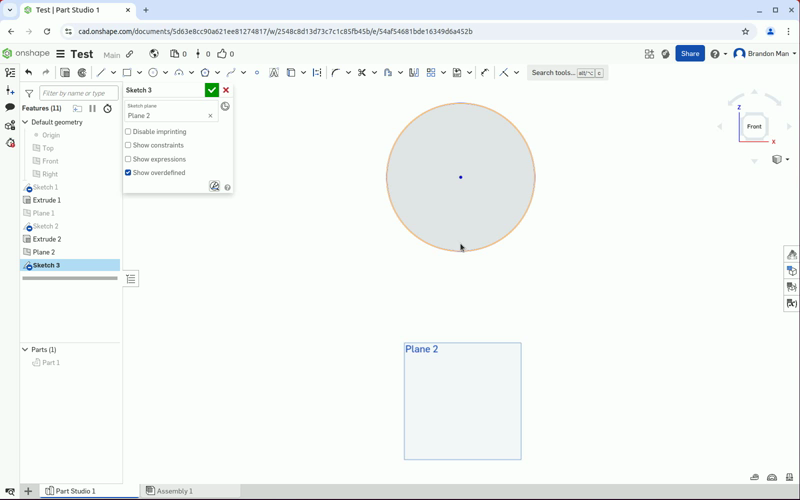
scroll(6)
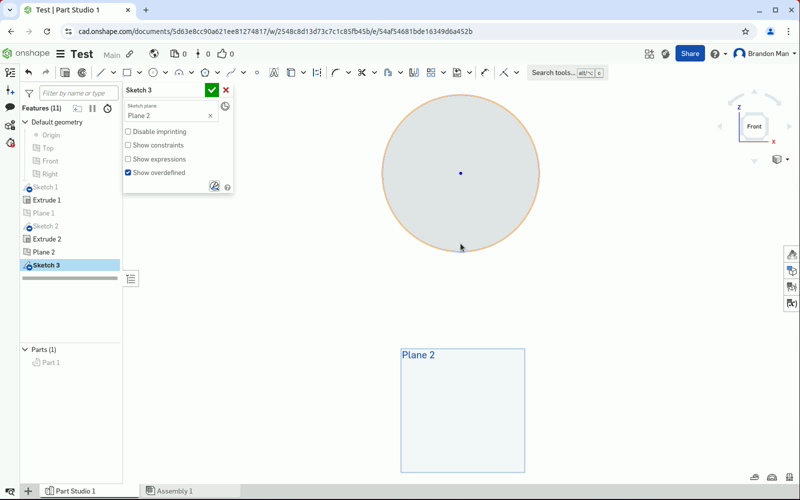
scroll(6)
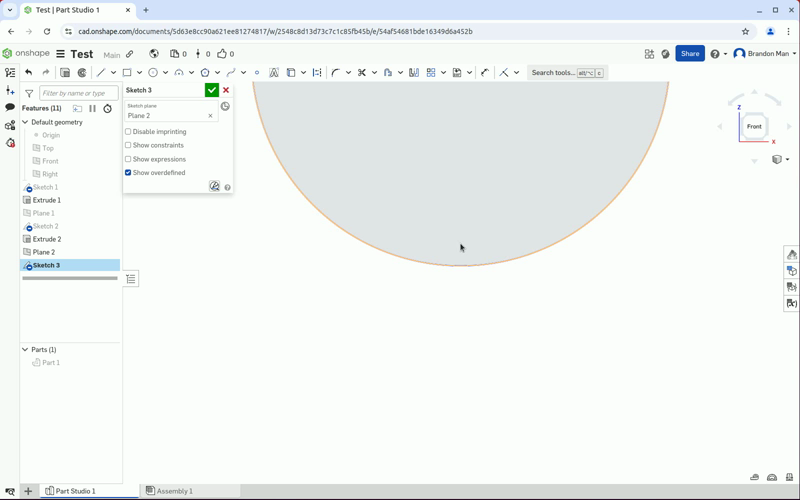
click(460, 243)
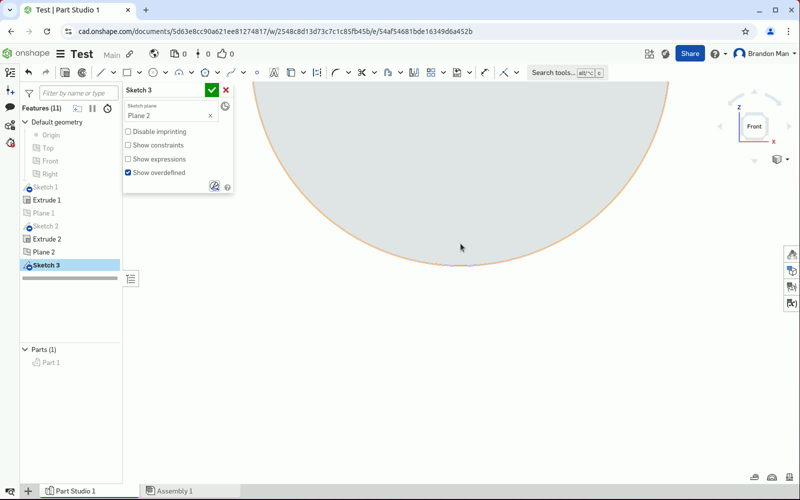
scroll(-6)
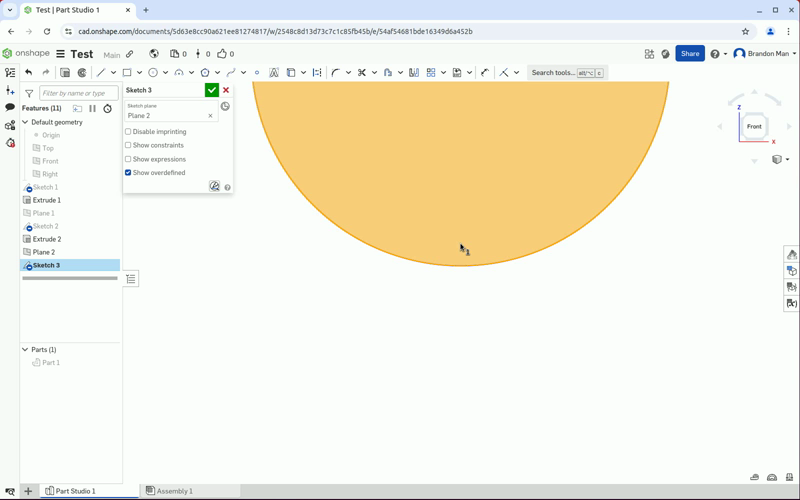
scroll(-6)
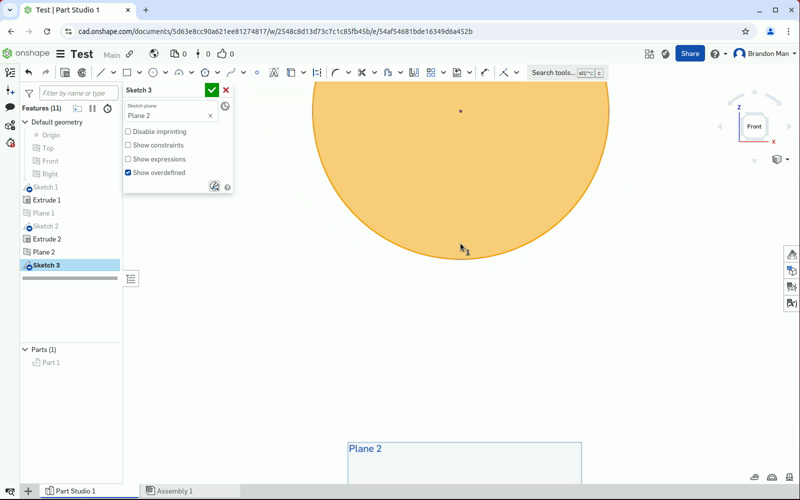
scroll(-6)
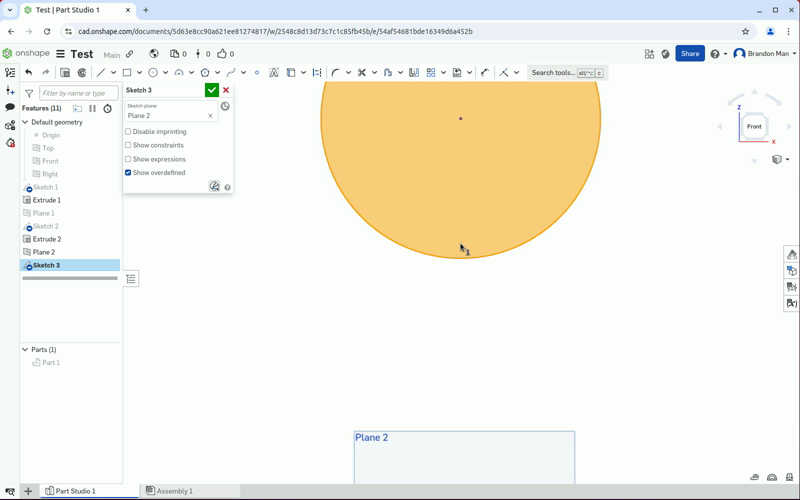
scroll(-6)
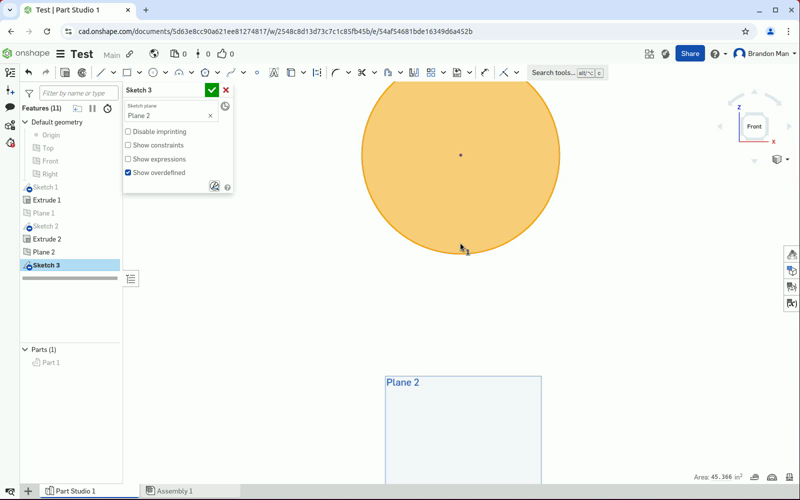
scroll(-6)
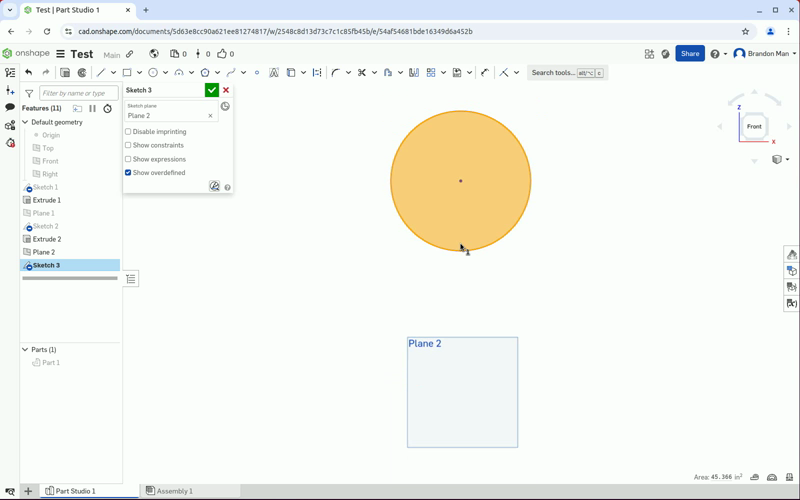
scroll(-6)
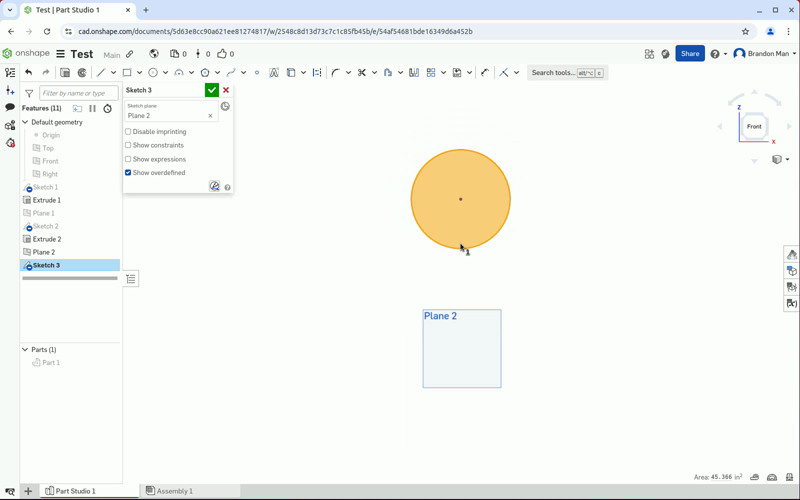
scroll(-6)
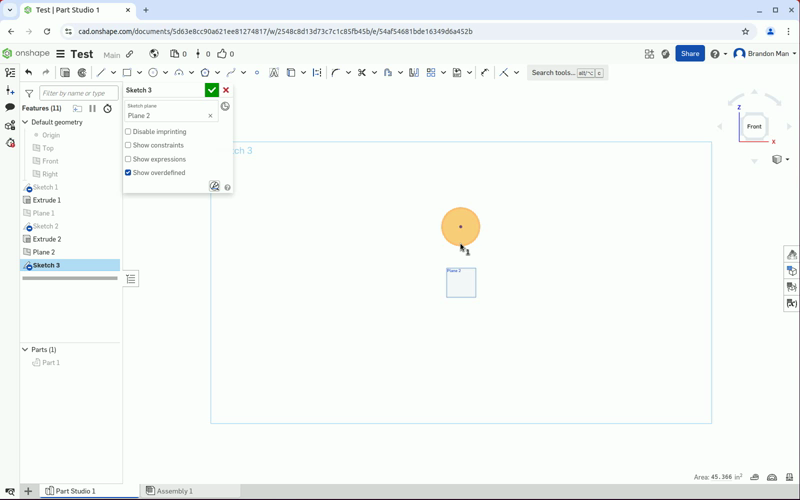
mouse_move(73, 352)
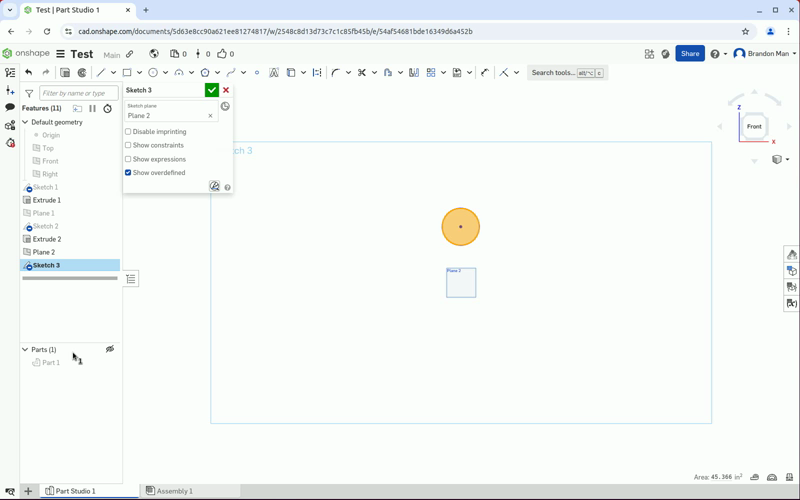
key(shift+y)
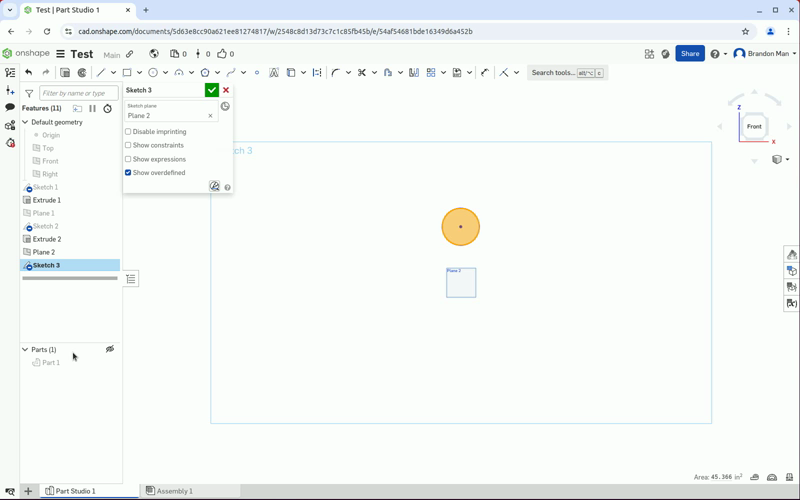
key(shift+e)
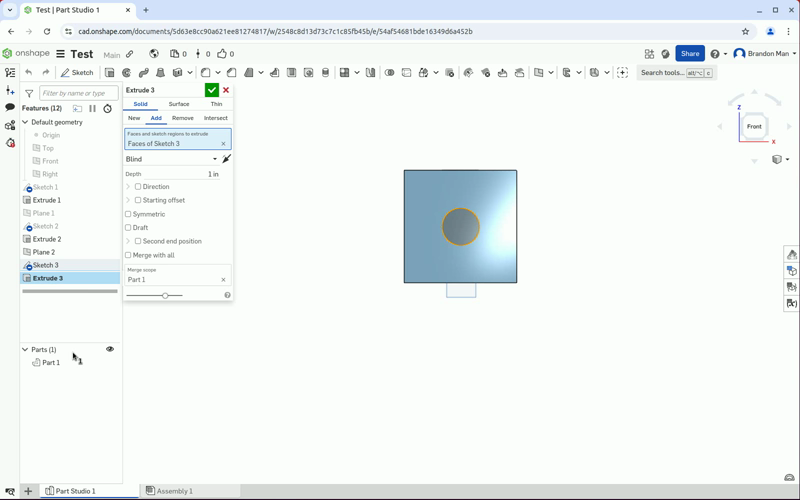
mouse_move(143, 106)
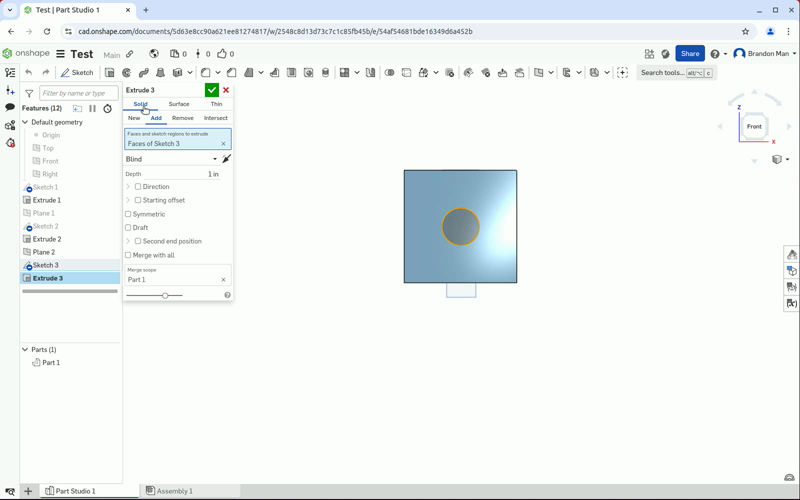
click(143, 106)
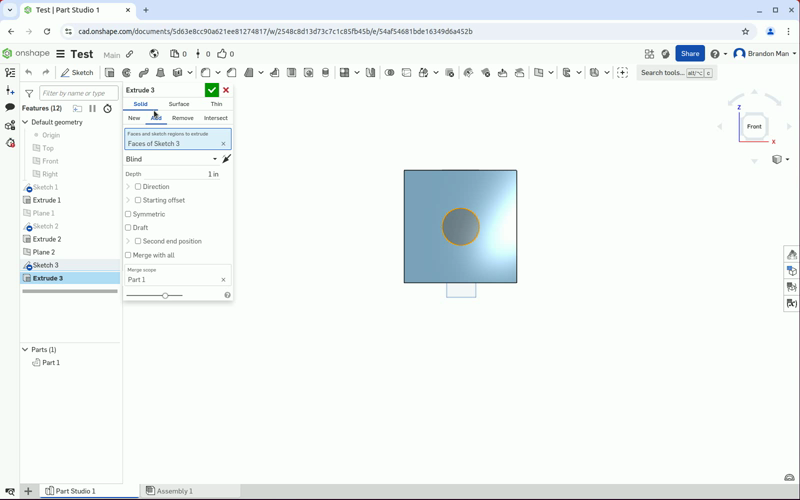
mouse_move(186, 120)
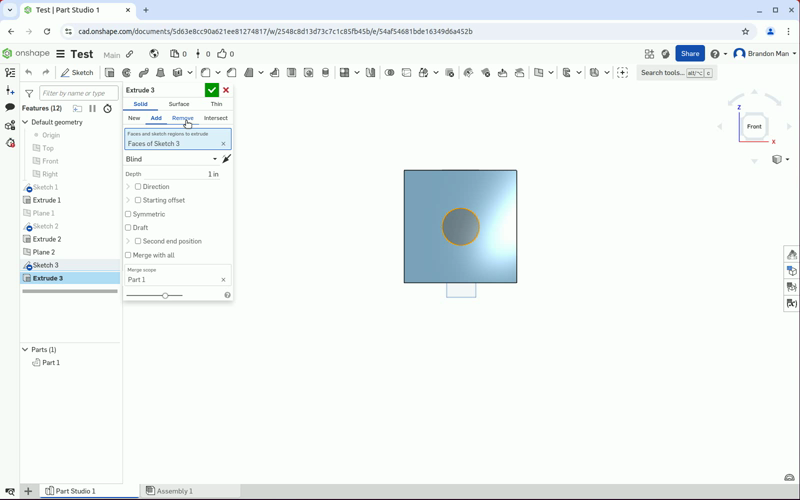
click(186, 120)
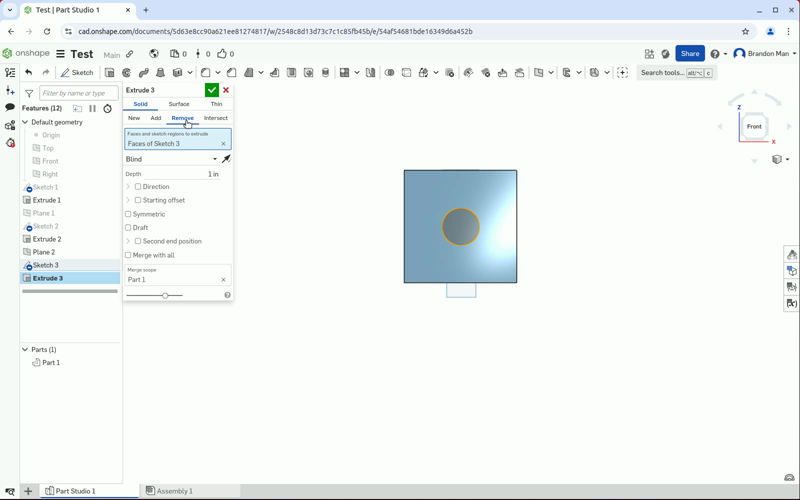
key(tab, 4)
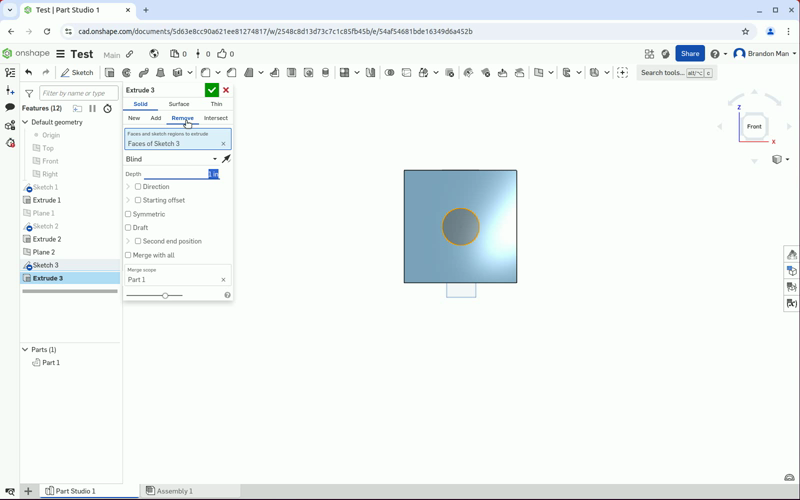
text(17.331)
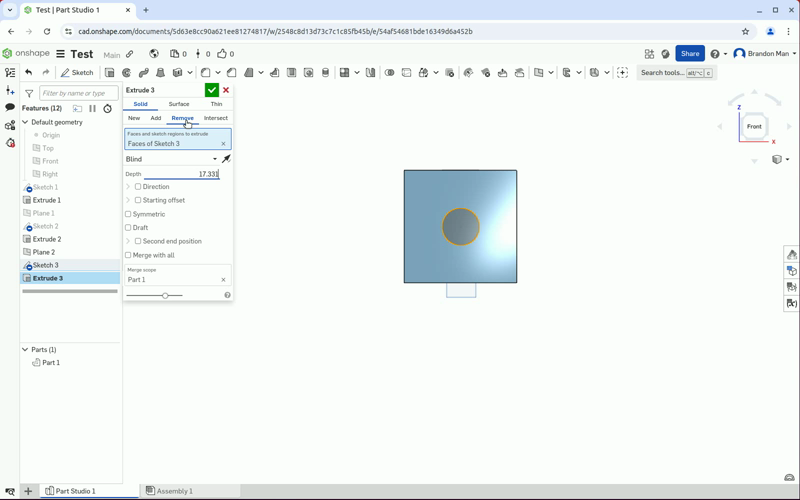
key(tab, 6)
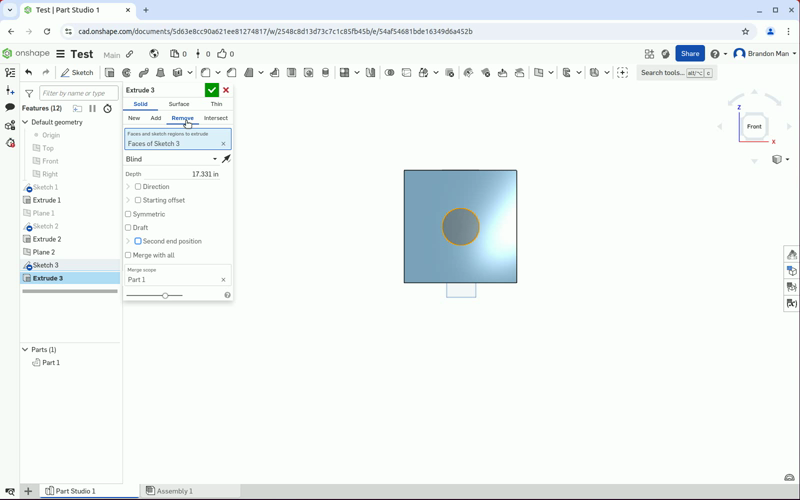
key(space)
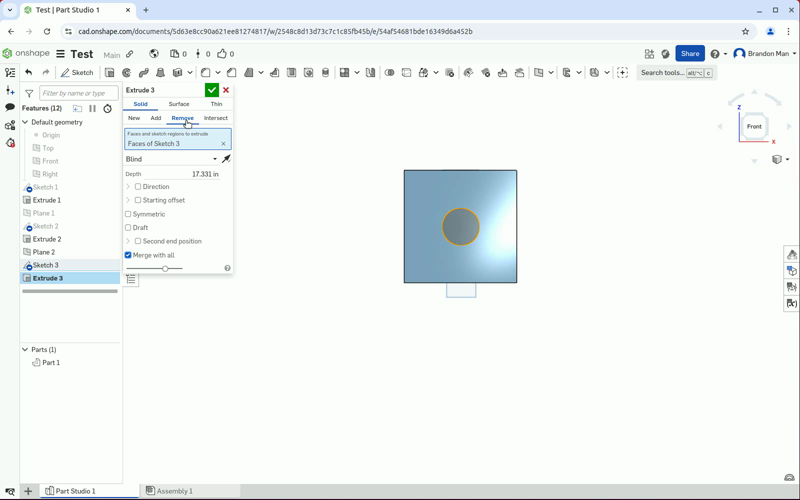
key(enter)
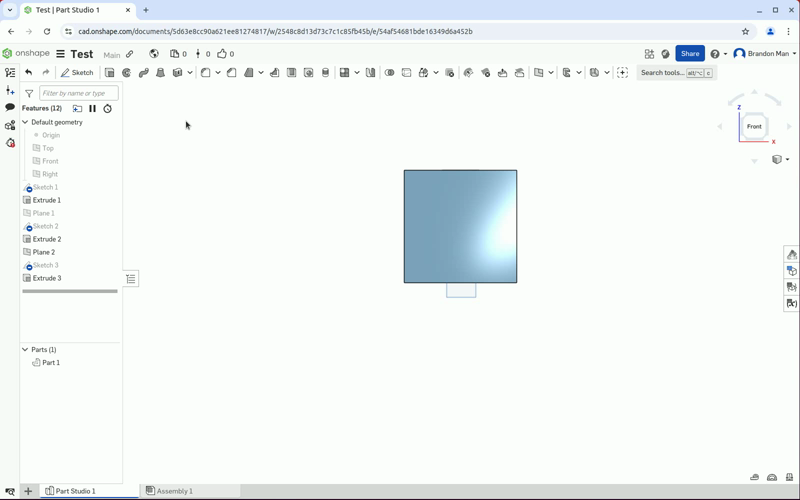
key(shift+h)
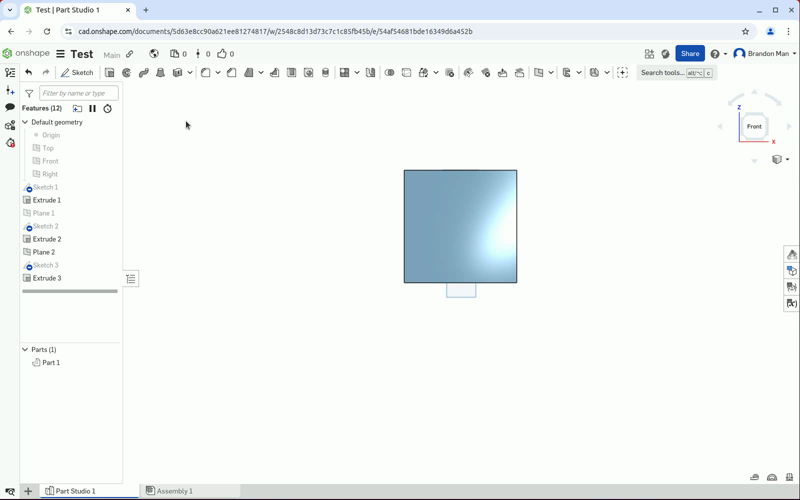
key(shift+h)
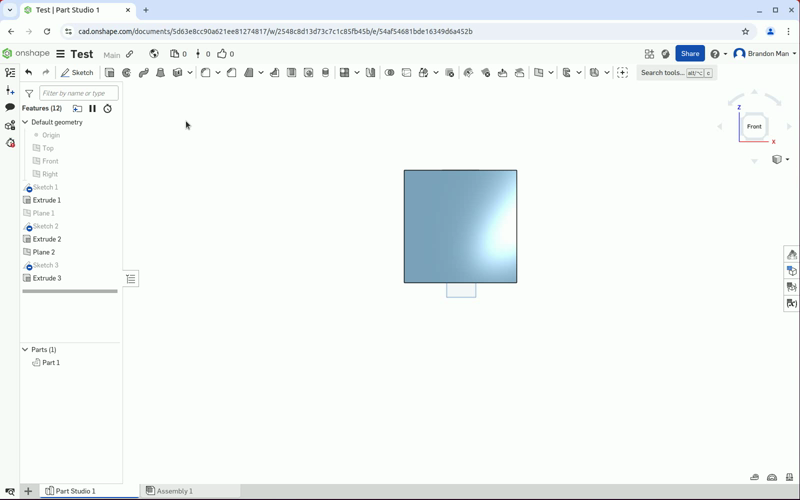
mouse_move(73, 189)
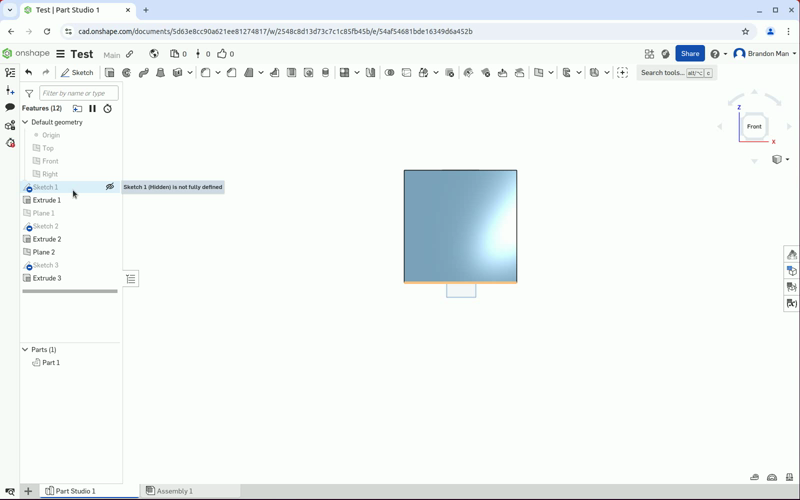
click(73, 189)
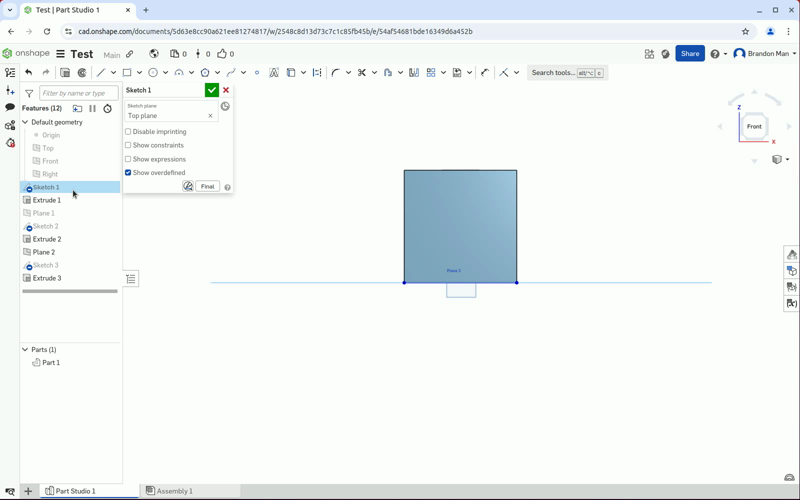
mouse_move(229, 92)
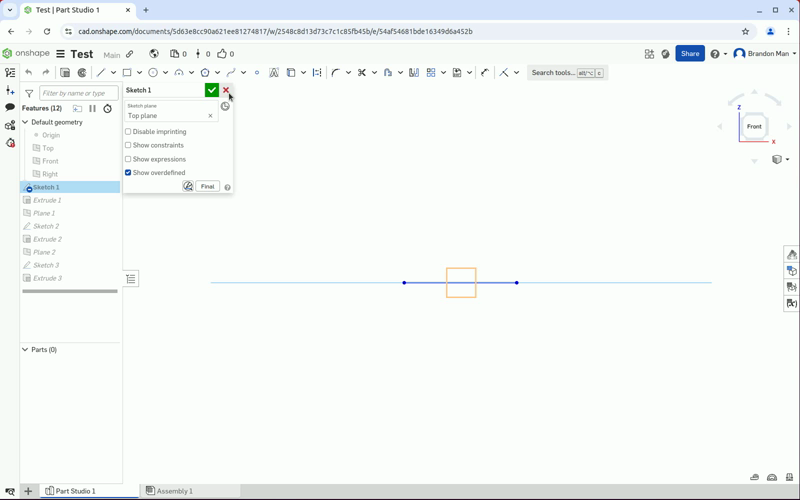
click(229, 92)
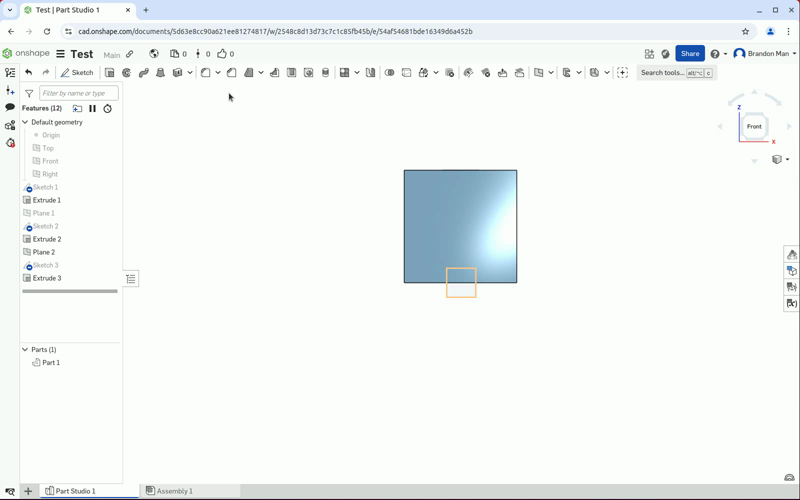
mouse_move(73, 352)
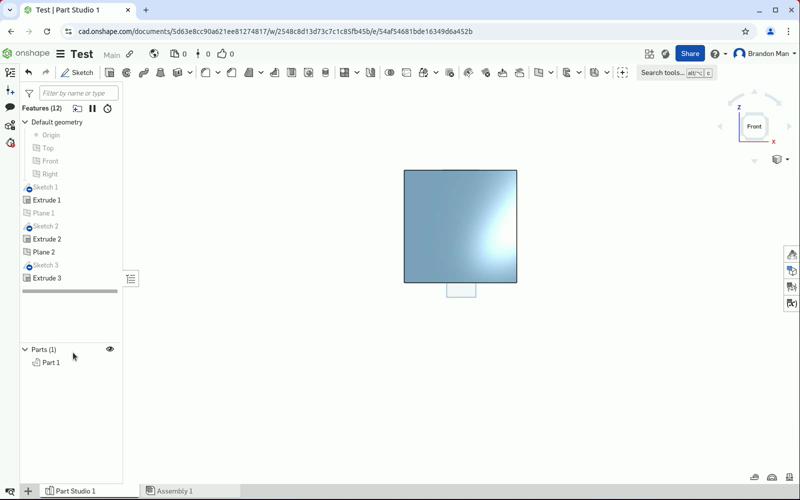
key(y)
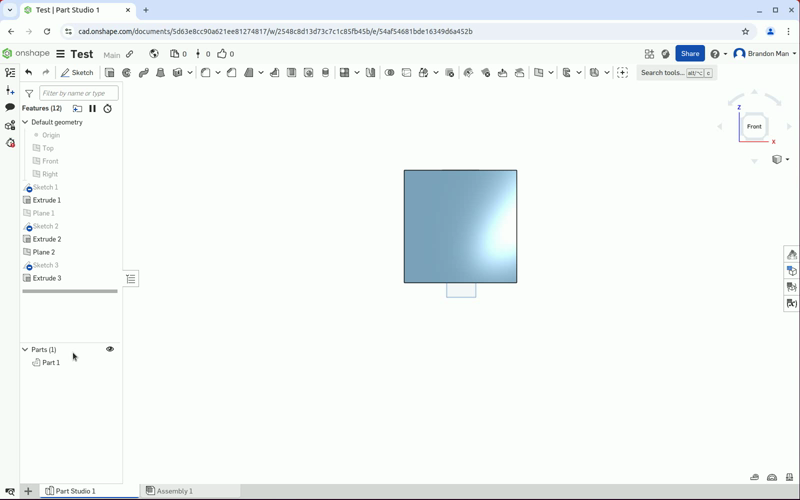
key(shift+p)
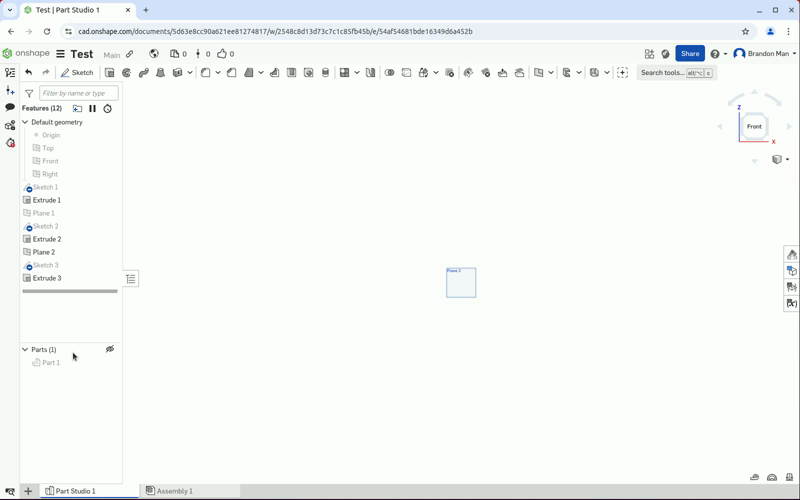
key(space)
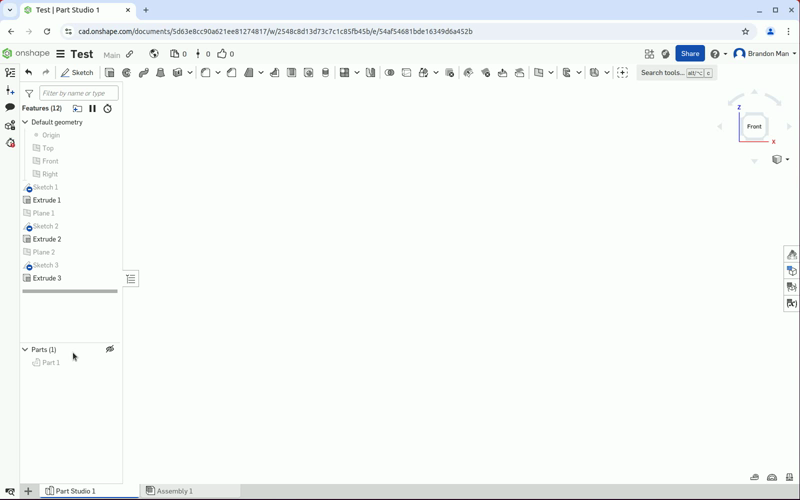
key_down(shift)
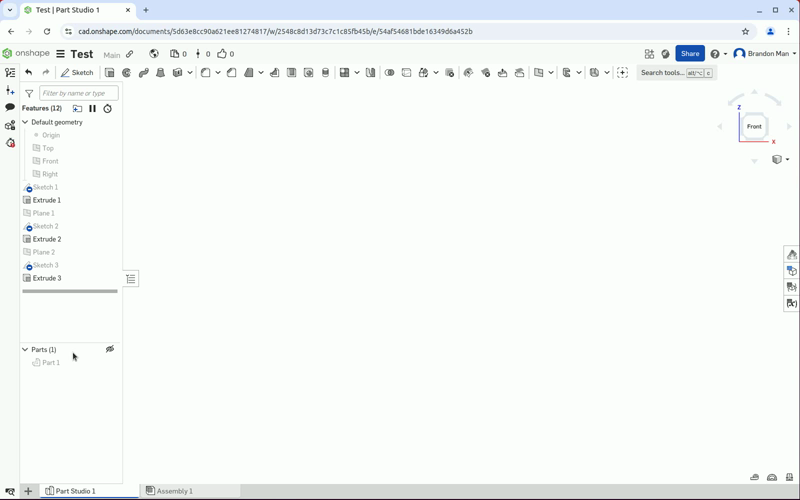
key(left)
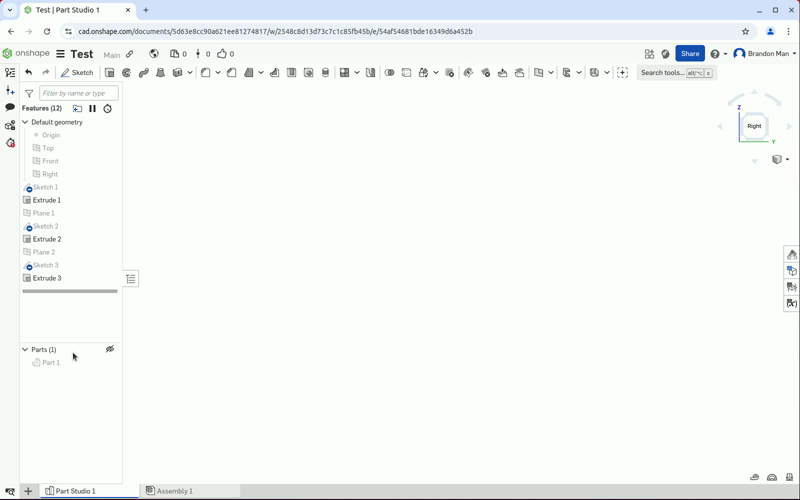
key_up(shift)
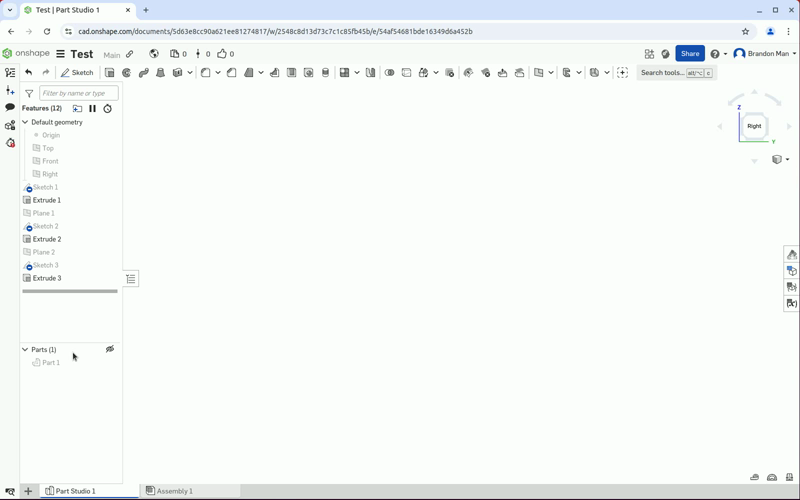
mouse_move(73, 352)
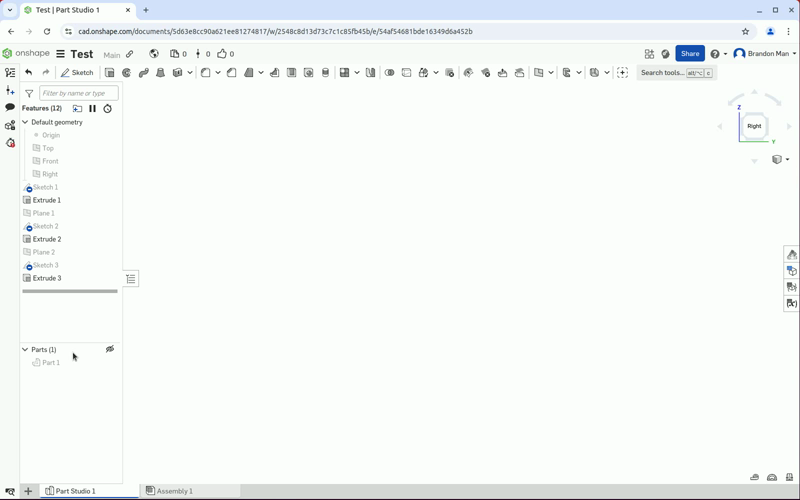
key(shift+y)
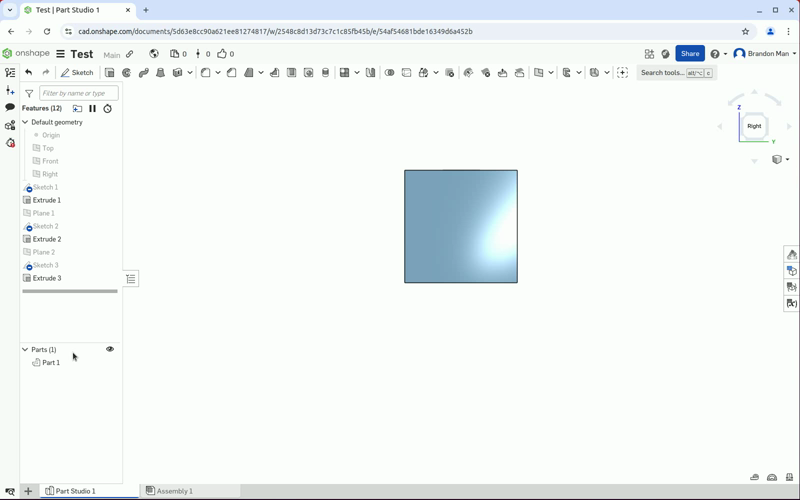
mouse_move(541, 75)
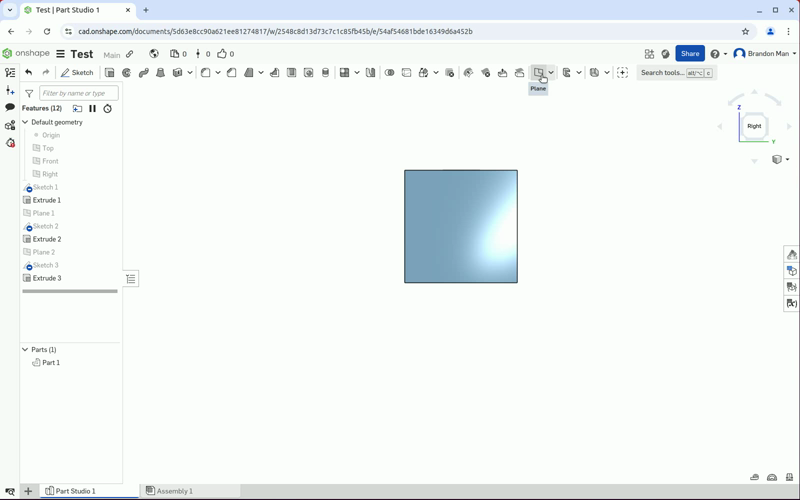
click(541, 75)
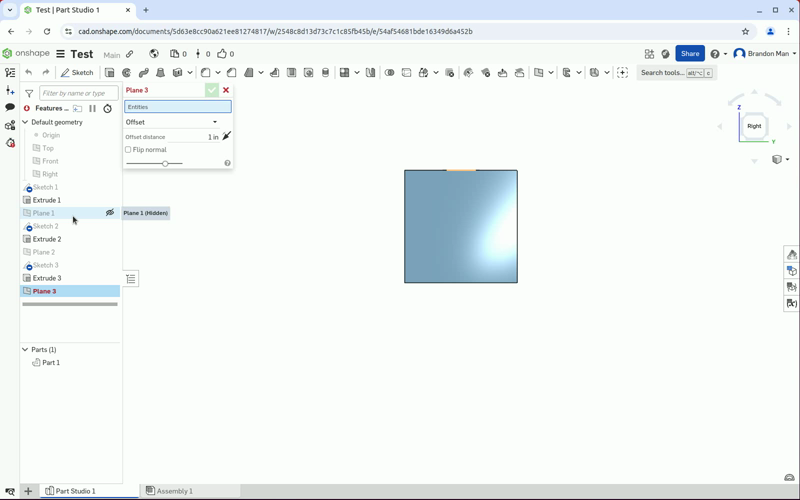
scroll(3)
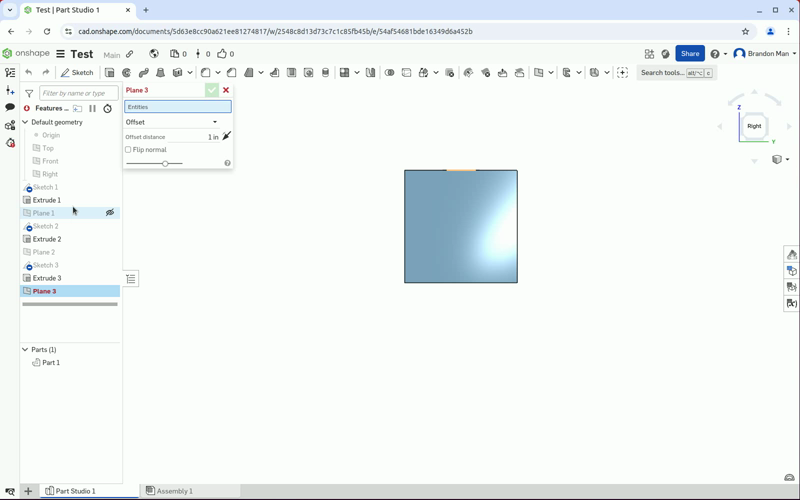
mouse_move(73, 176)
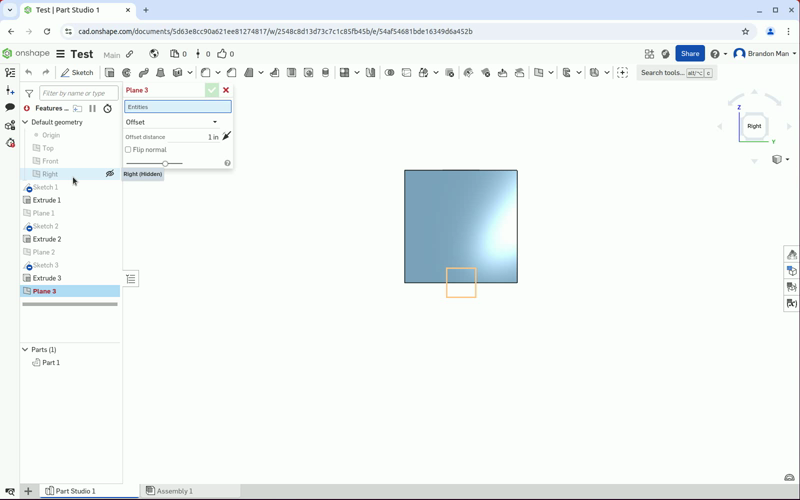
click(73, 176)
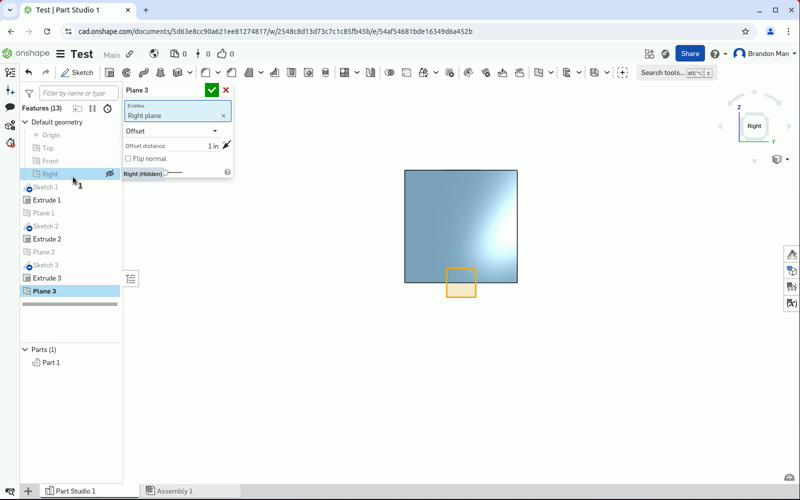
key(tab, 2)
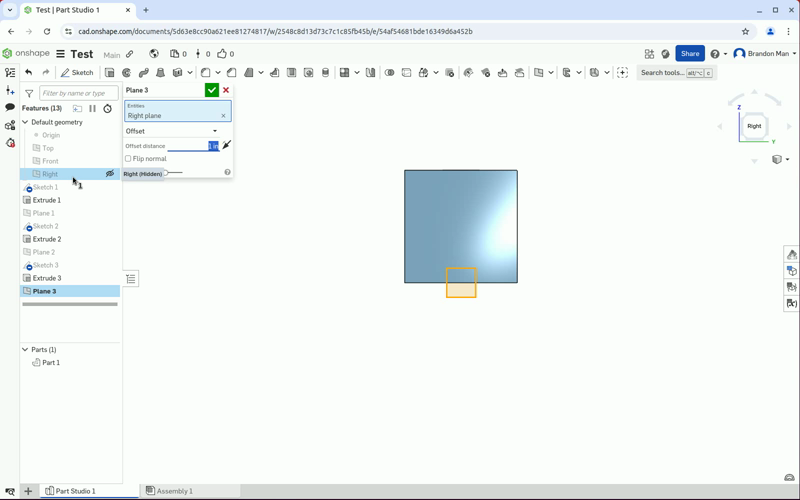
text(11.554)
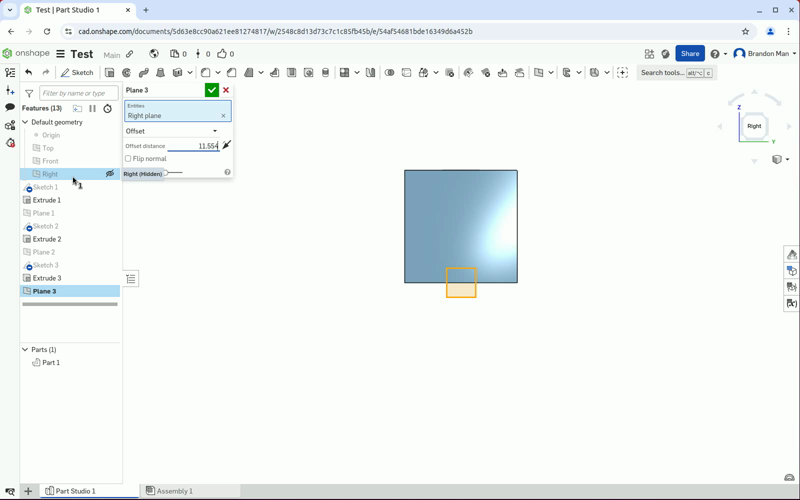
key(enter, 2)
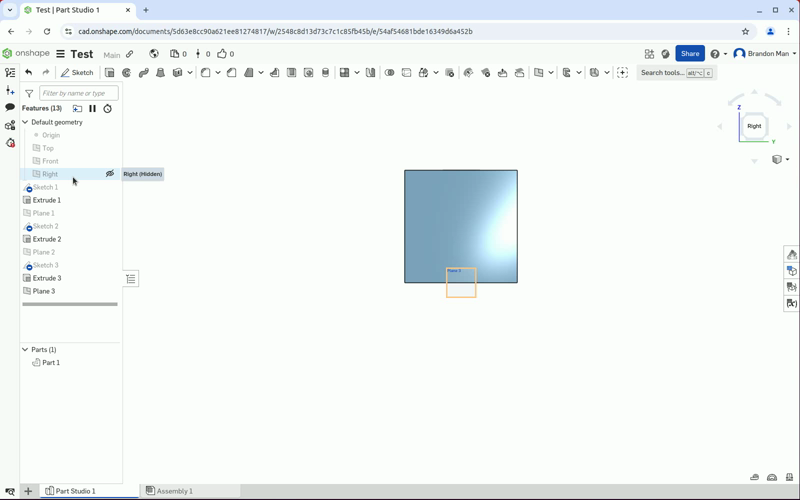
key(shift+s)
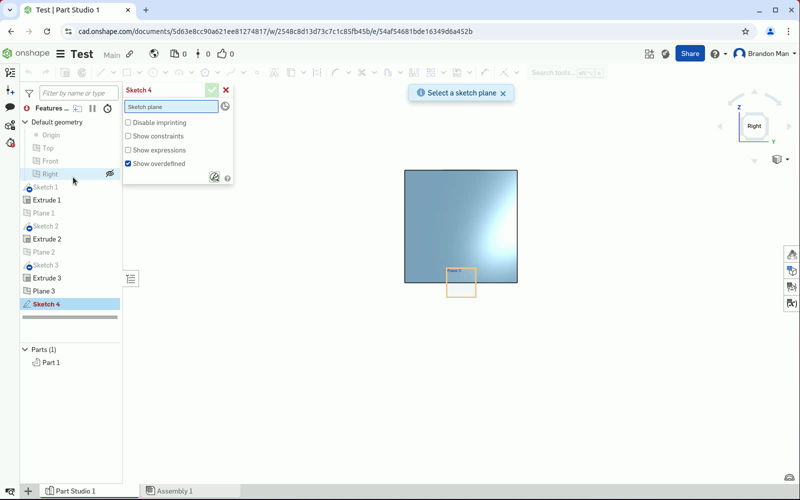
mouse_move(73, 293)
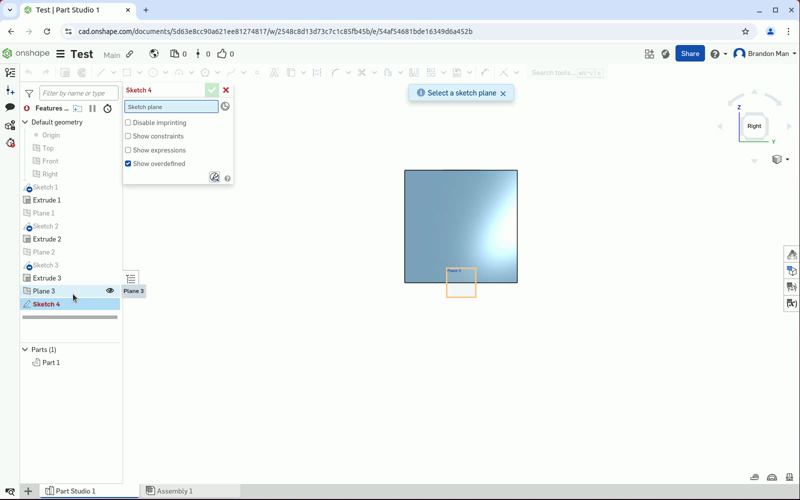
click(73, 293)
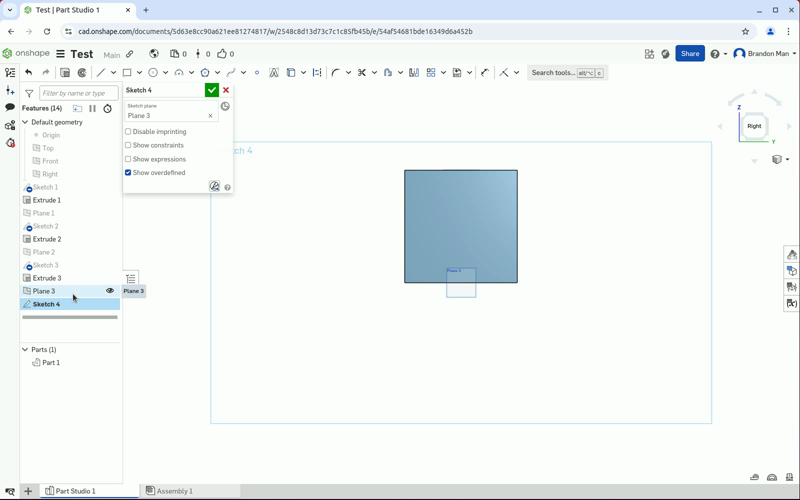
mouse_move(73, 352)
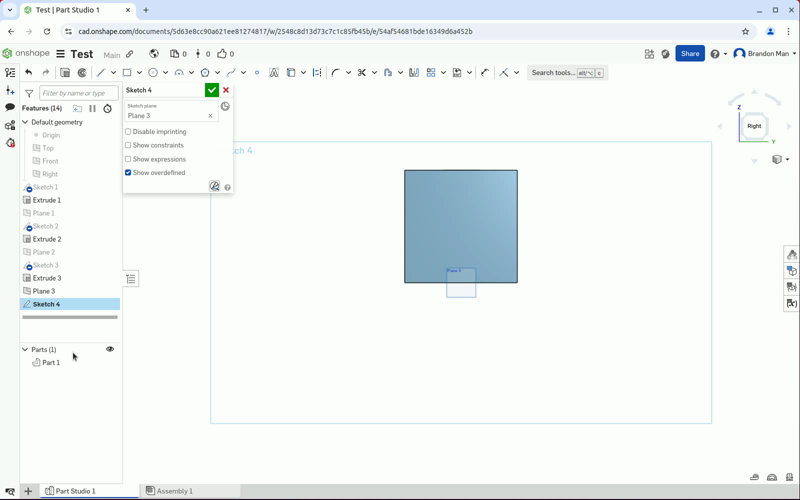
key(y)
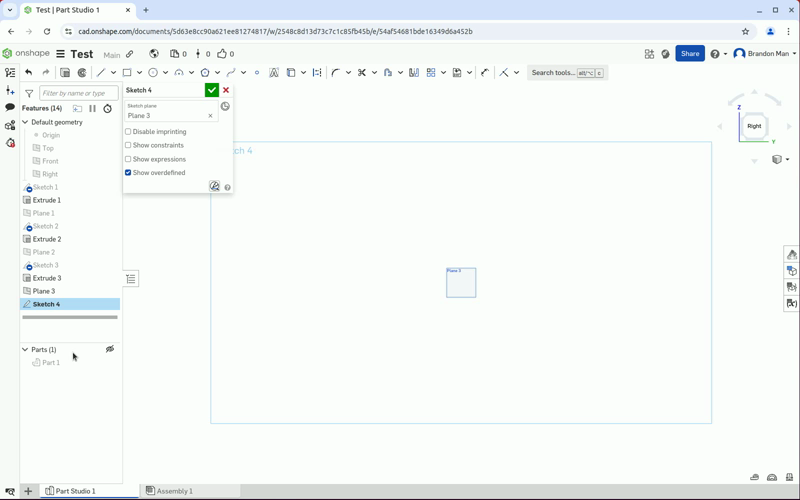
key(c)
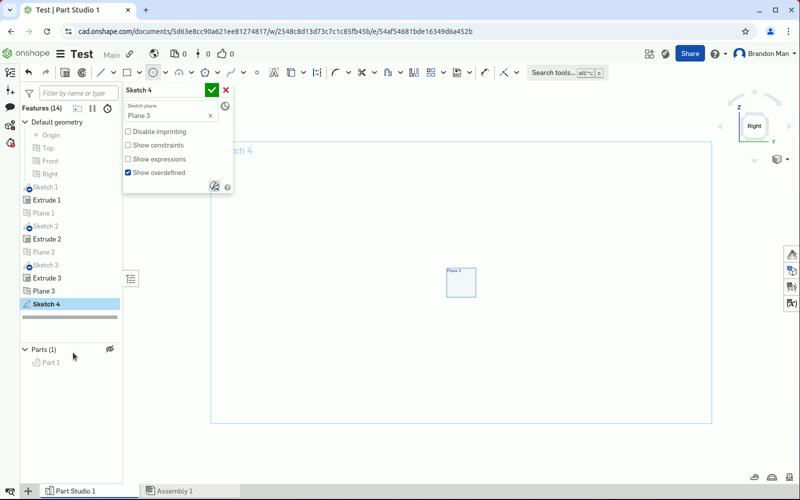
key_down(shift)
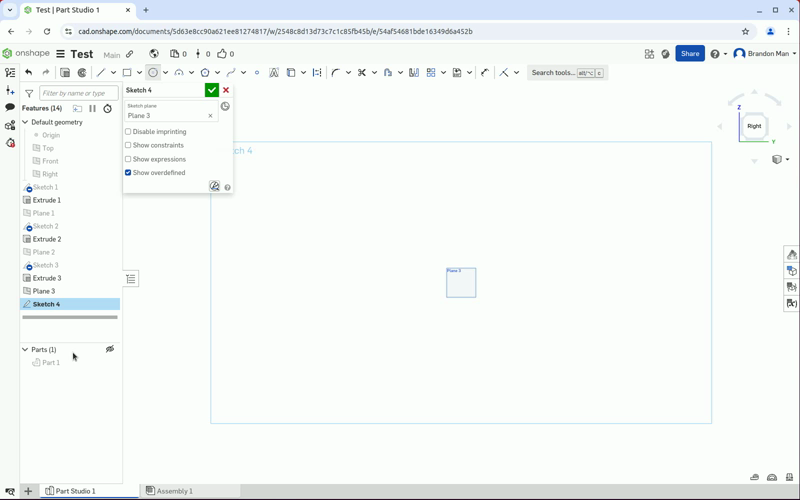
mouse_move(460, 226)
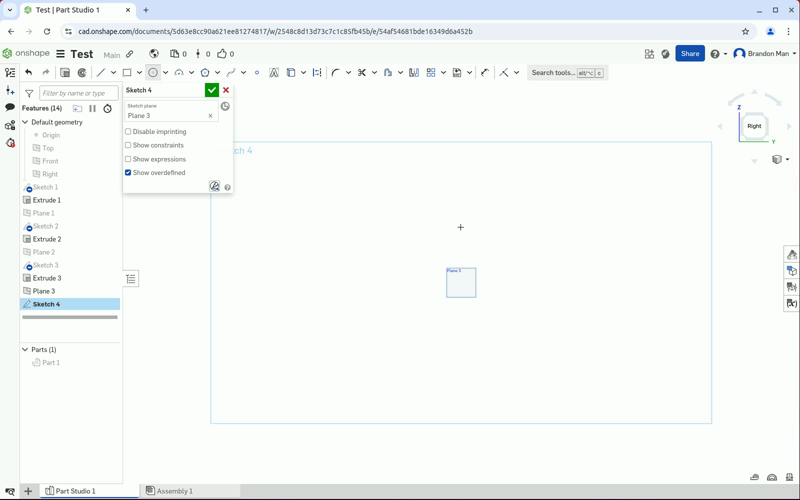
click(460, 226)
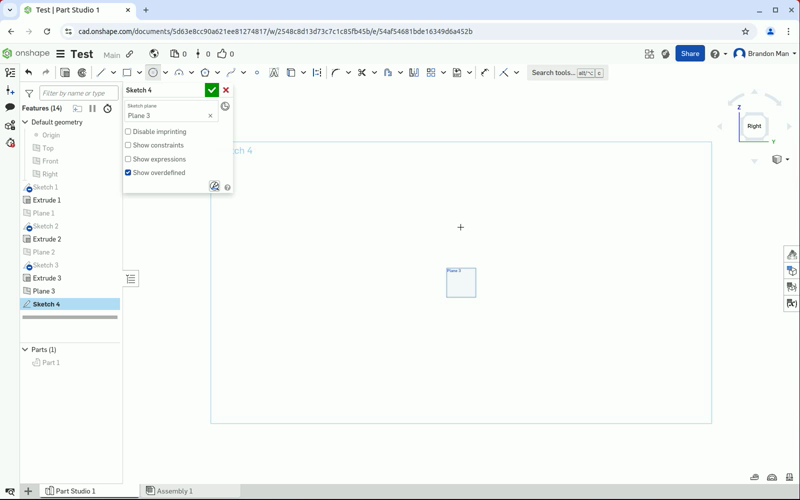
key_up(shift)
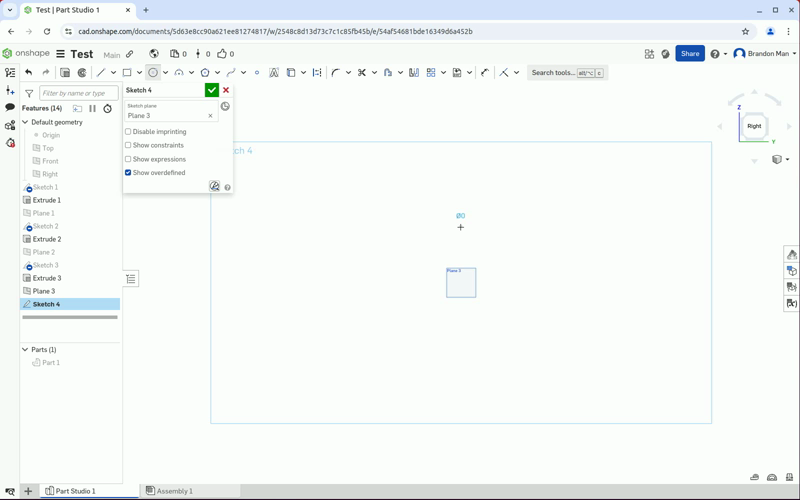
mouse_move(479, 226)
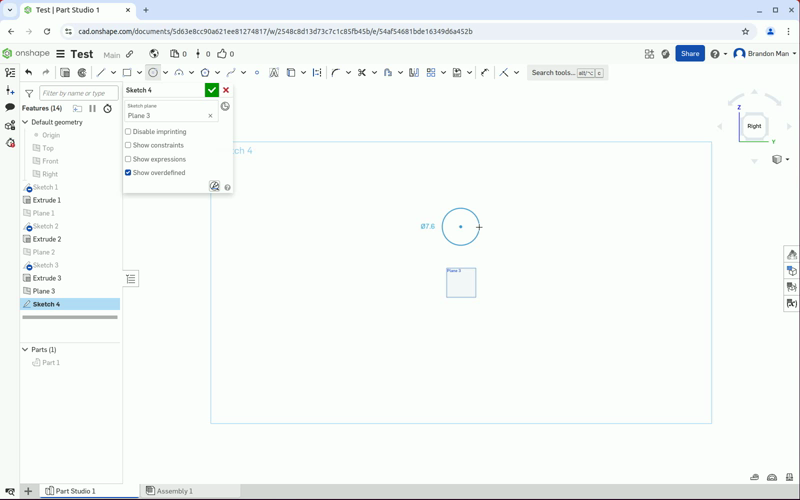
click(479, 226)
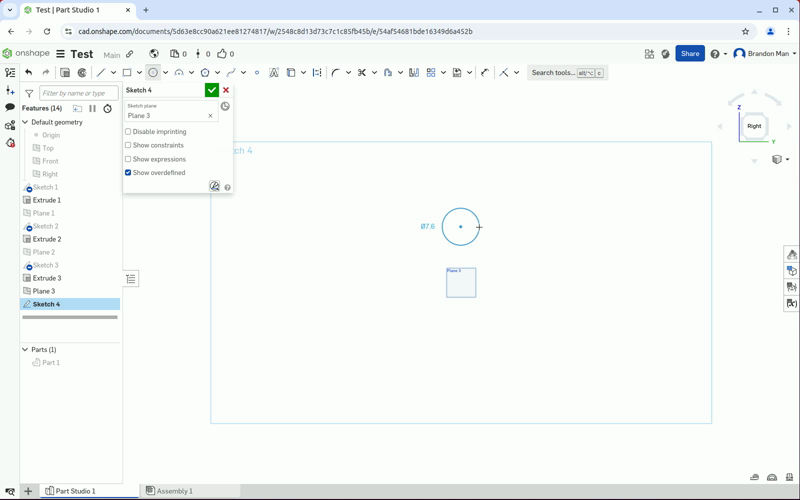
key(esc)
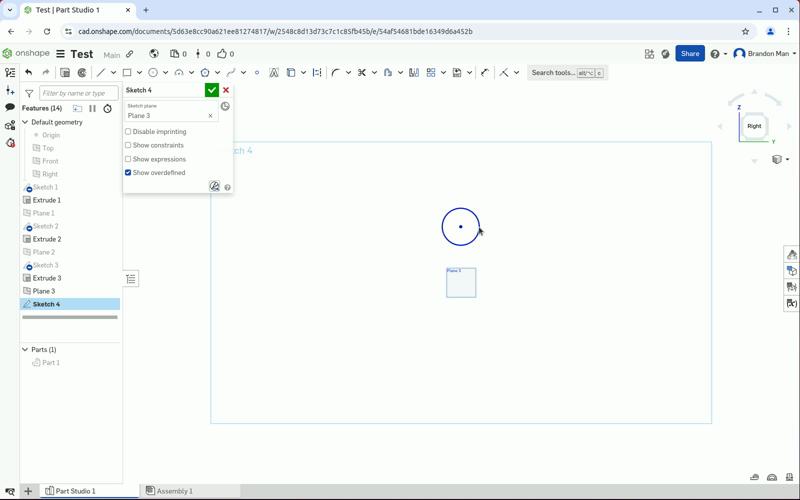
mouse_move(469, 228)
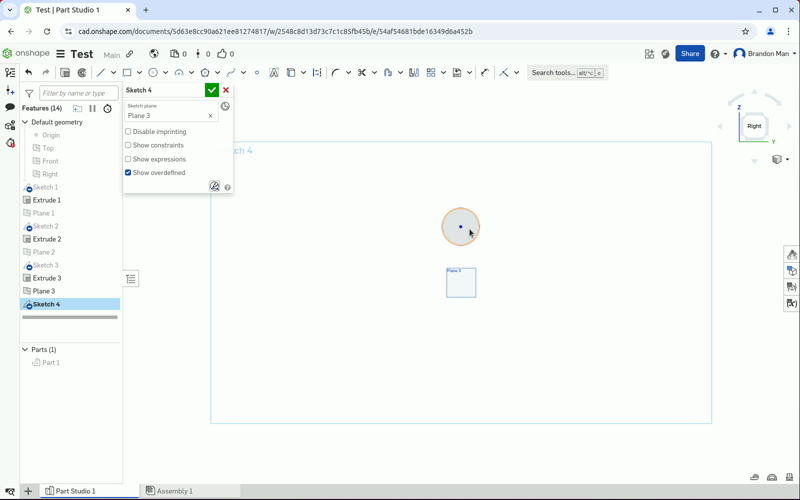
scroll(6)
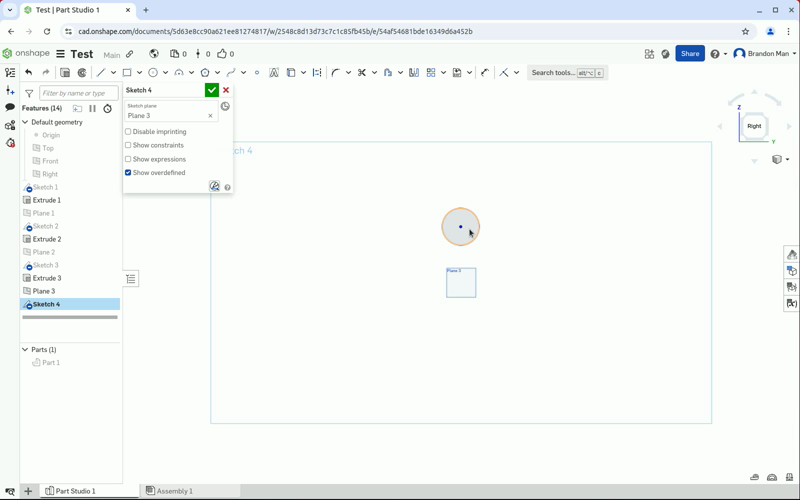
scroll(6)
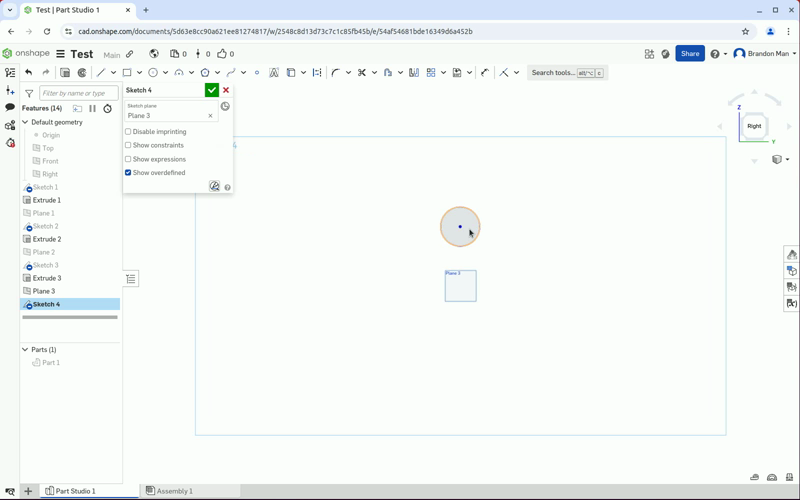
scroll(6)
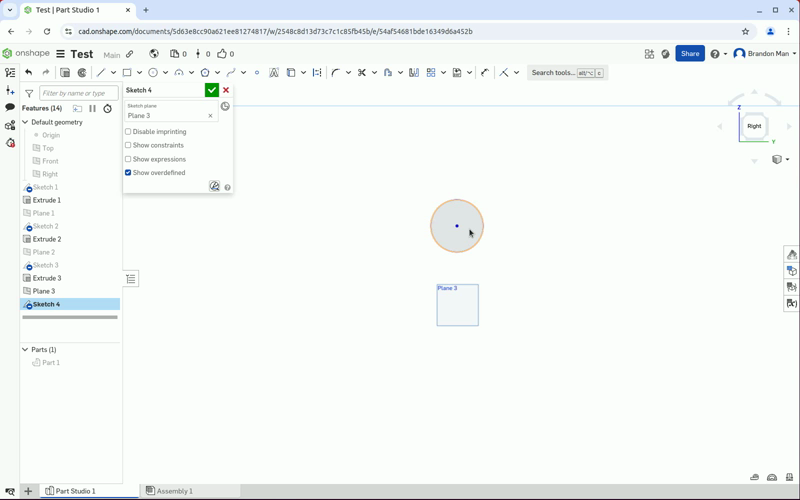
scroll(6)
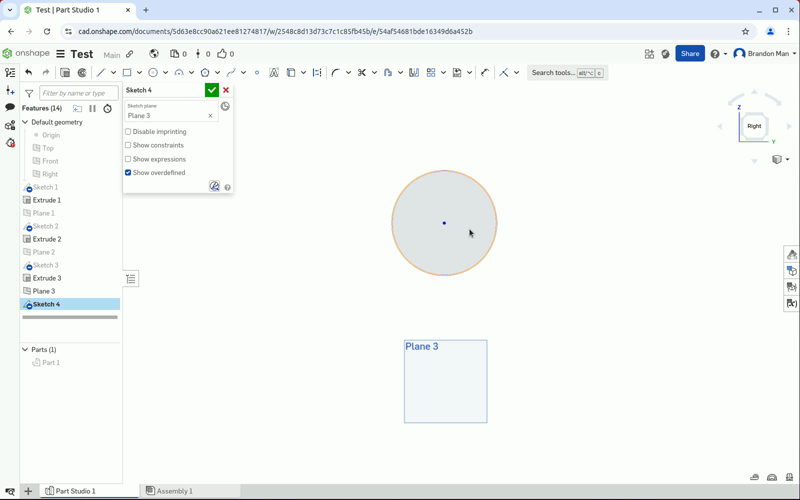
scroll(6)
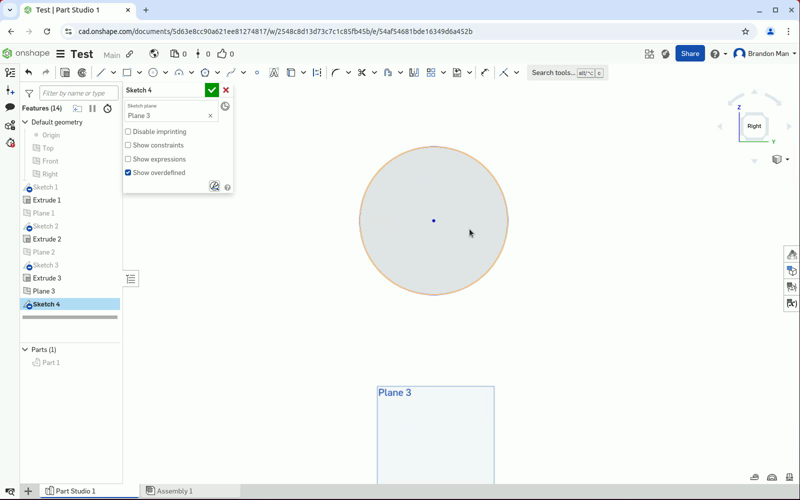
scroll(6)
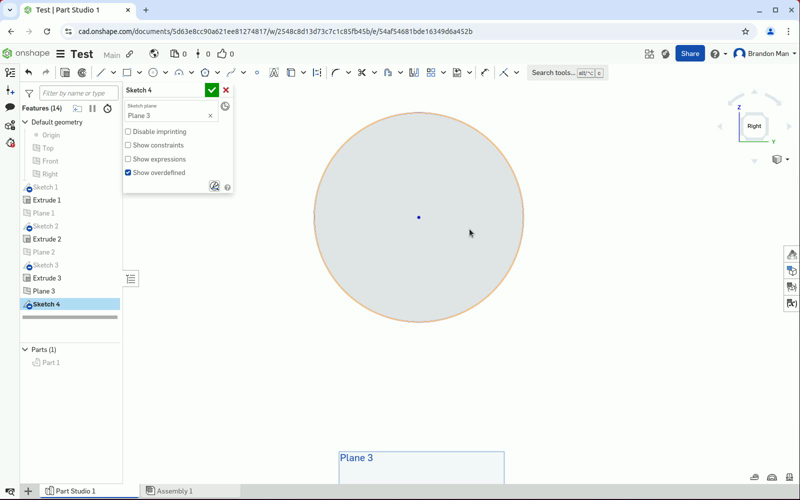
scroll(6)
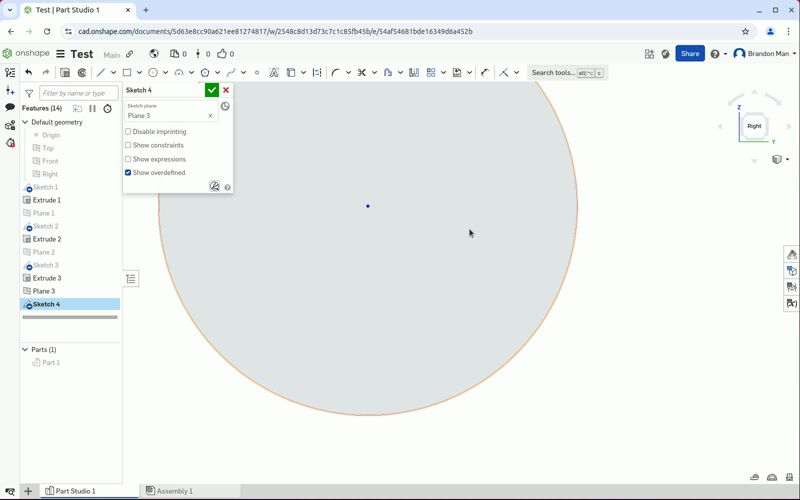
click(469, 228)
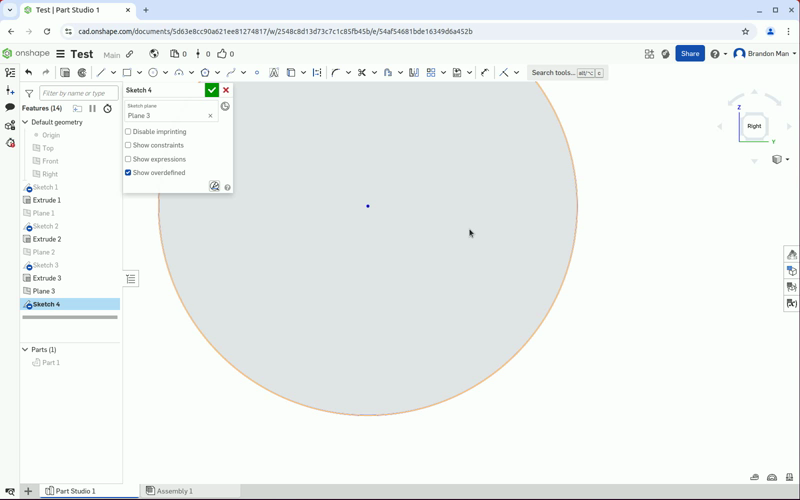
scroll(-6)
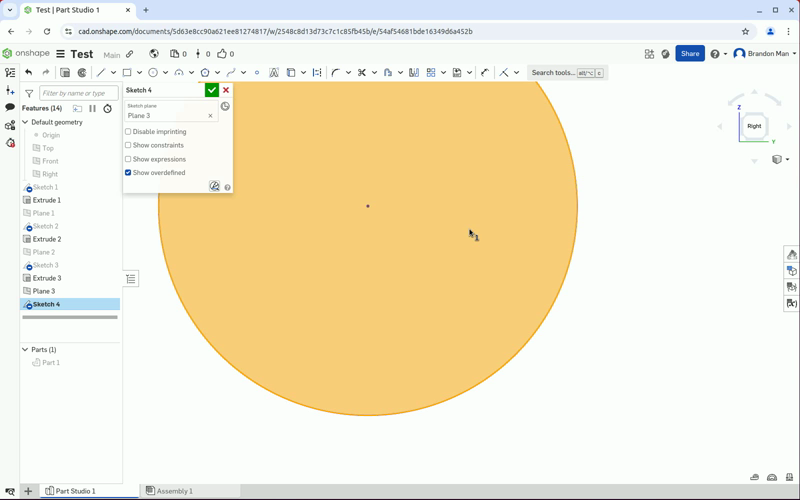
scroll(-6)
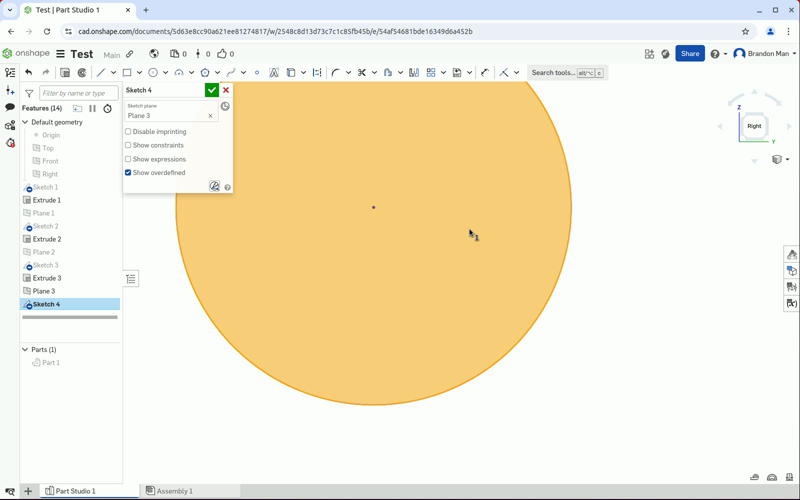
scroll(-6)
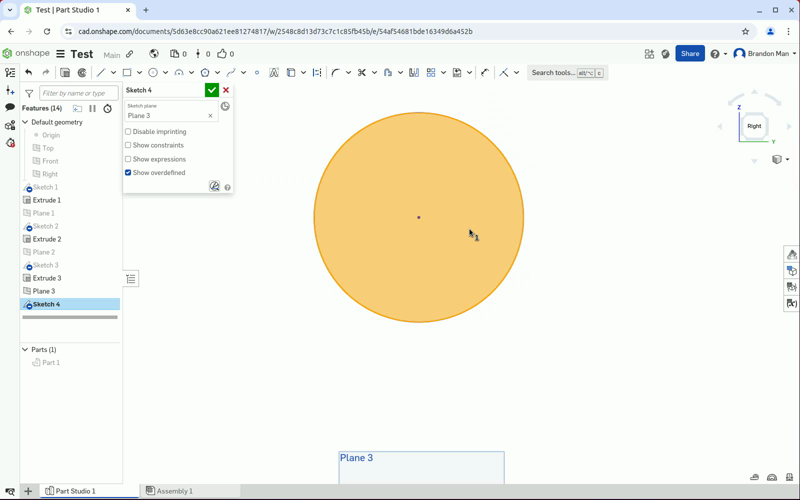
scroll(-6)
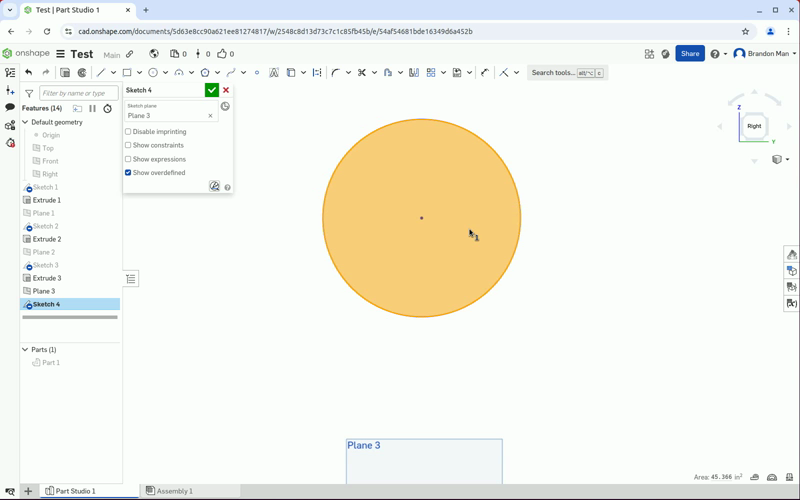
scroll(-6)
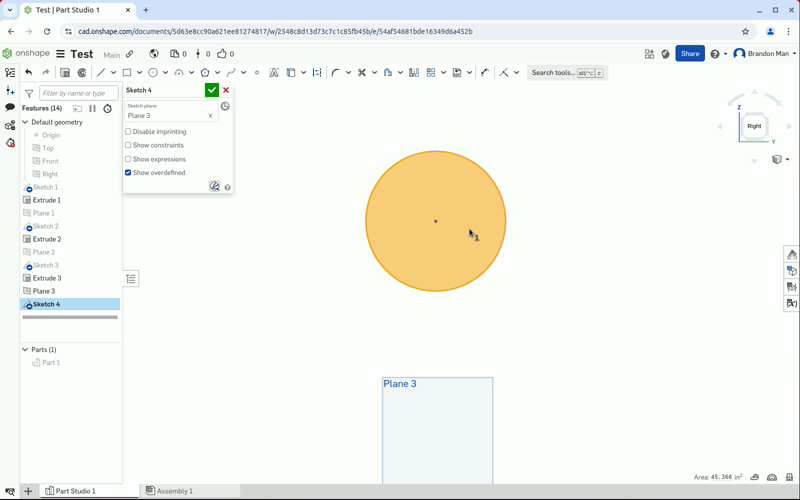
scroll(-6)
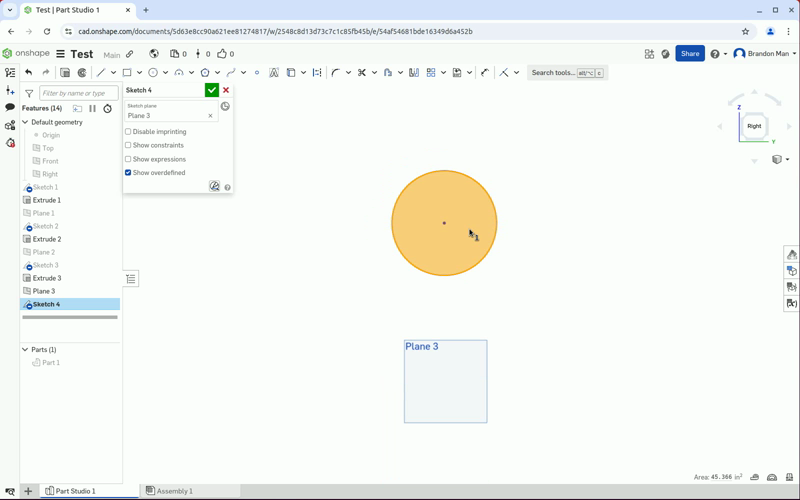
scroll(-6)
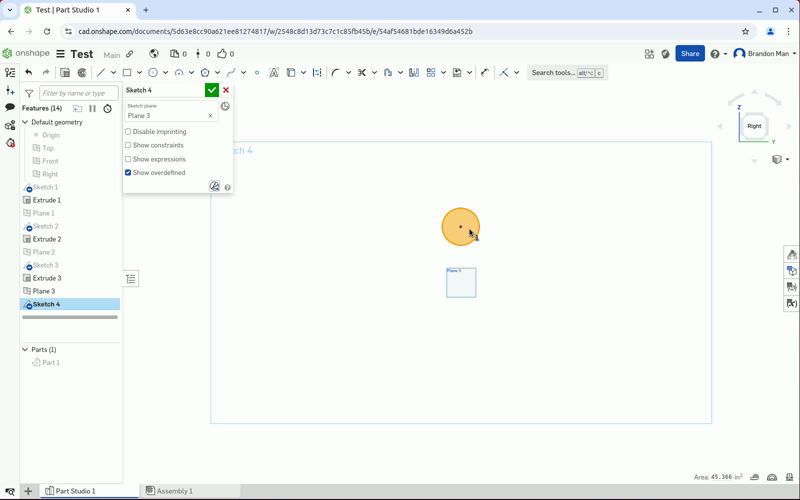
mouse_move(73, 352)
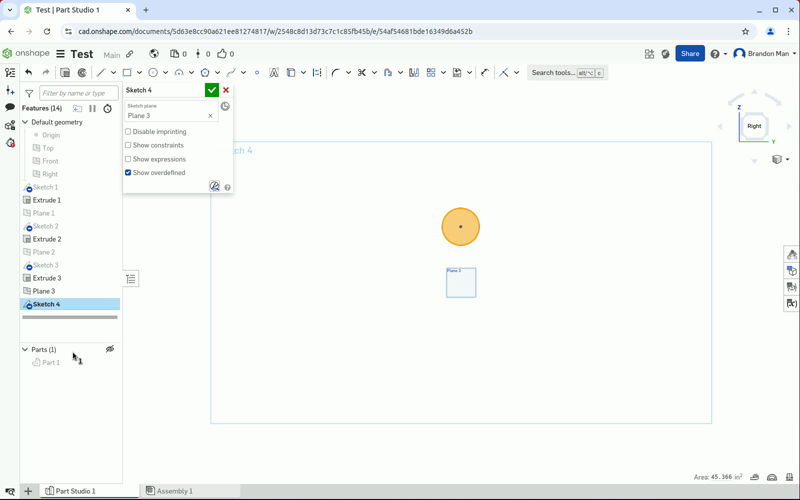
key(shift+y)
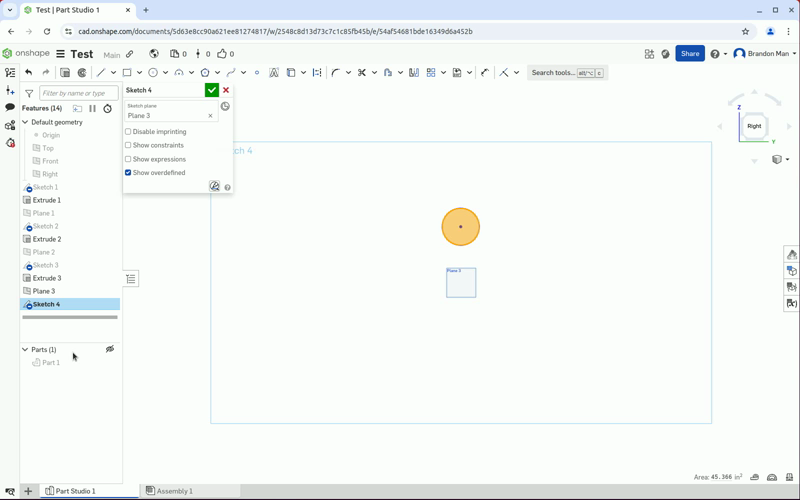
key(shift+e)
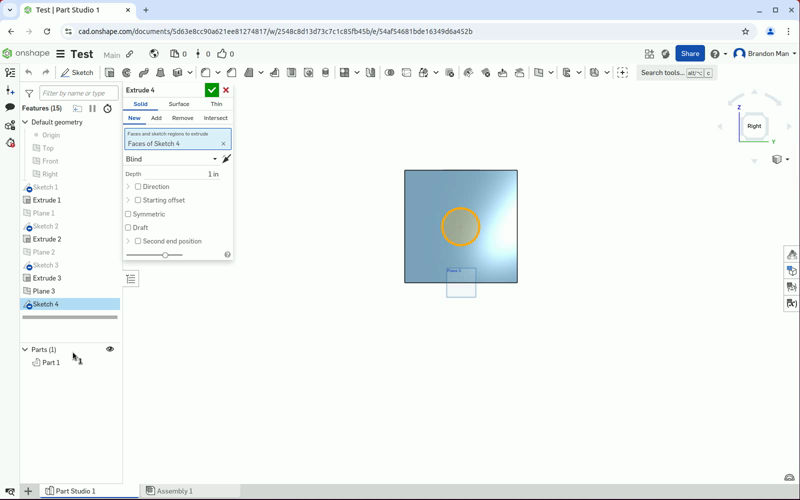
mouse_move(143, 106)
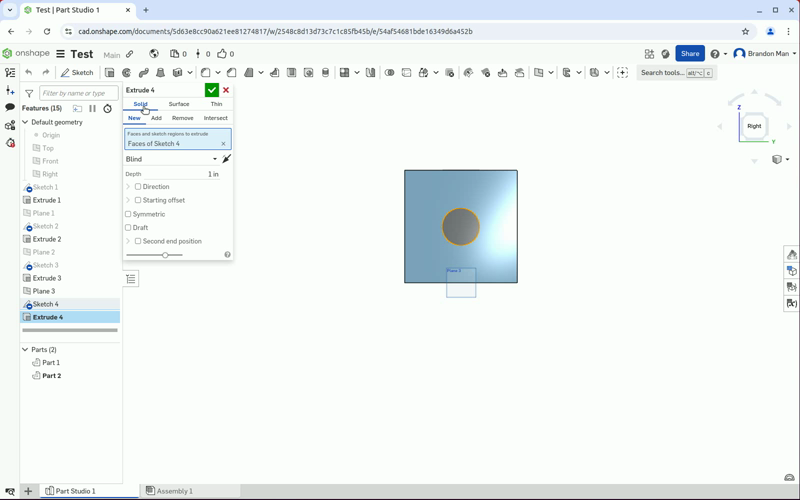
click(143, 106)
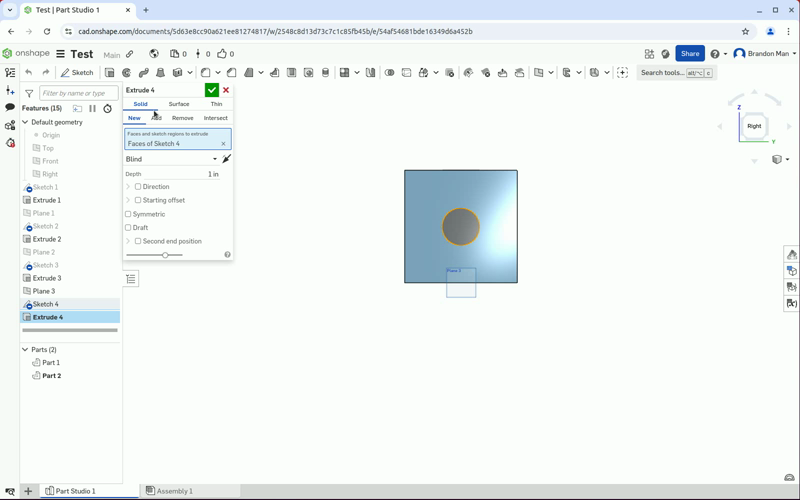
mouse_move(186, 120)
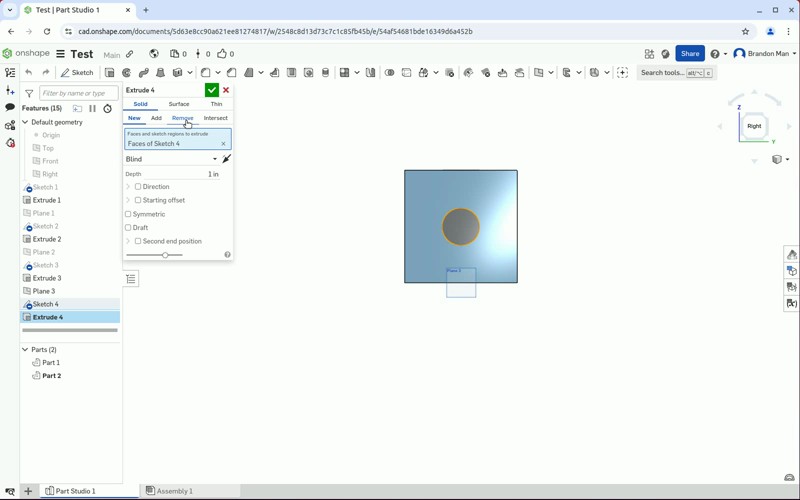
click(186, 120)
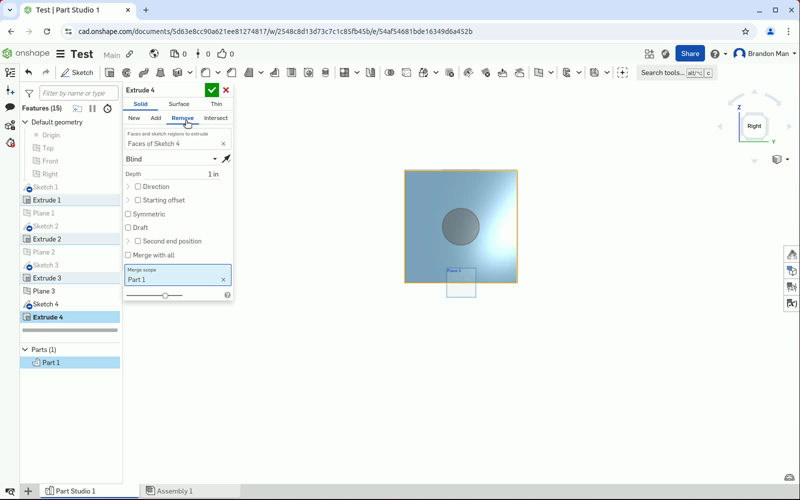
key(tab, 4)
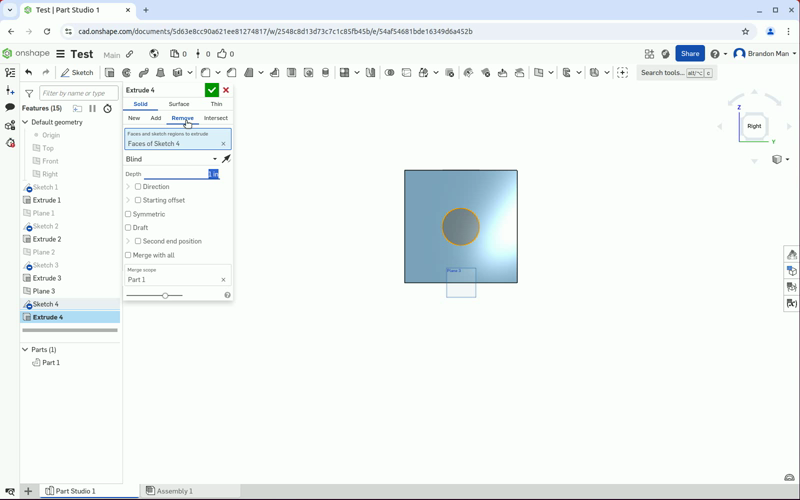
text(17.331)
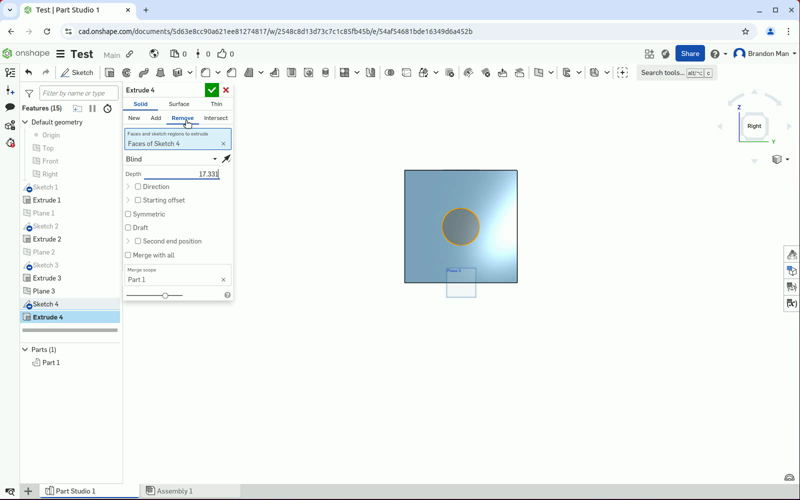
key(tab, 6)
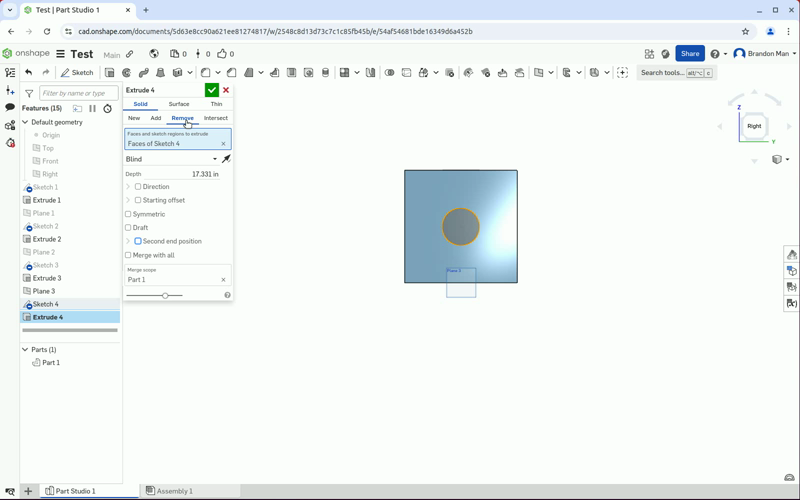
key(space)
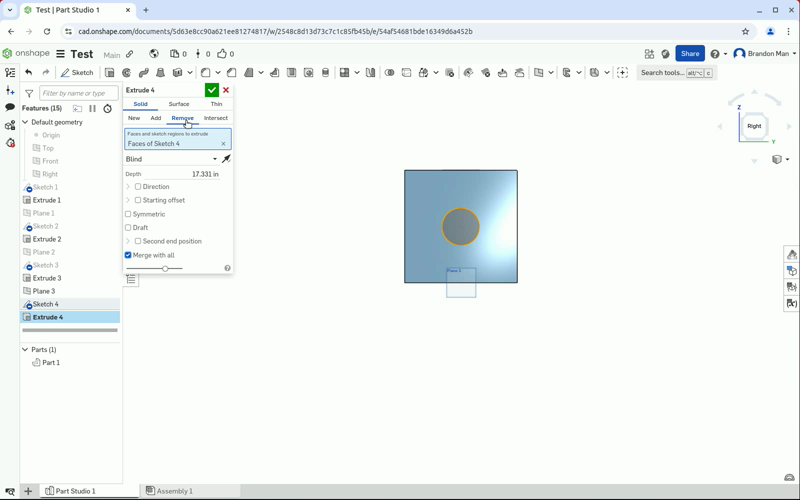
key(enter)
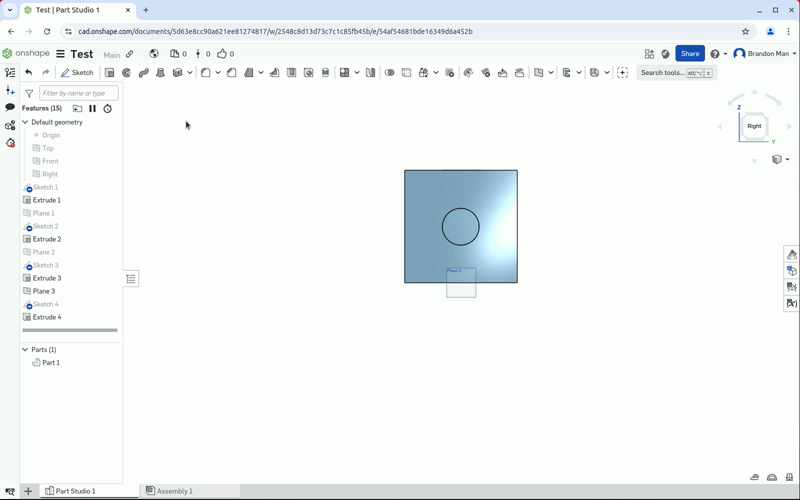
key(shift+h)
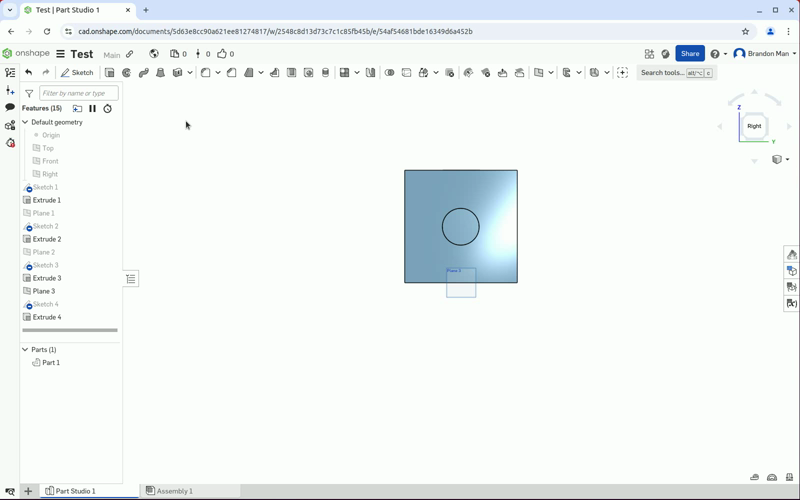
key(shift+h)
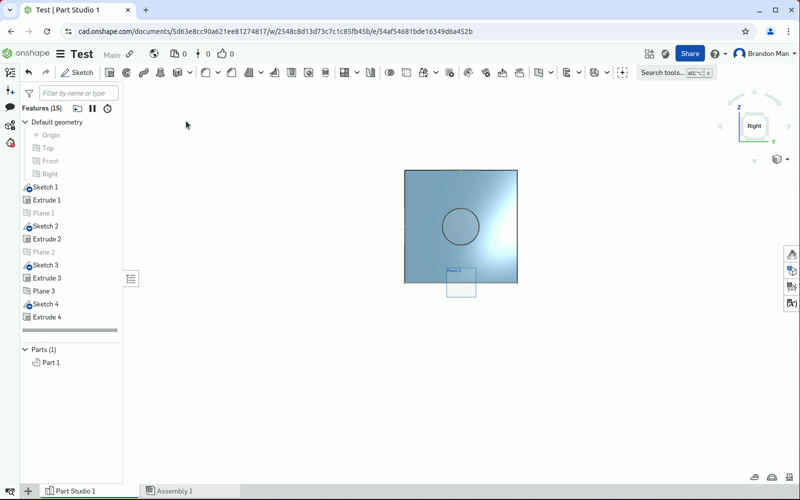
key(shift+7)
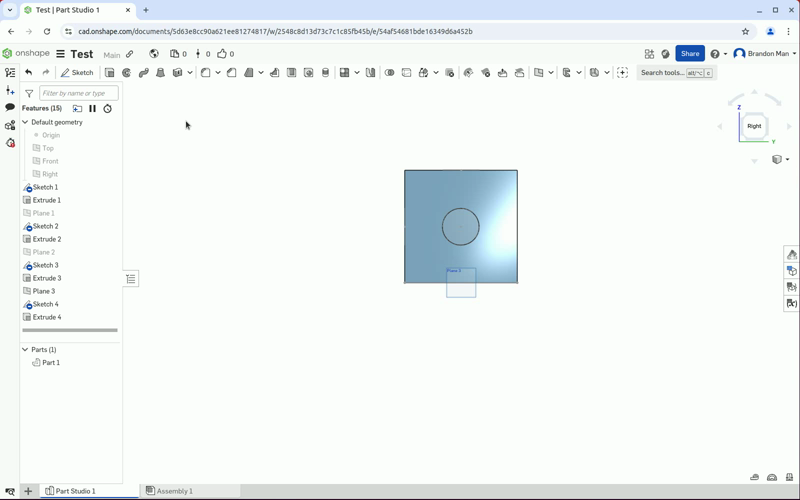
key(right, 2)
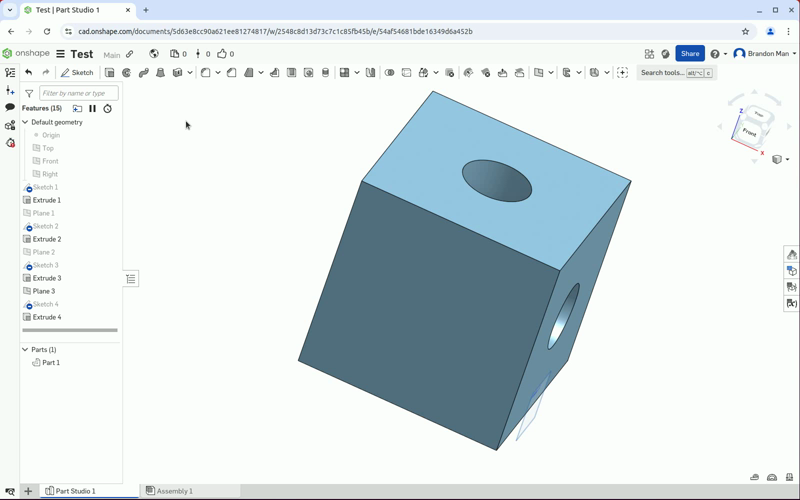
key(down, 2)
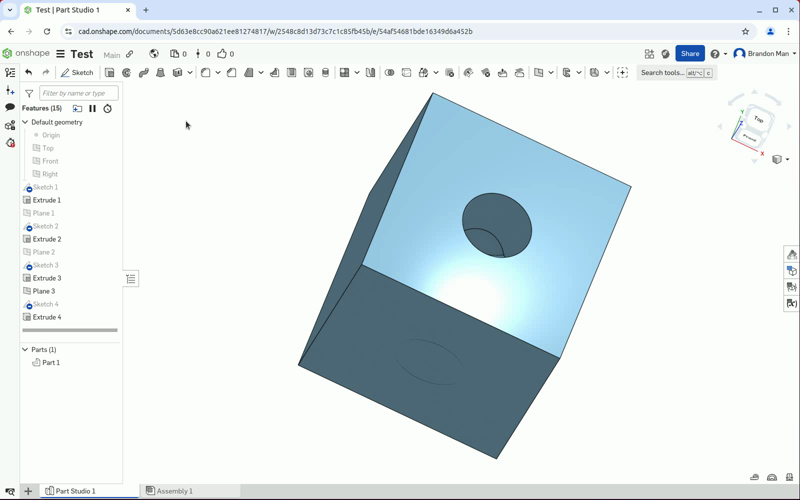
key(up, 2)
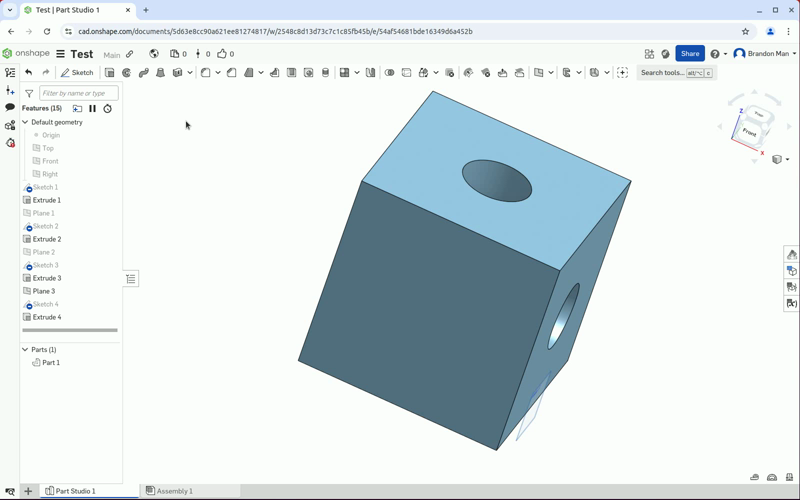
key(left, 2)
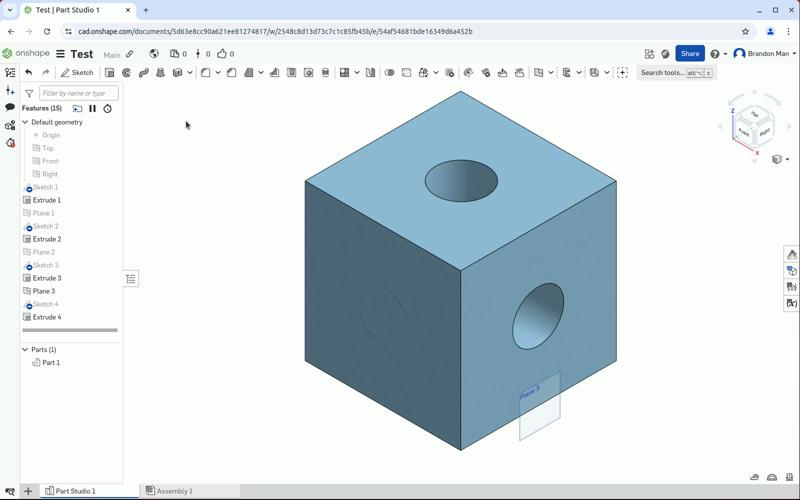
mouse_move(73, 189)
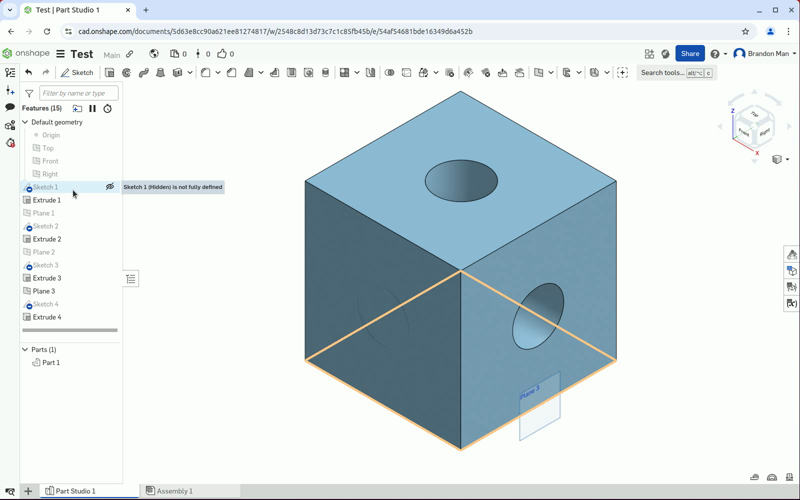
click(73, 189)